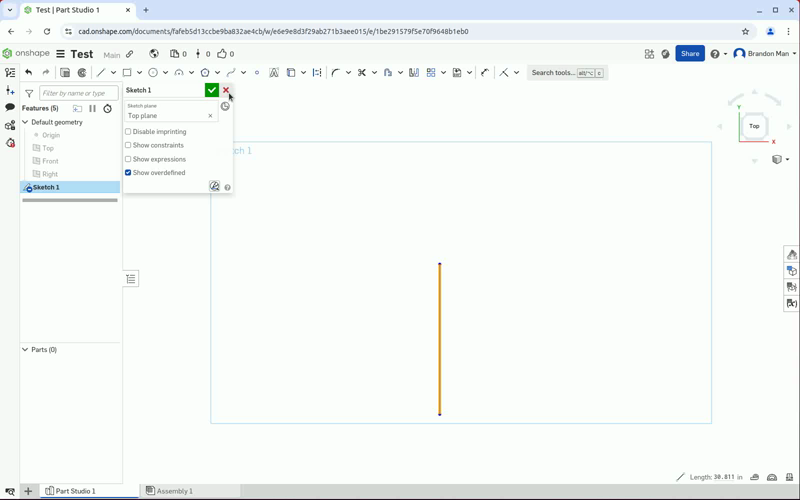
key(shift+h)
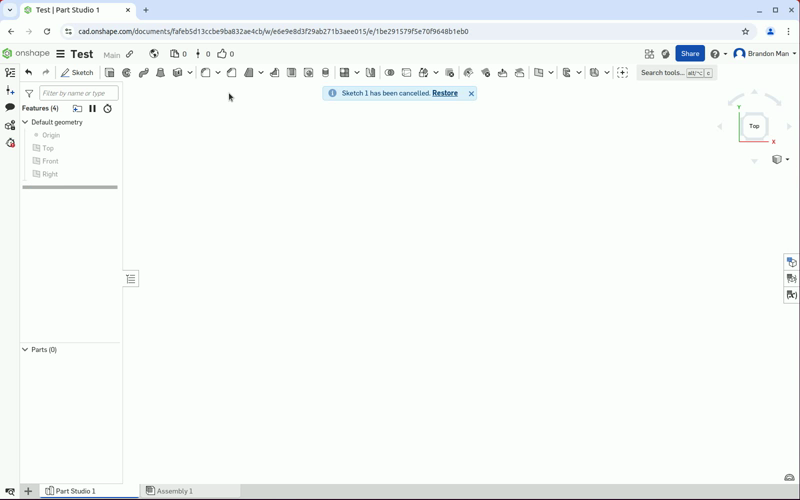
mouse_move(73, 352)
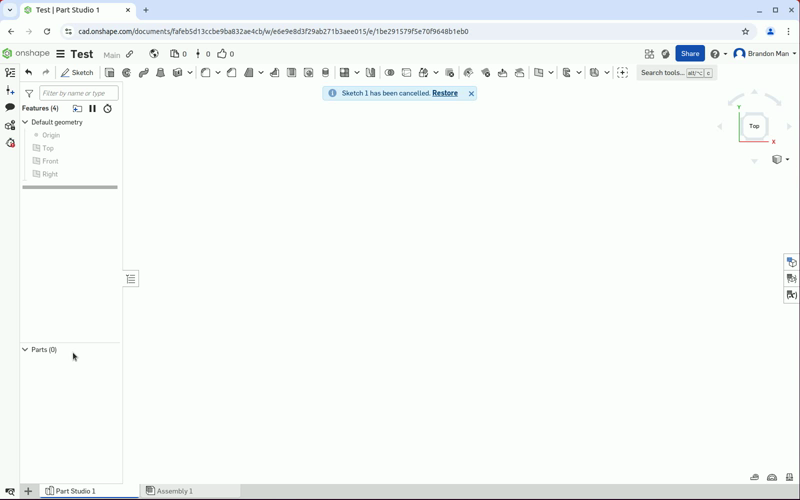
key(y)
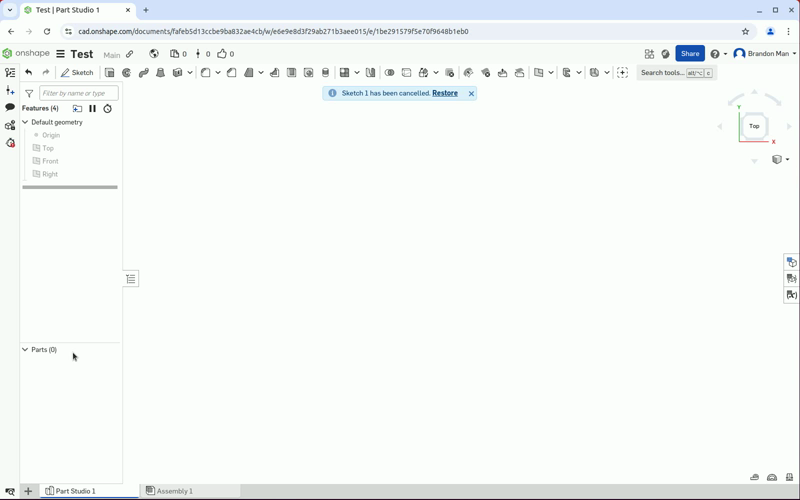
key(shift+p)
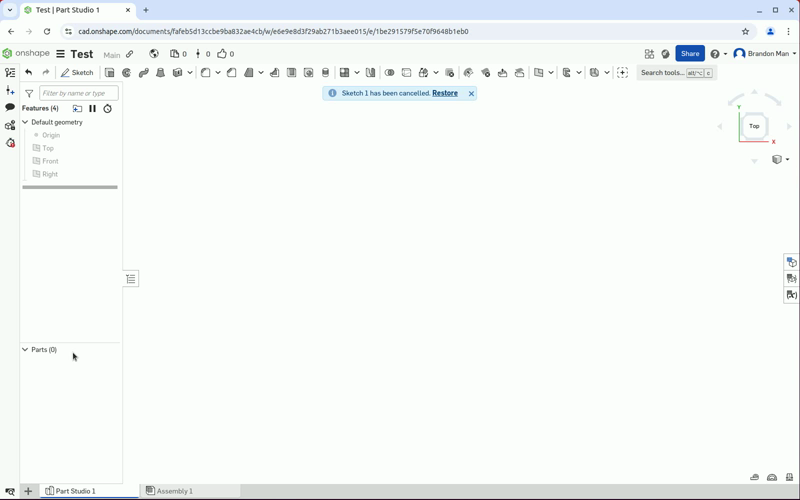
key(space)
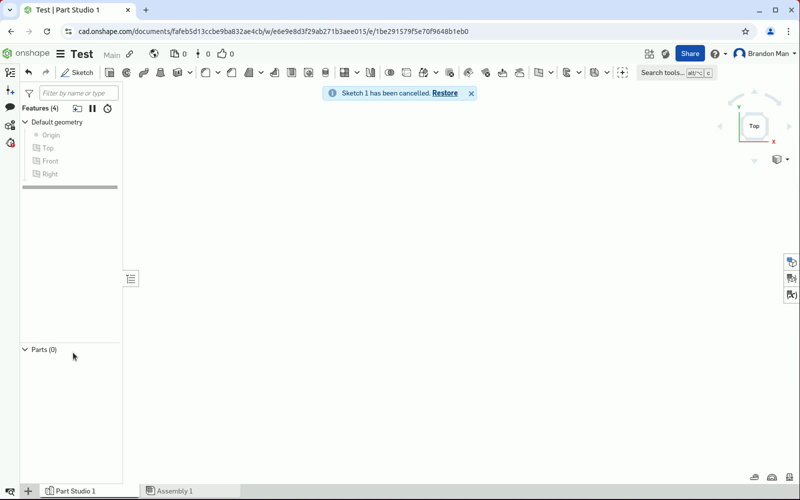
key_down(shift)
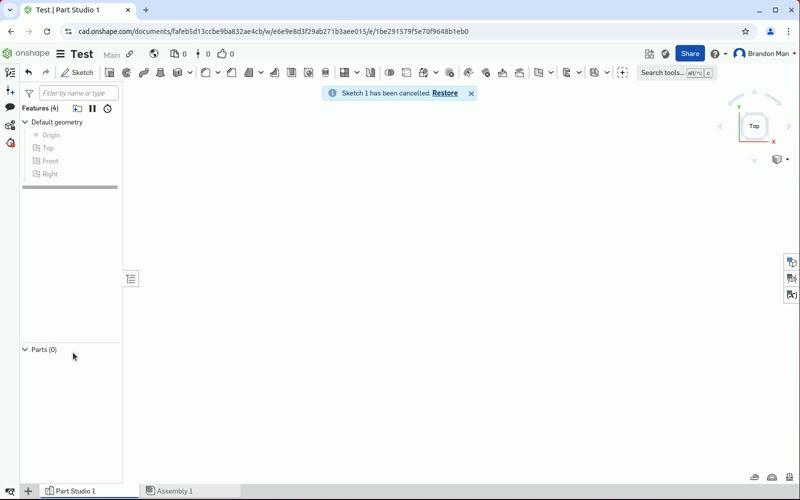
key(up)
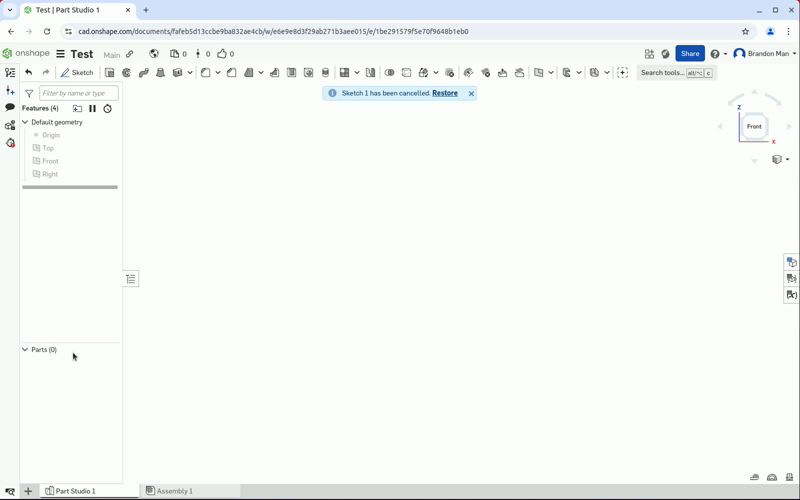
key_up(shift)
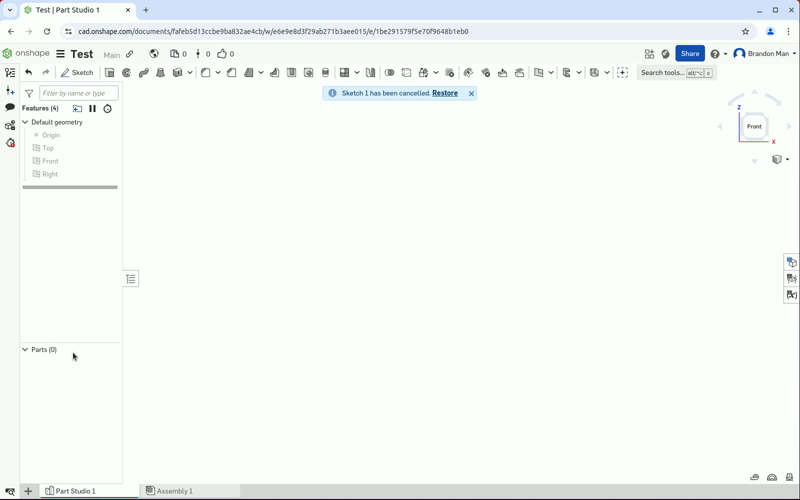
mouse_move(73, 352)
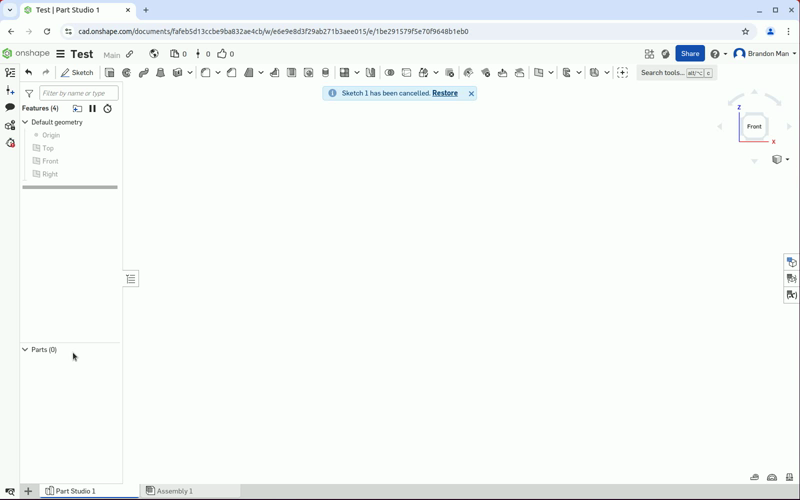
key(shift+y)
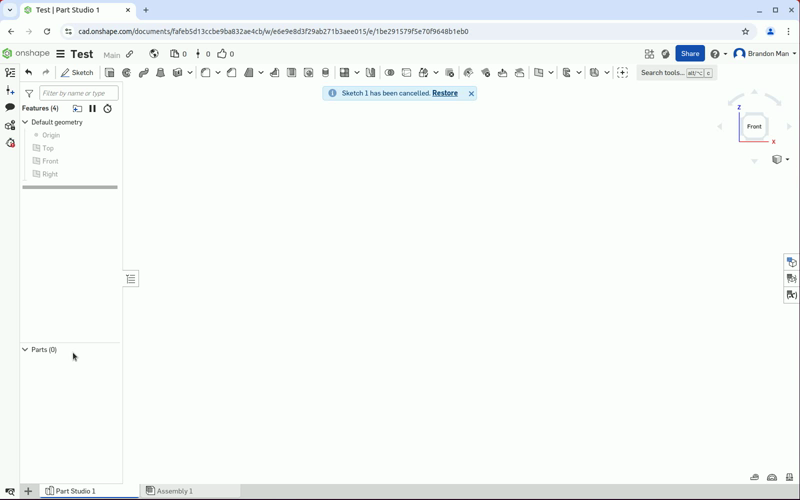
key(shift+s)
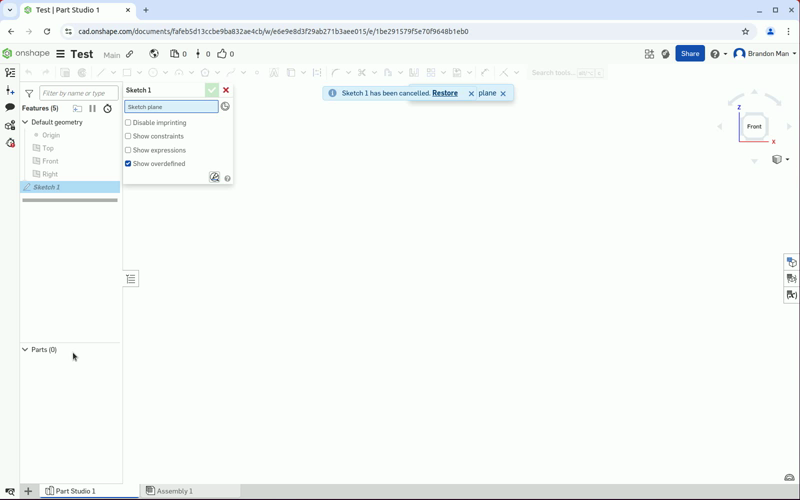
mouse_move(73, 163)
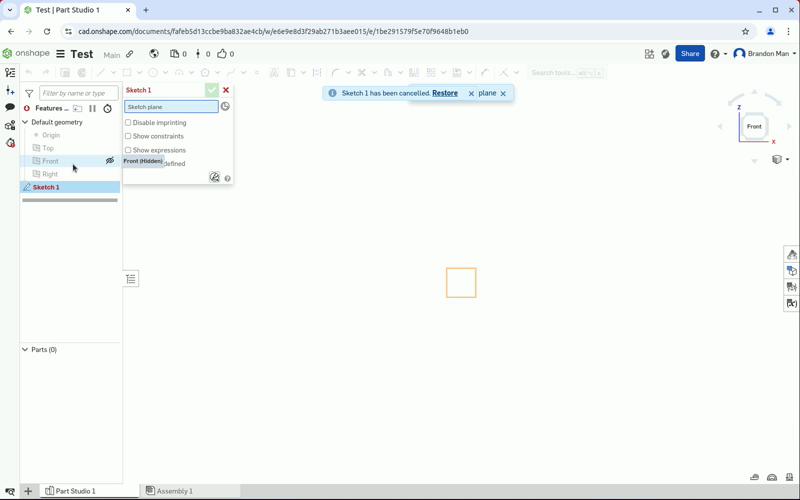
click(73, 163)
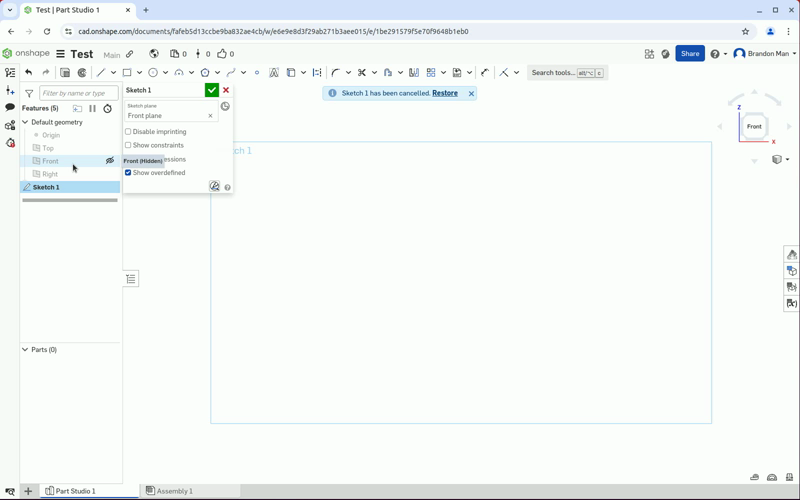
mouse_move(73, 352)
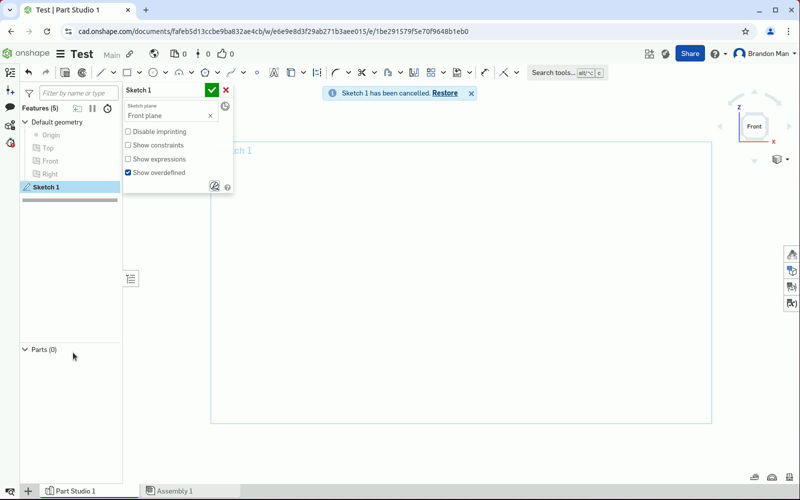
key(y)
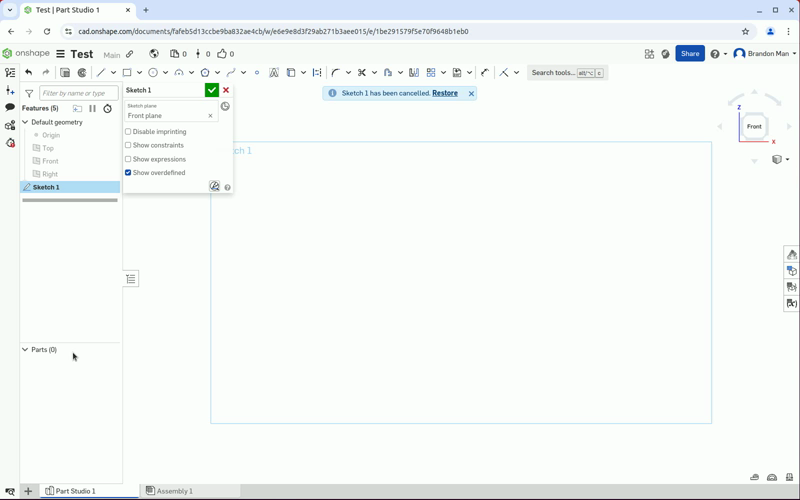
key(l)
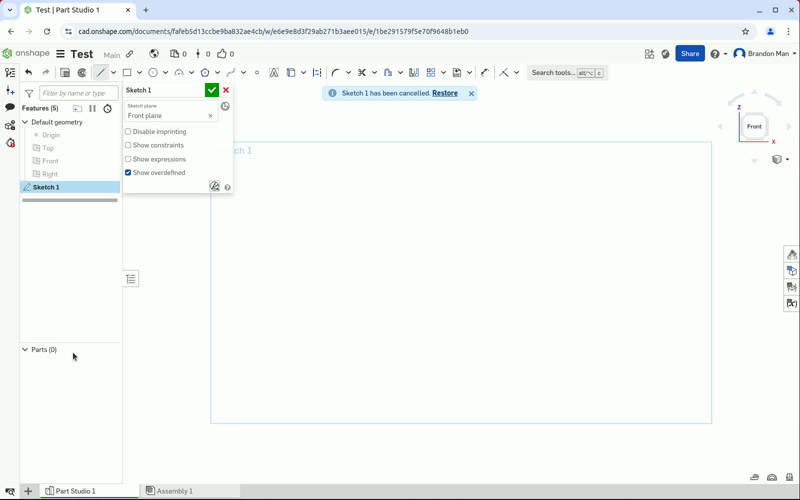
key_down(shift)
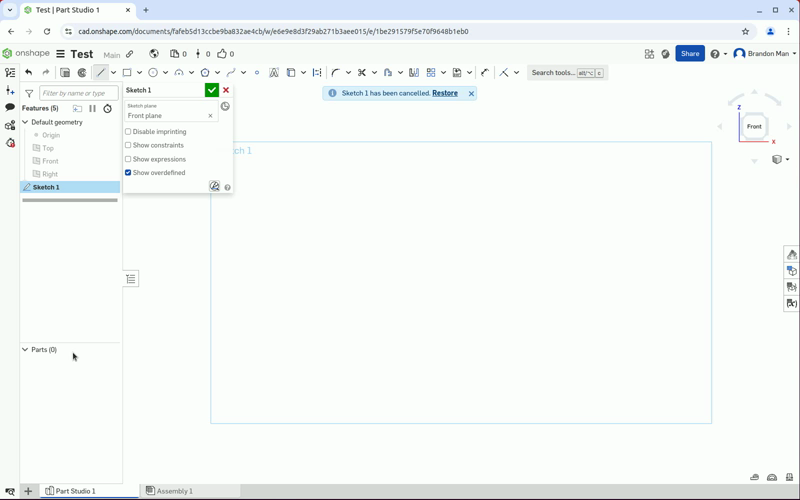
mouse_move(374, 282)
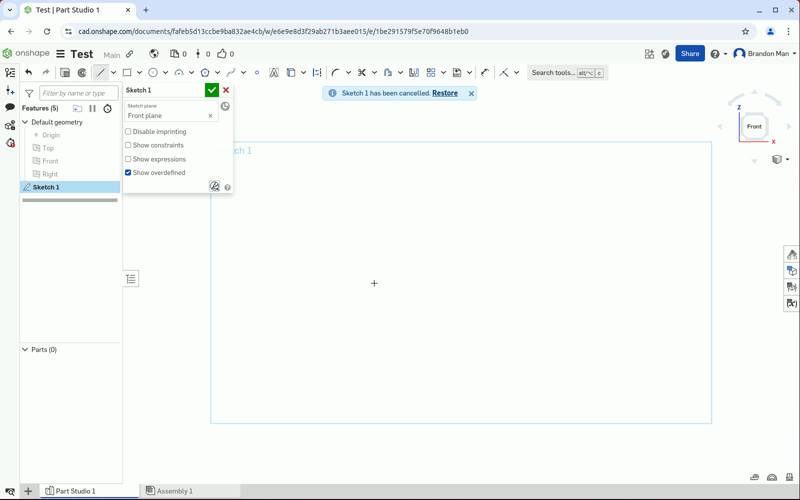
click(374, 282)
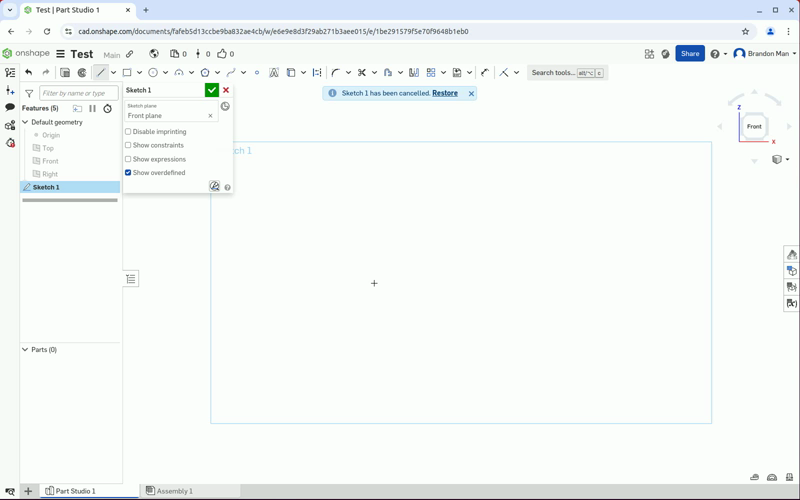
key_up(shift)
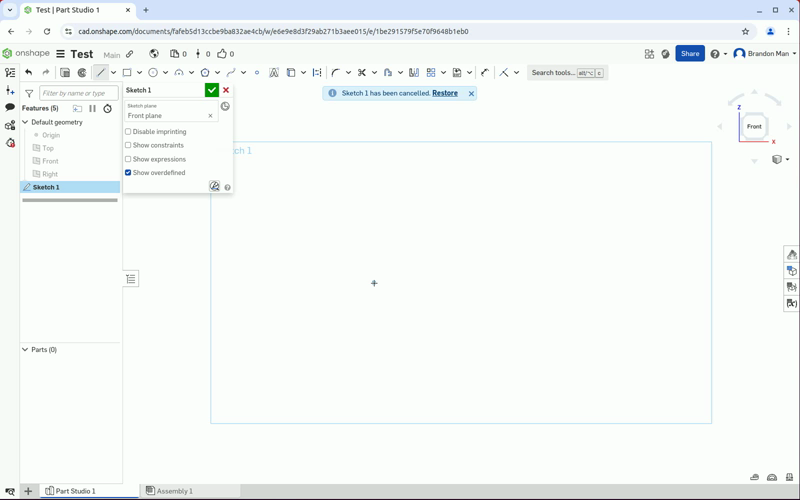
key_down(shift)
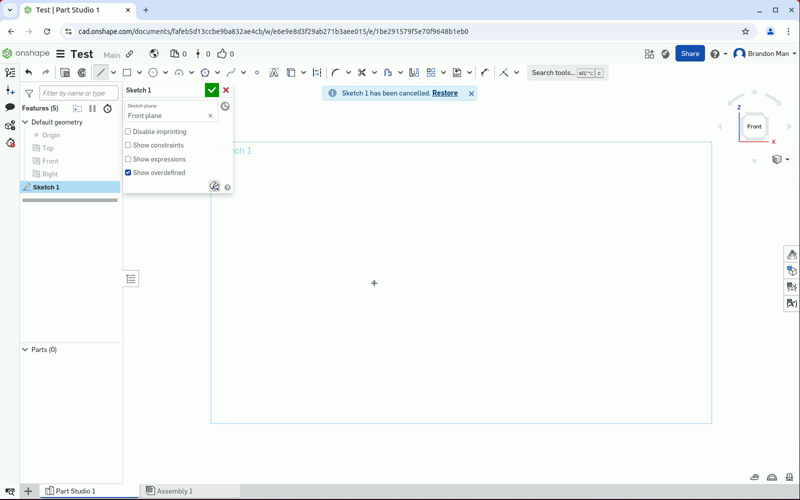
mouse_move(461, 282)
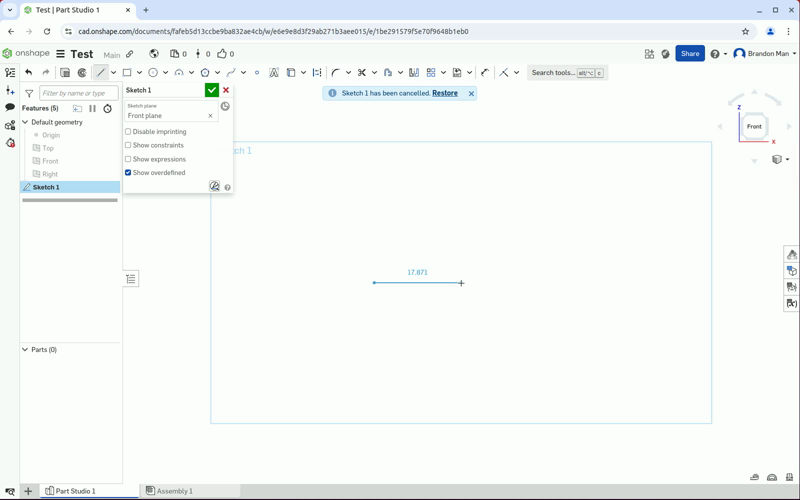
click(461, 282)
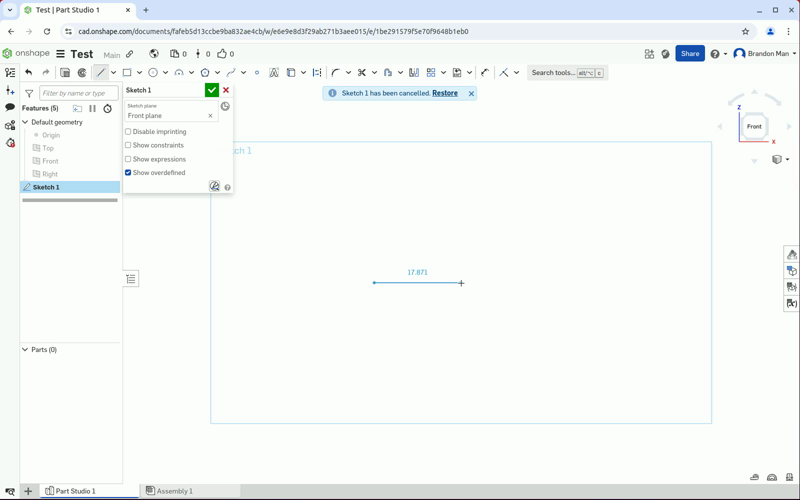
key_up(shift)
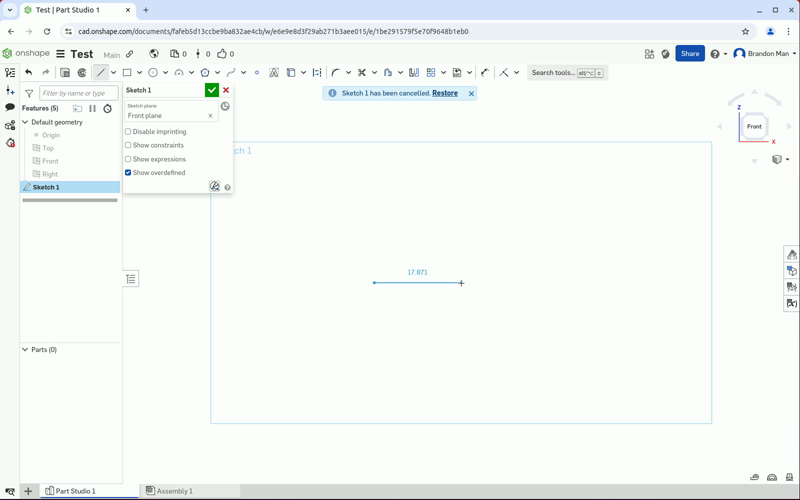
key_down(shift)
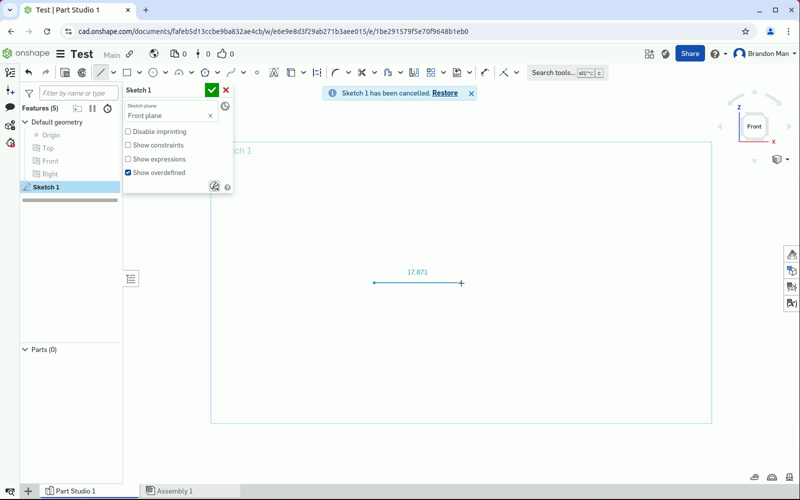
mouse_move(491, 282)
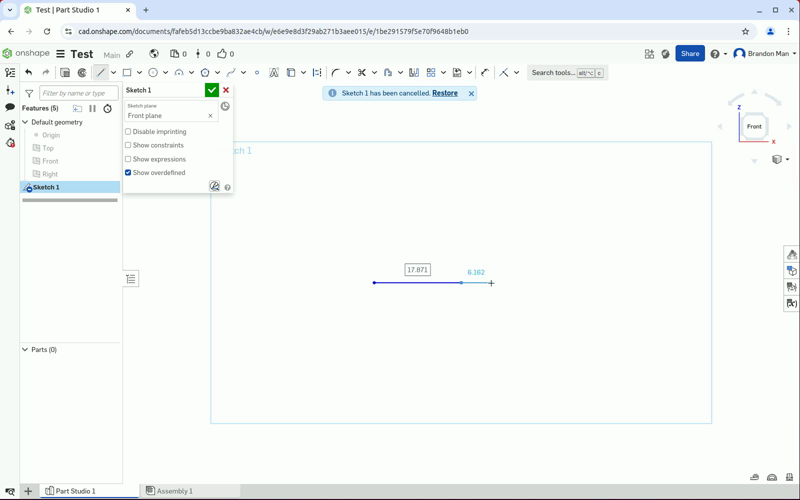
mouse_move(461, 256)
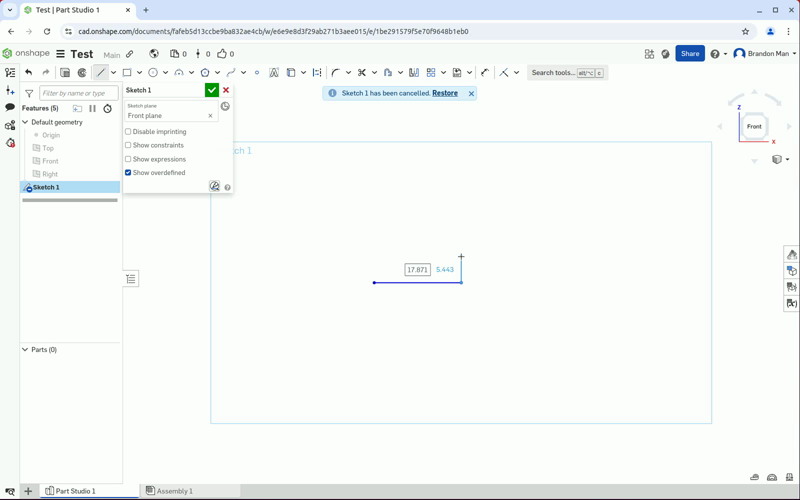
click(461, 256)
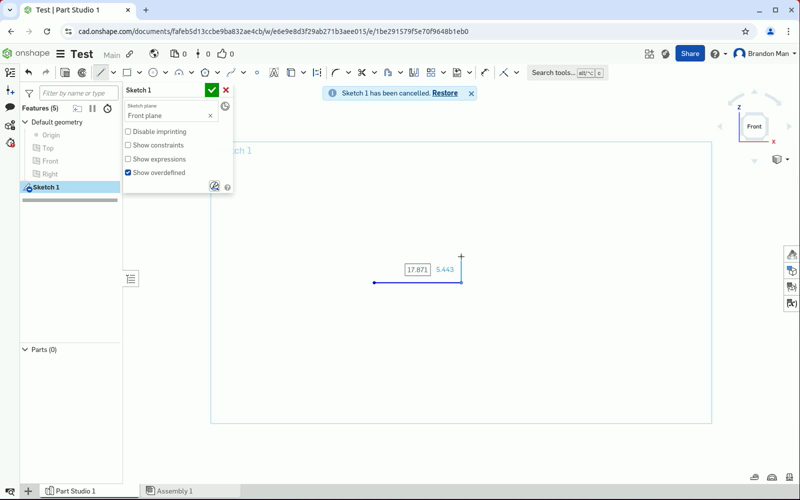
key_up(shift)
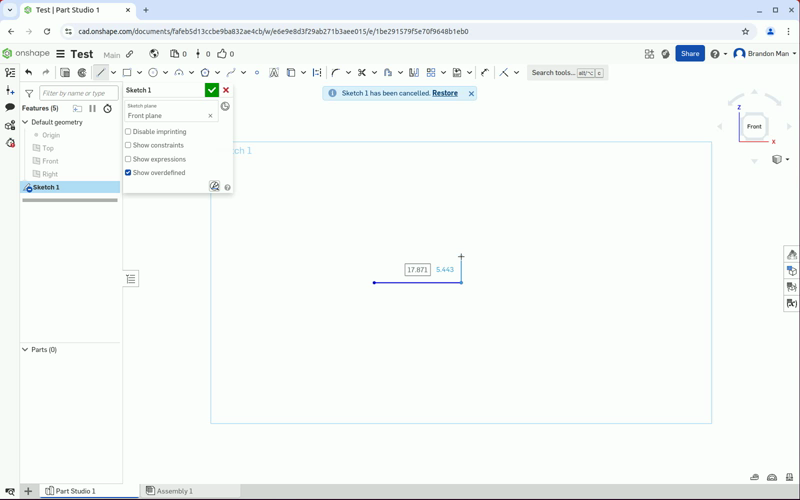
key(esc)
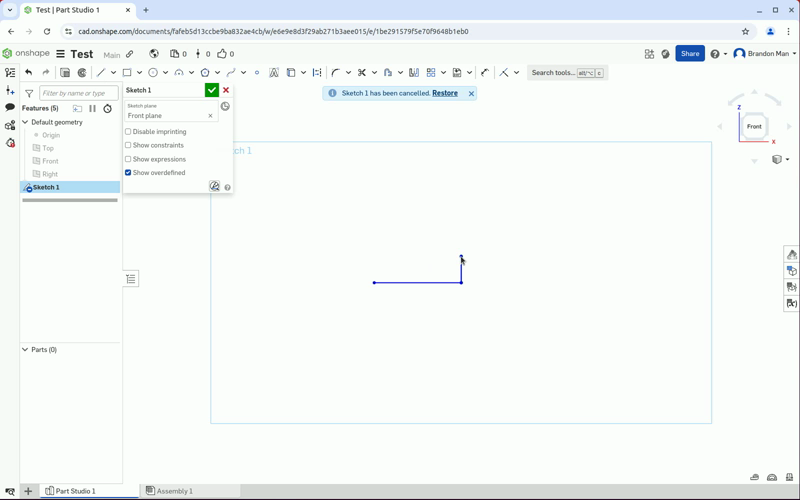
key(a)
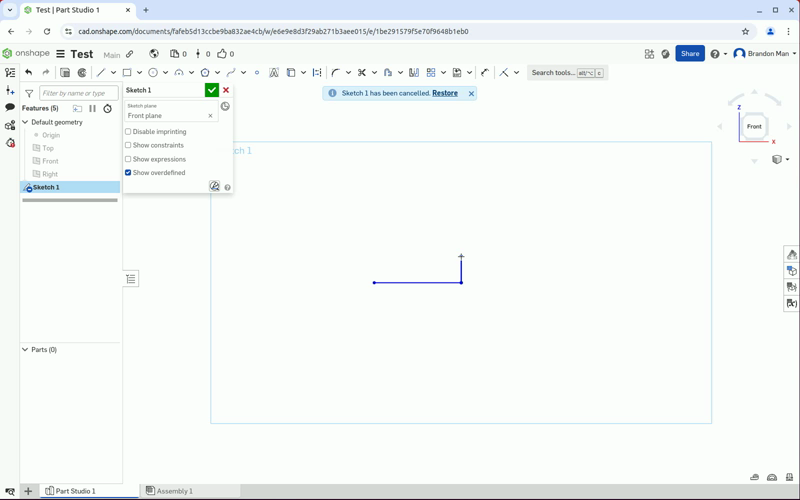
mouse_move(461, 256)
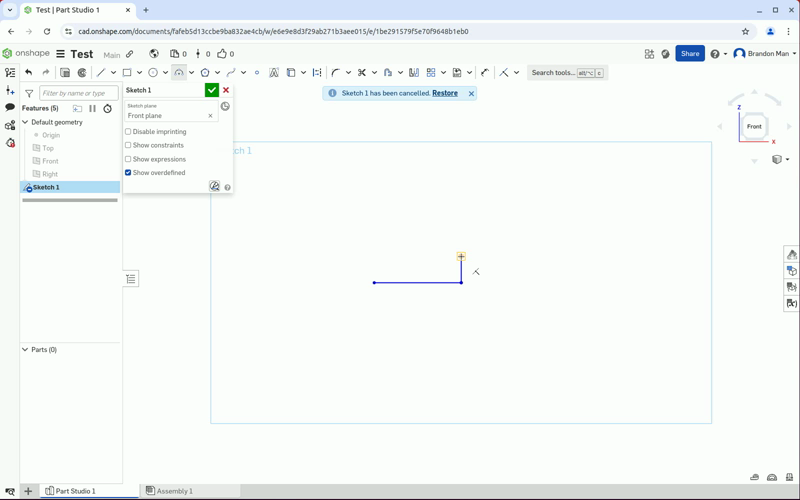
click(461, 256)
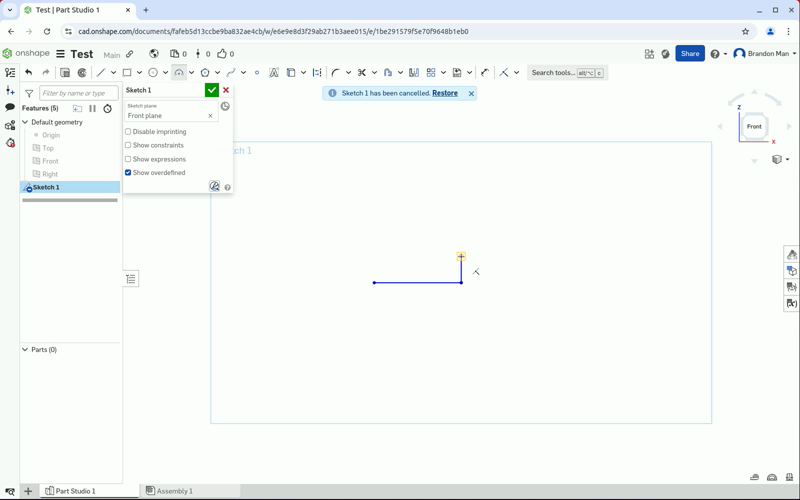
key_down(shift)
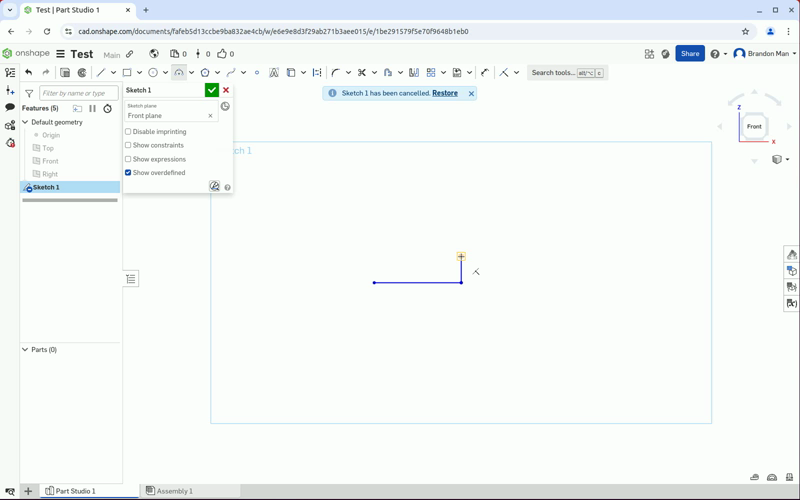
mouse_move(434, 229)
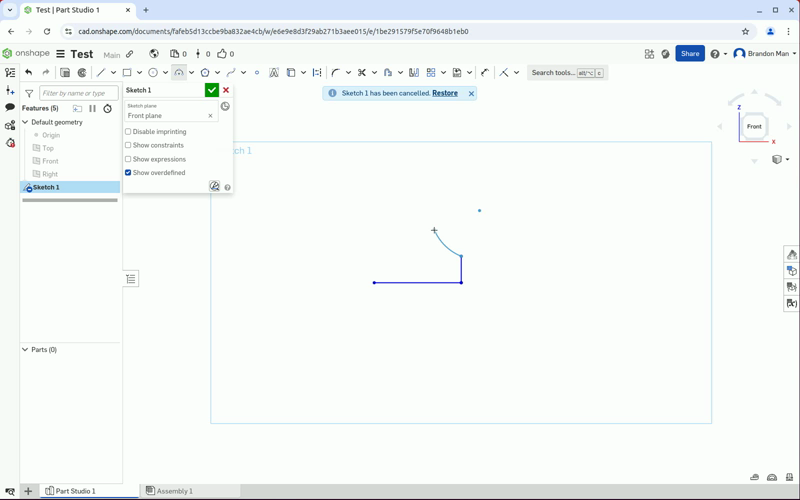
click(434, 229)
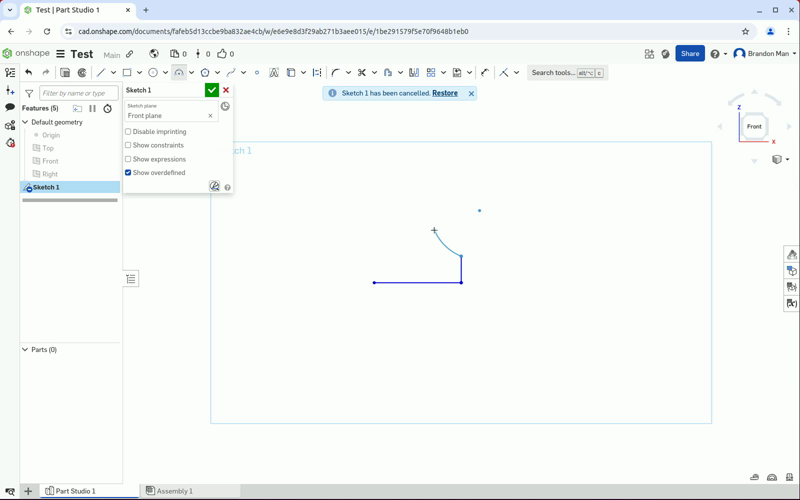
mouse_move(442, 248)
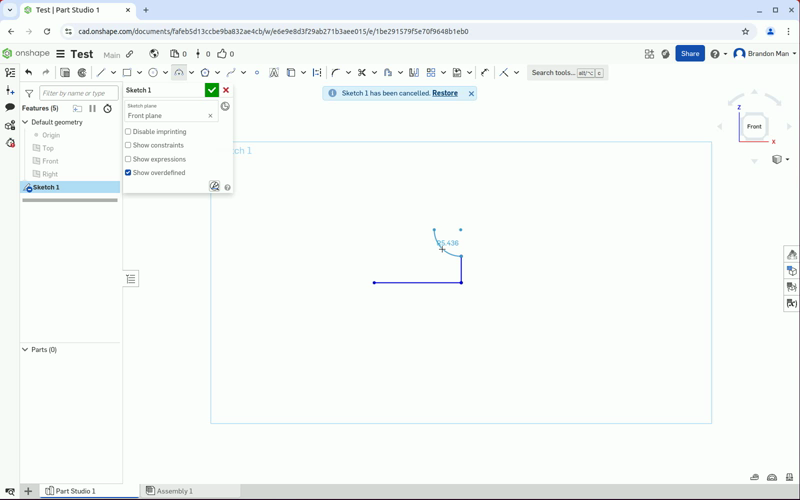
click(442, 248)
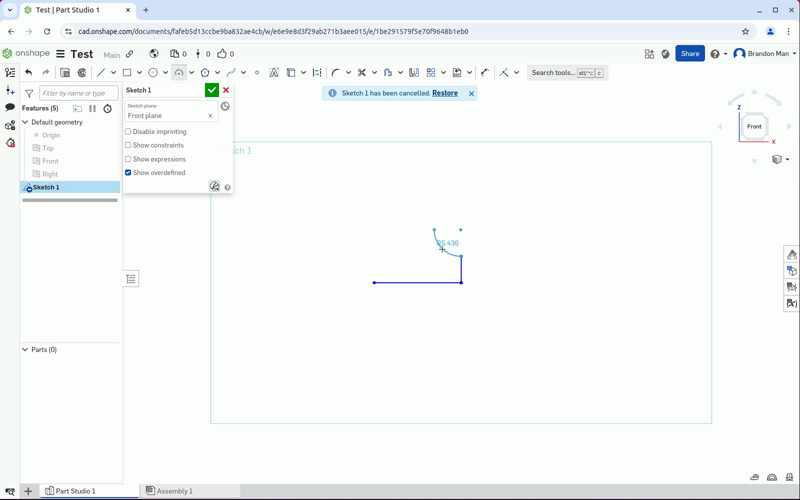
key_up(shift)
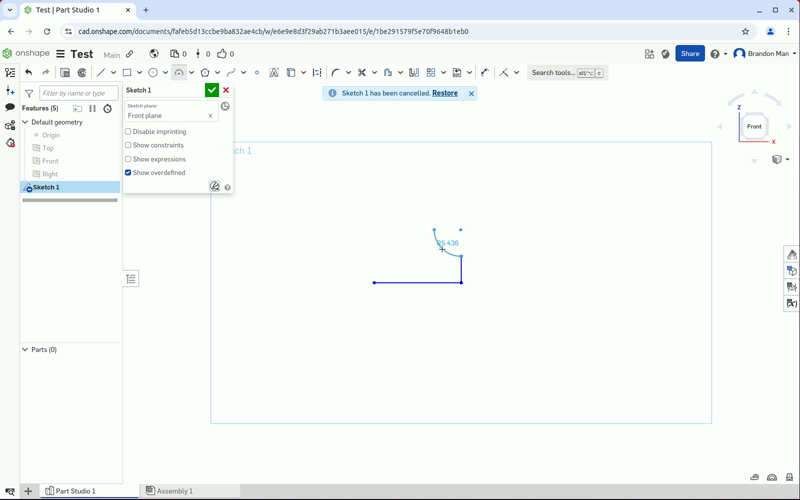
key(esc)
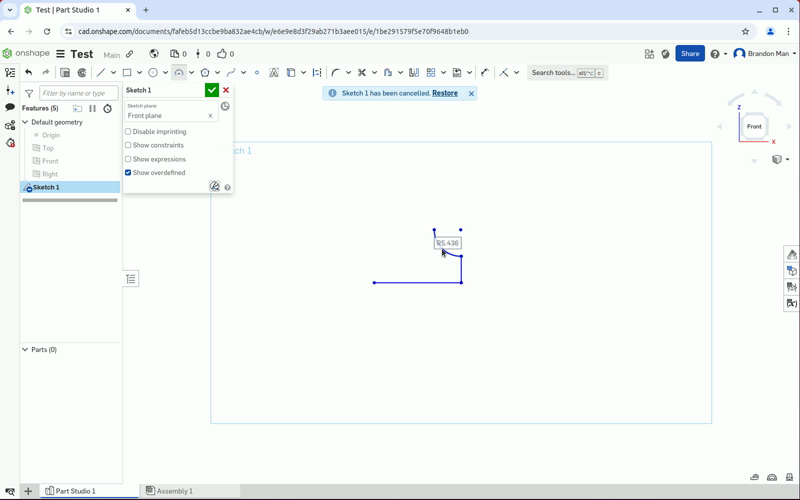
key(l)
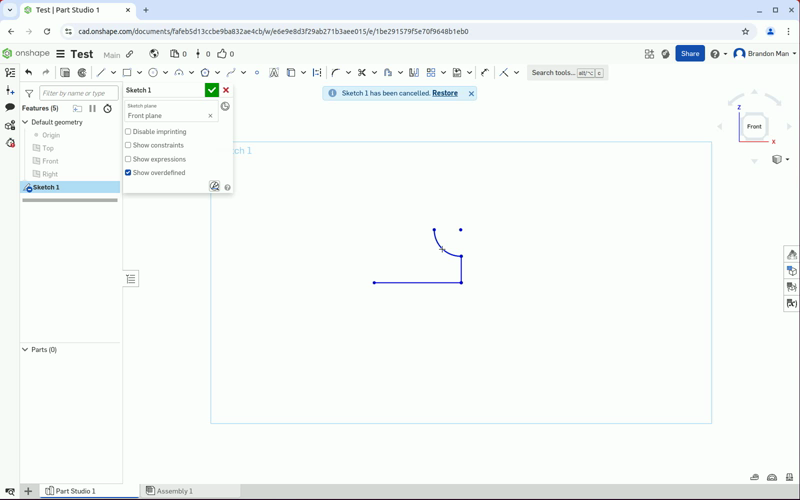
mouse_move(434, 229)
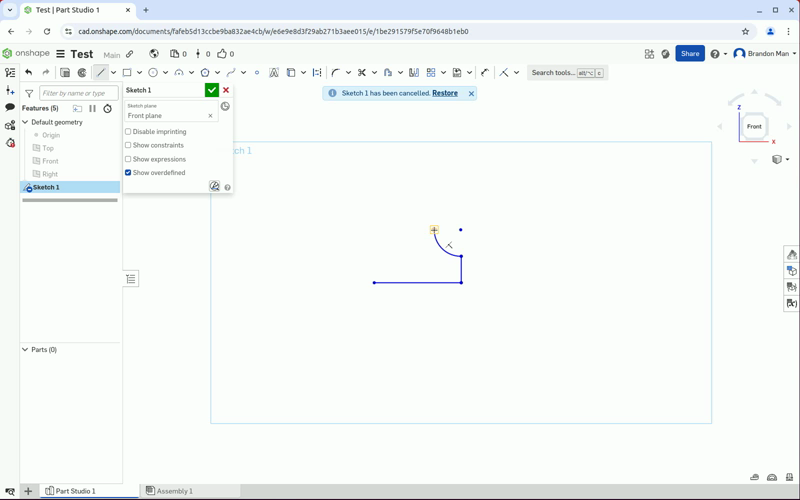
click(434, 229)
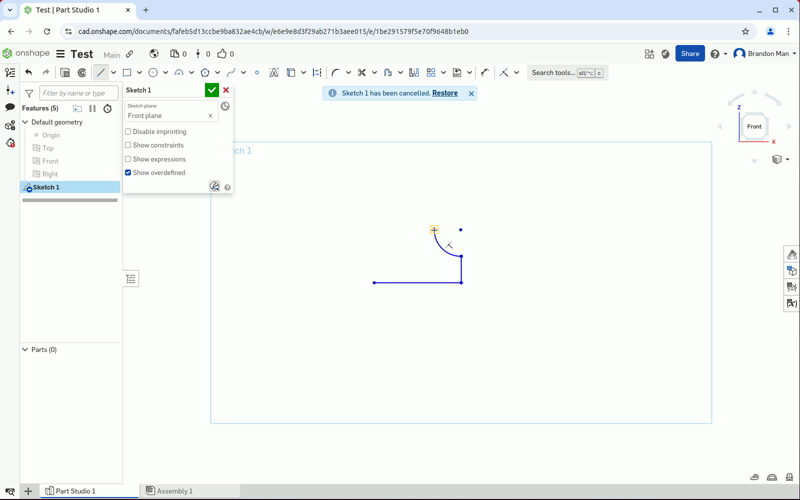
key_down(shift)
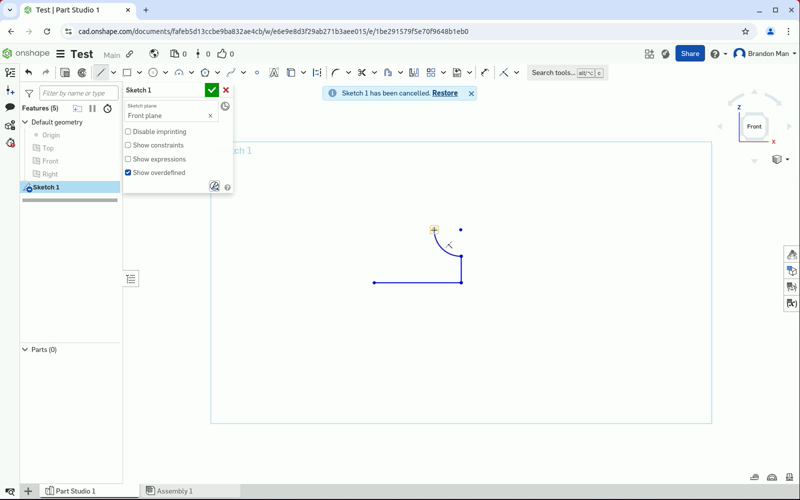
mouse_move(374, 229)
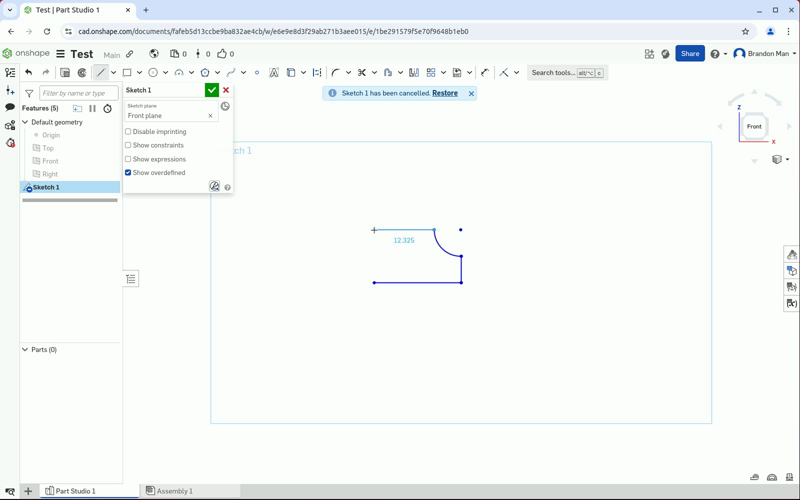
click(374, 229)
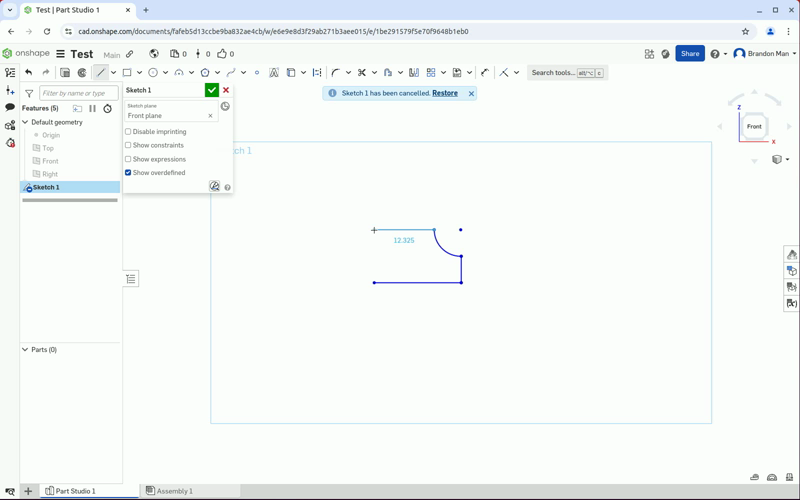
key_up(shift)
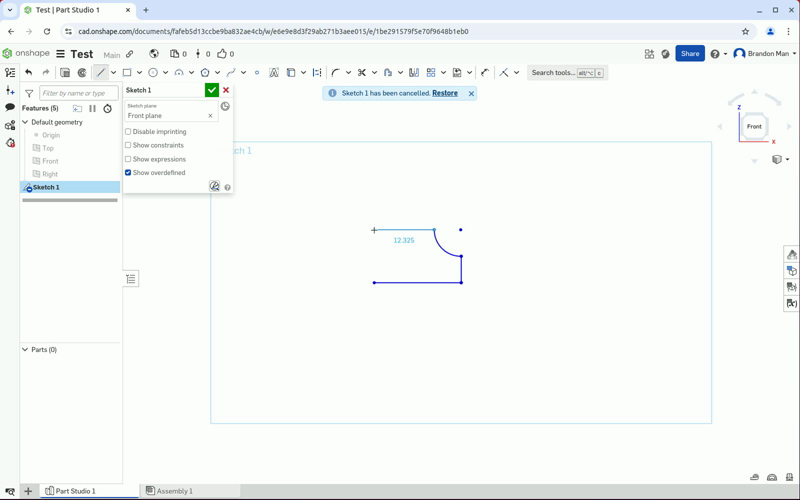
key(esc)
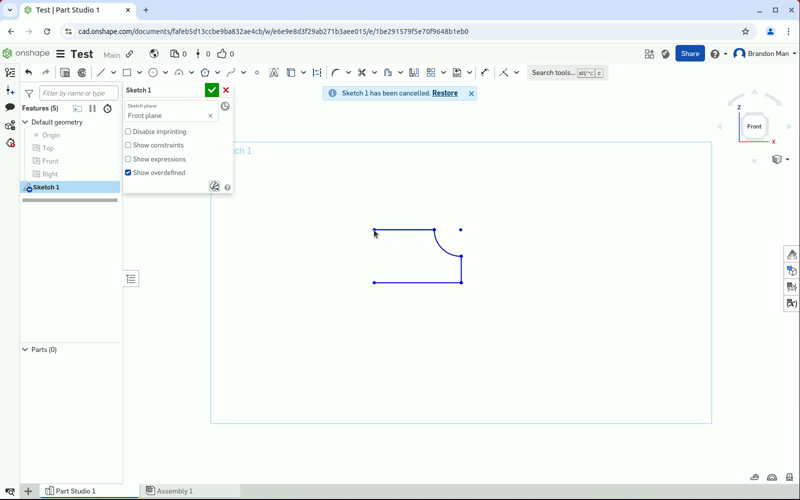
key(a)
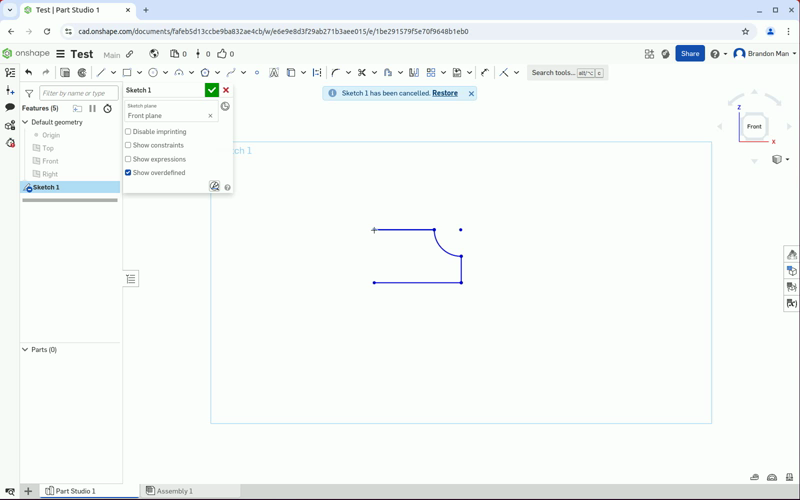
mouse_move(374, 229)
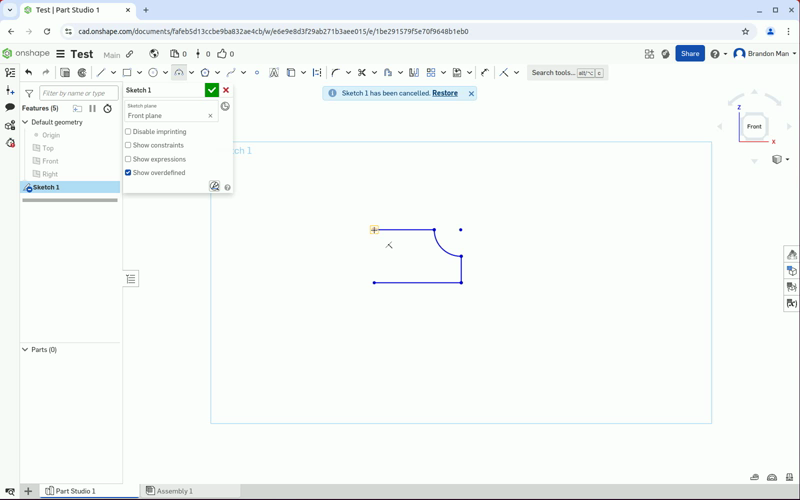
click(374, 229)
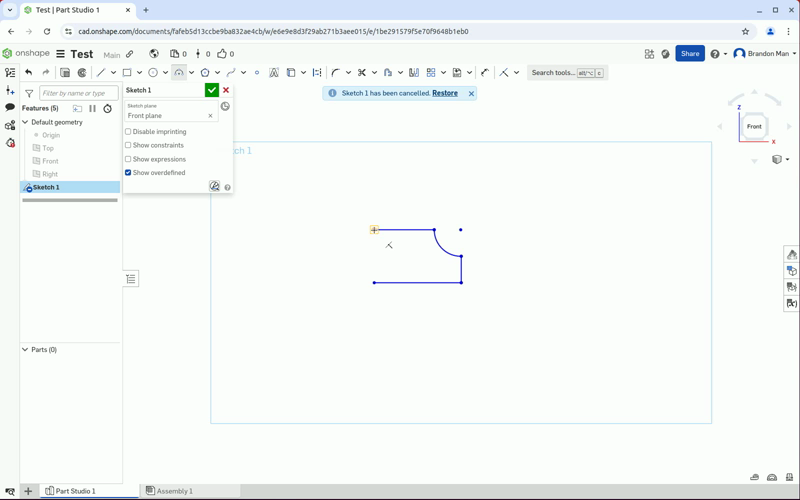
mouse_move(374, 282)
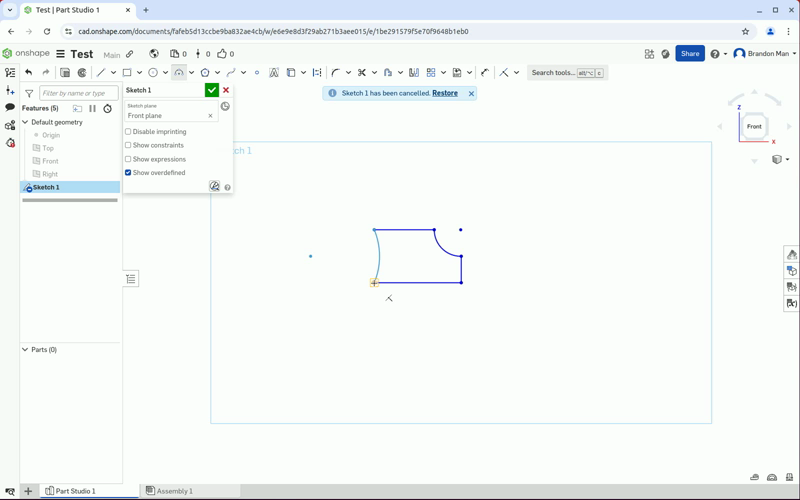
click(374, 282)
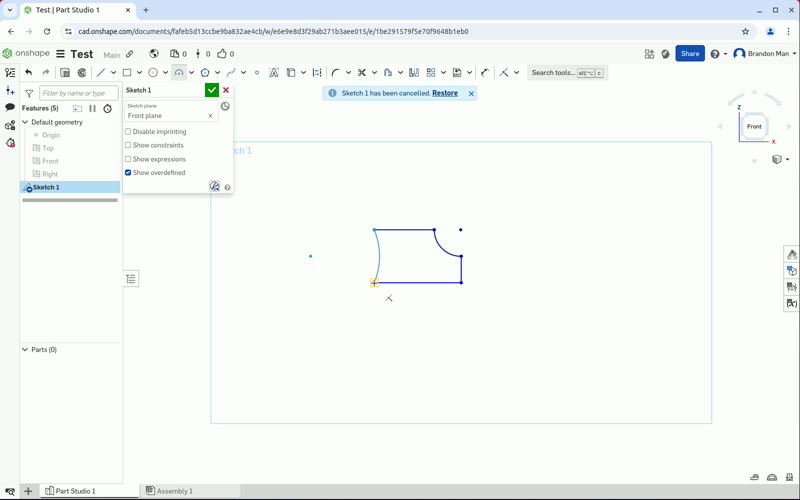
key_down(shift)
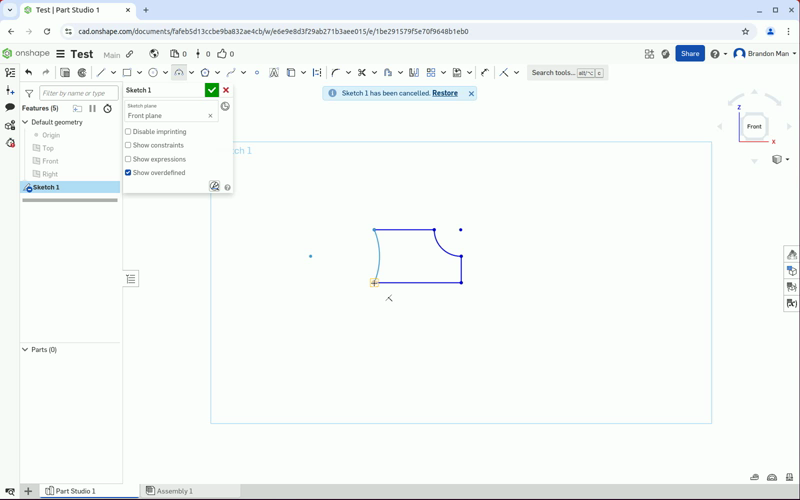
mouse_move(400, 256)
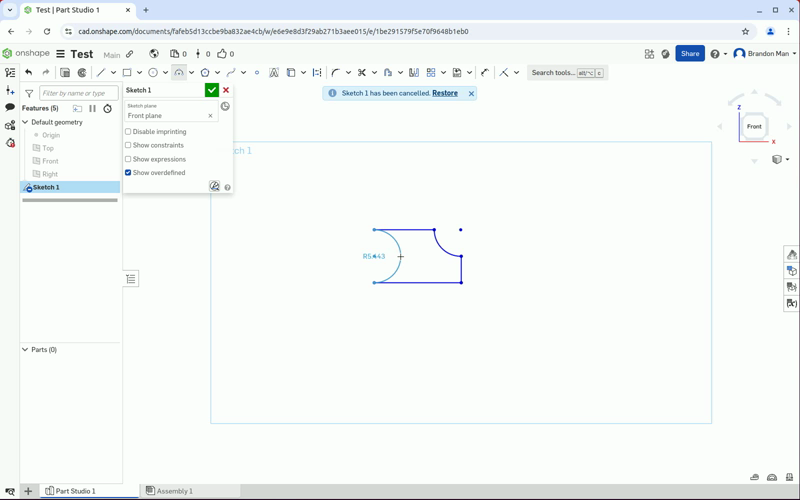
click(400, 256)
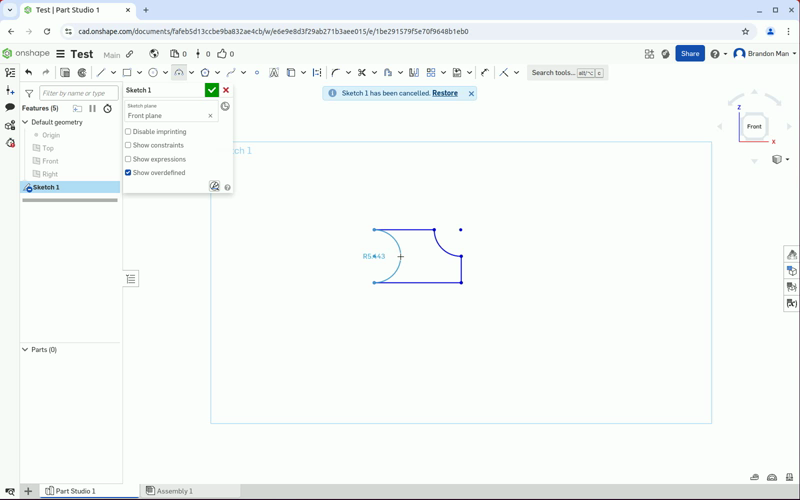
key_up(shift)
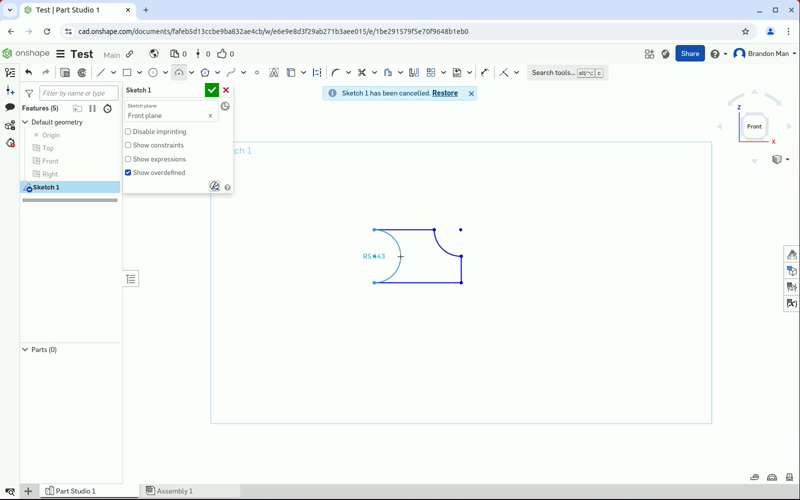
key(esc)
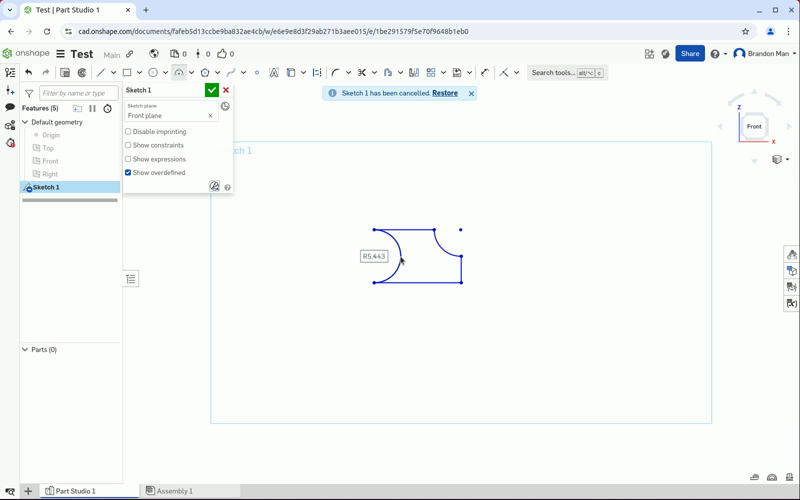
mouse_move(387, 265)
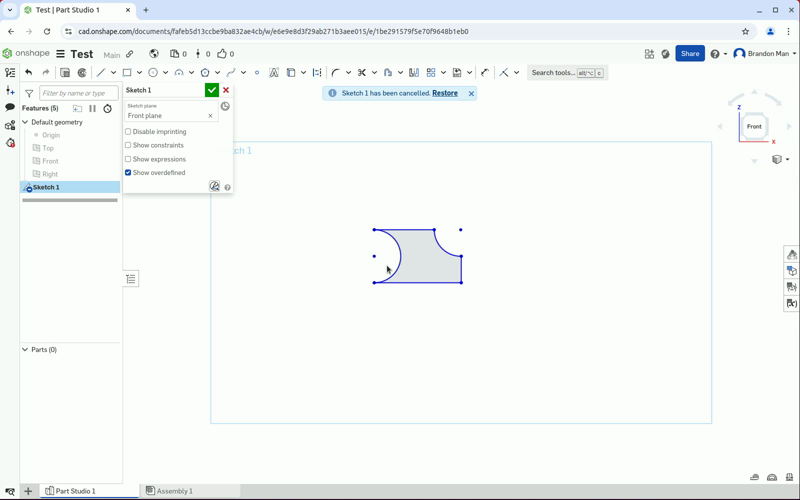
scroll(6)
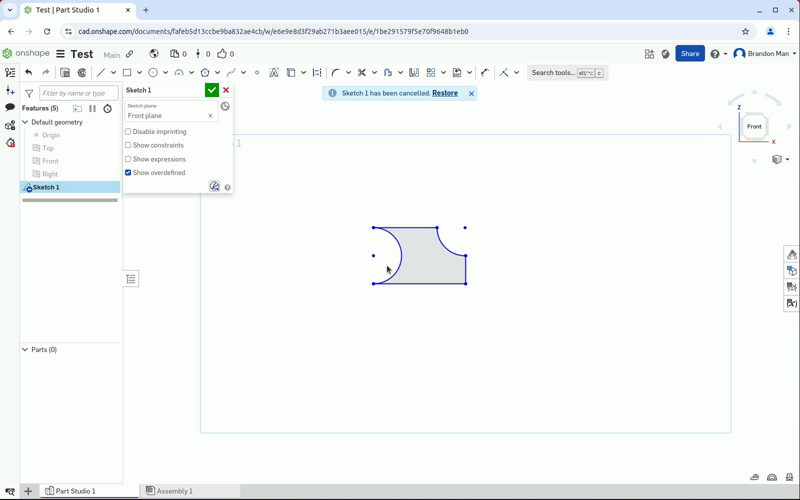
scroll(6)
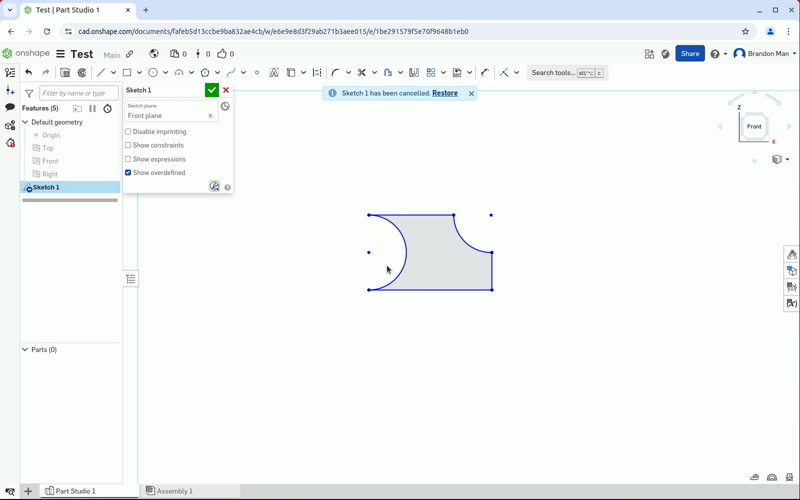
scroll(6)
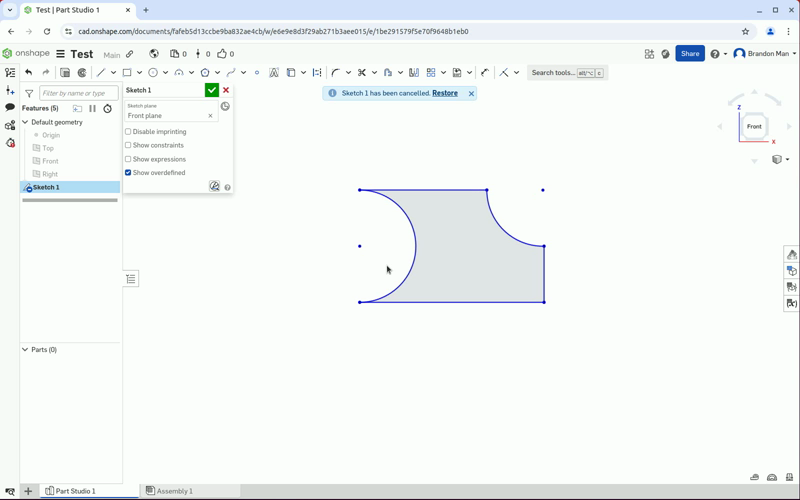
scroll(6)
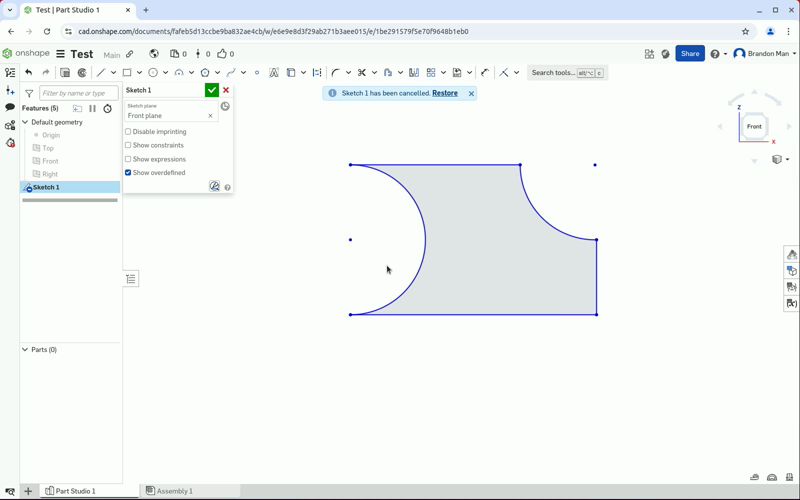
scroll(6)
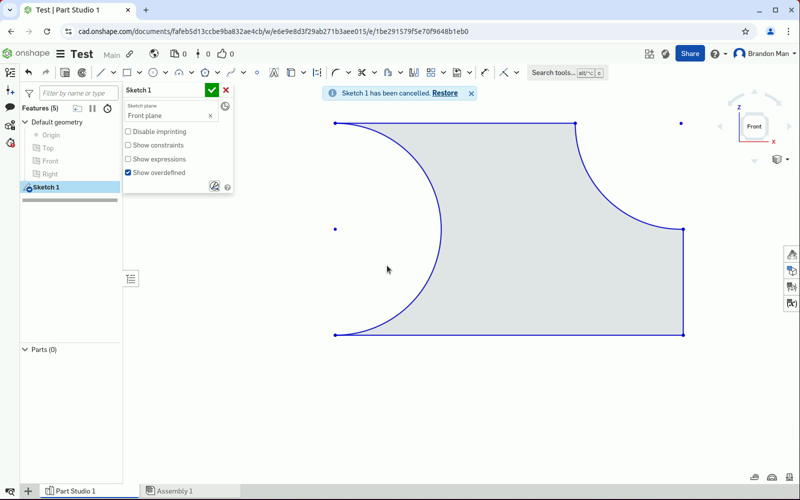
scroll(6)
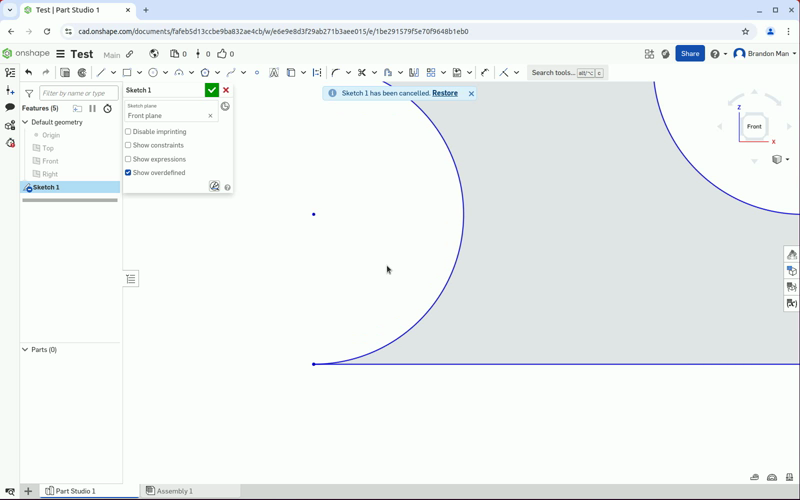
scroll(6)
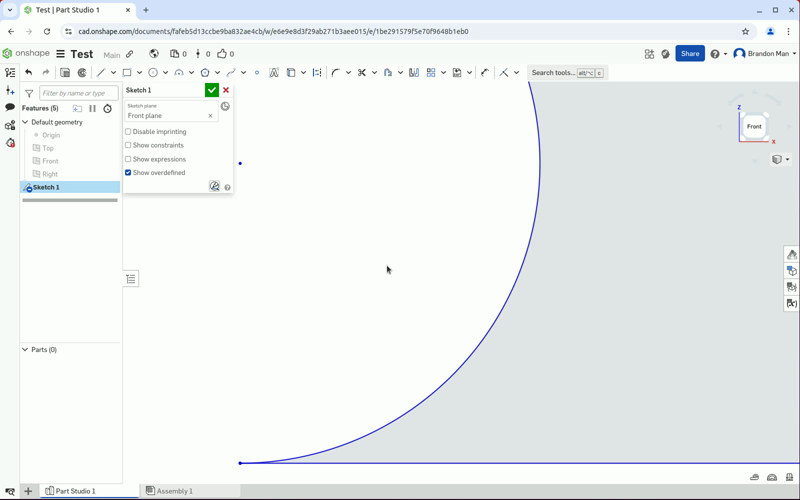
click(387, 265)
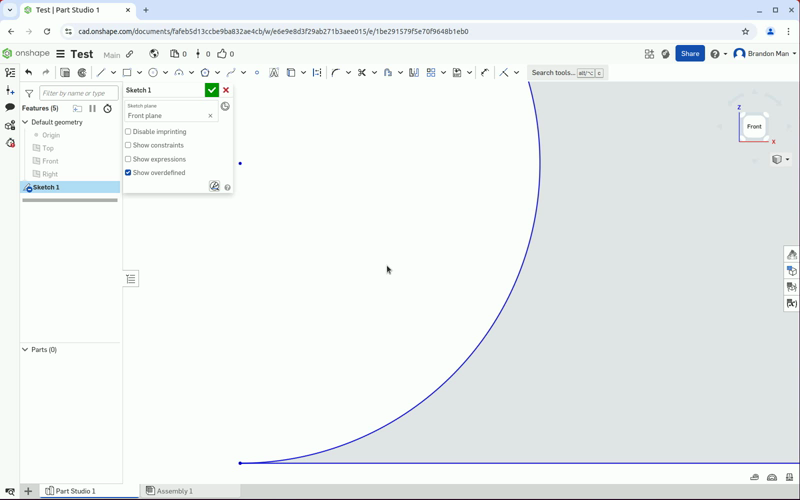
scroll(-6)
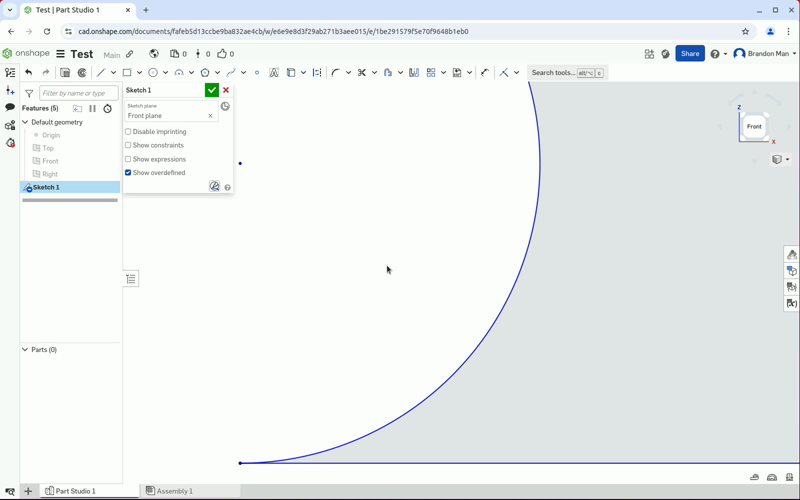
scroll(-6)
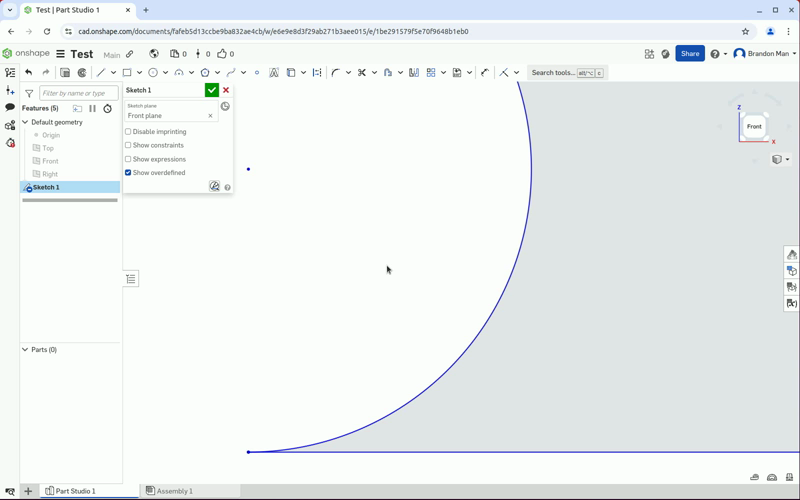
scroll(-6)
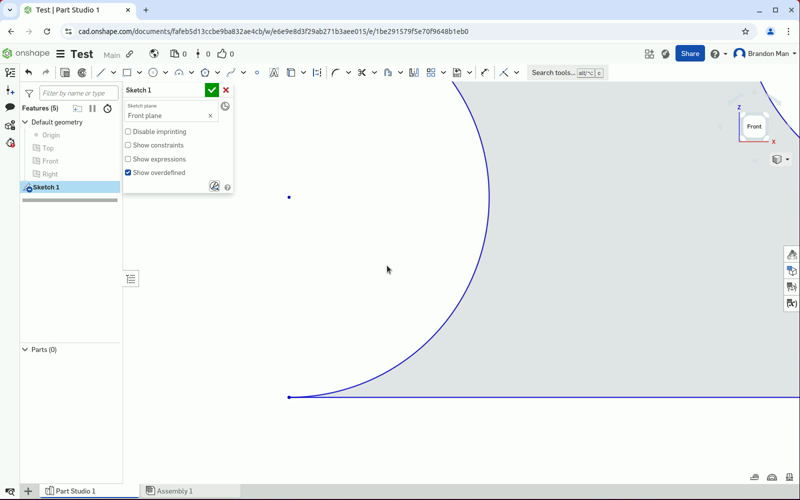
scroll(-6)
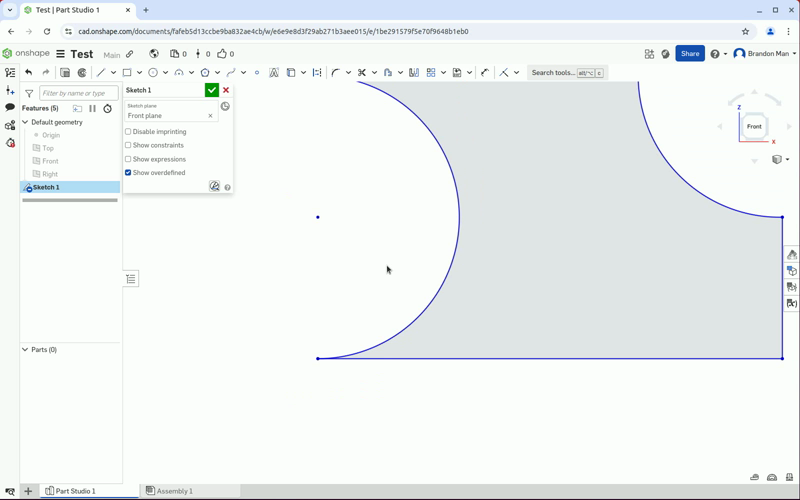
scroll(-6)
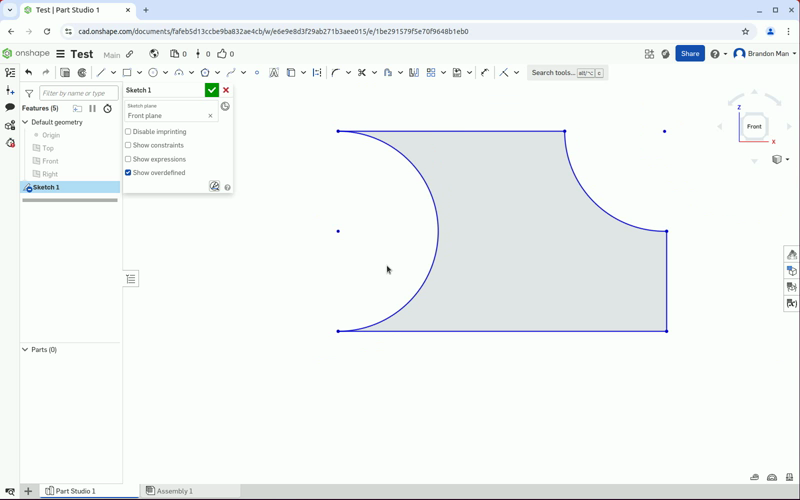
scroll(-6)
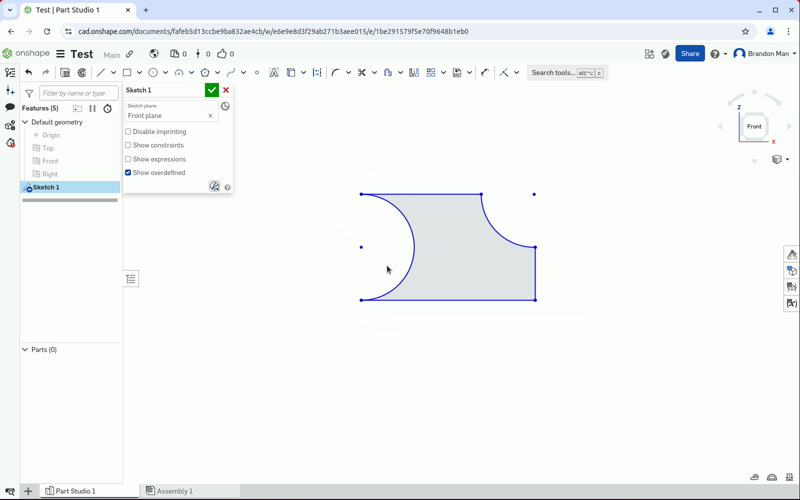
scroll(-6)
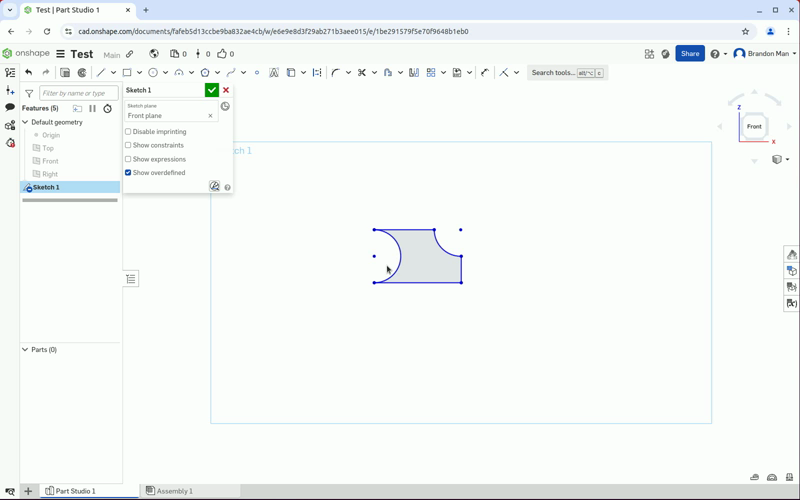
mouse_move(73, 352)
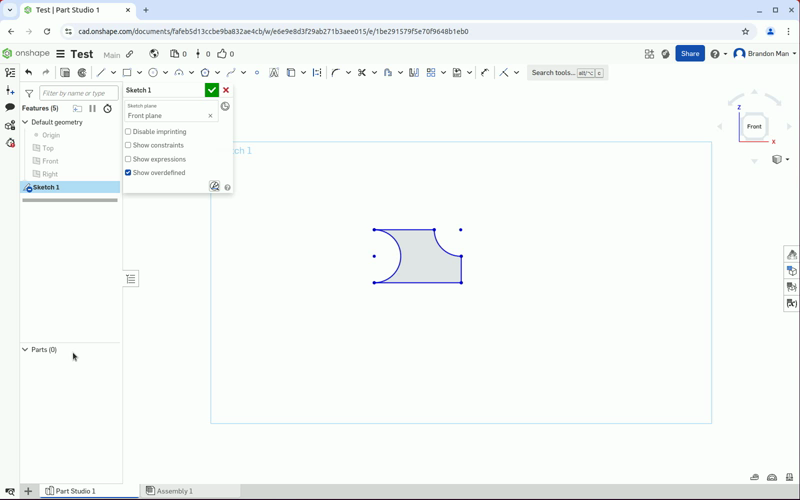
key(shift+y)
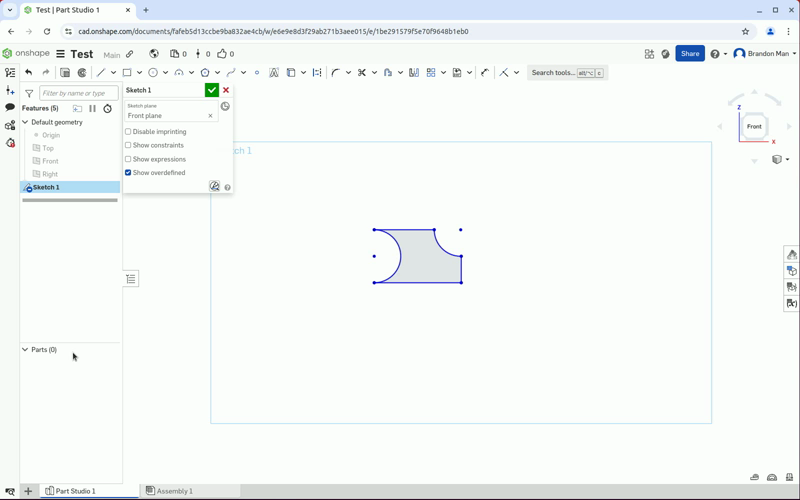
key(shift+e)
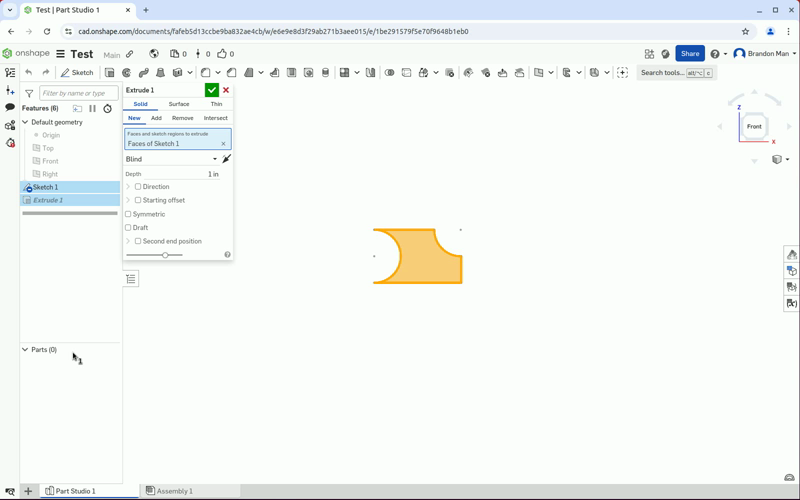
mouse_move(143, 106)
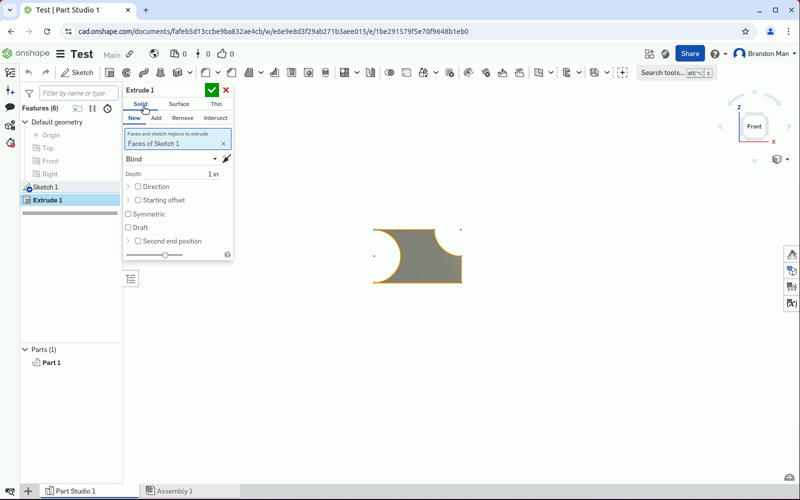
click(143, 106)
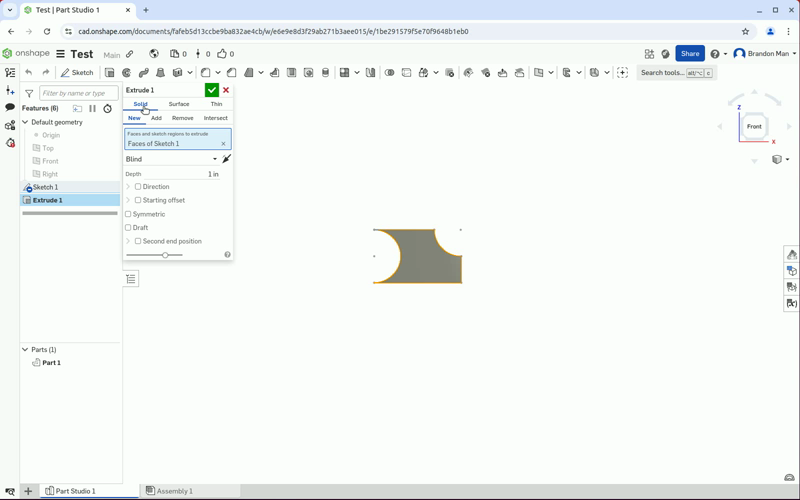
mouse_move(137, 120)
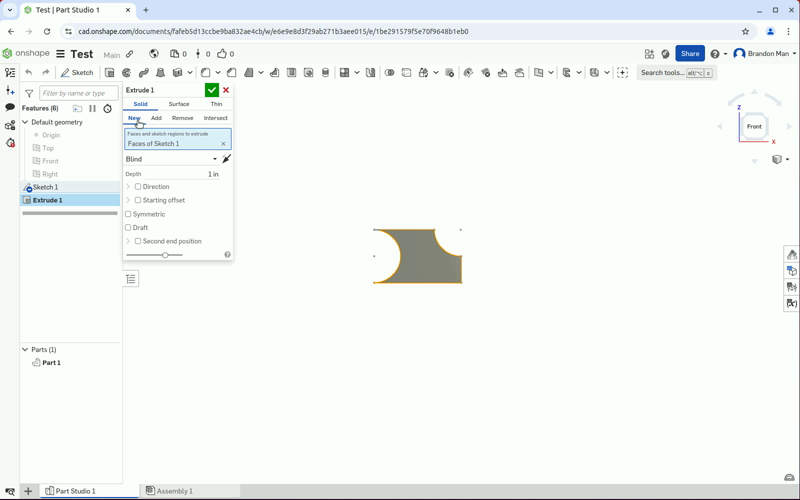
click(137, 120)
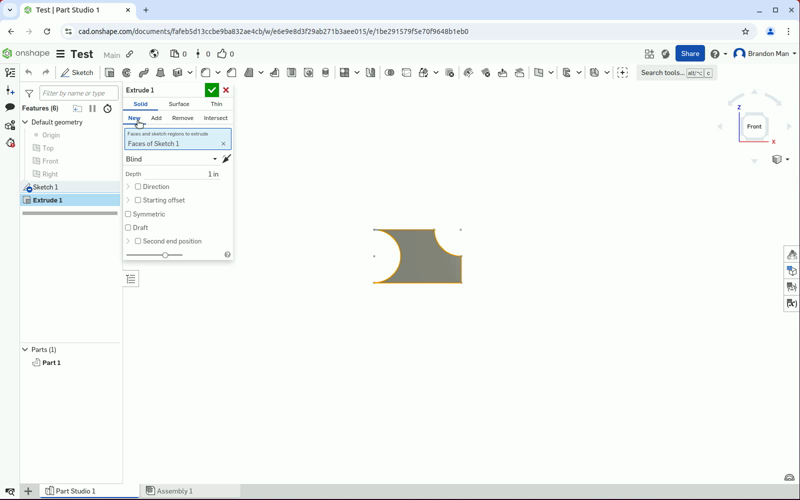
key(tab, 4)
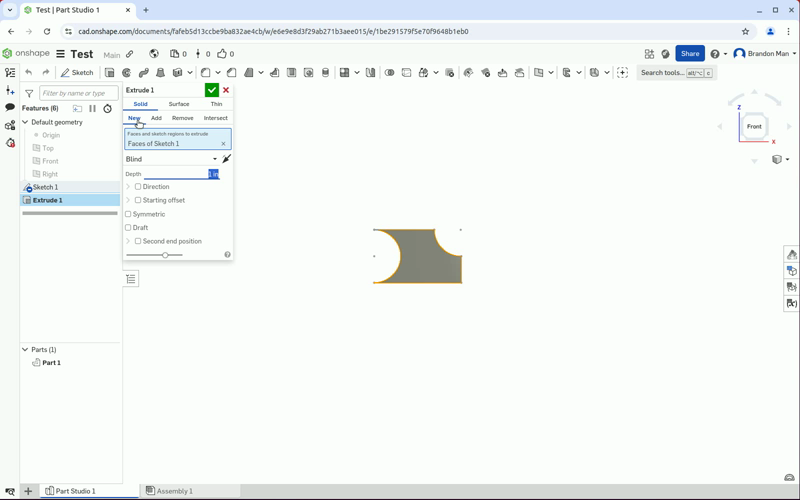
text(4.333)
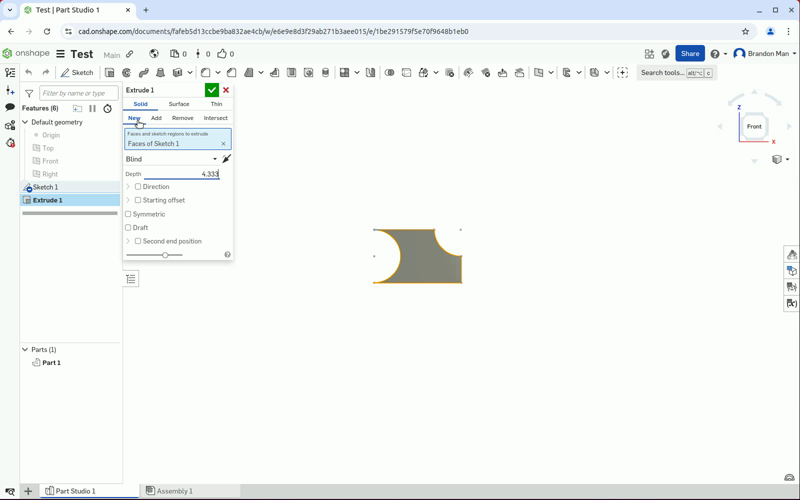
key(enter)
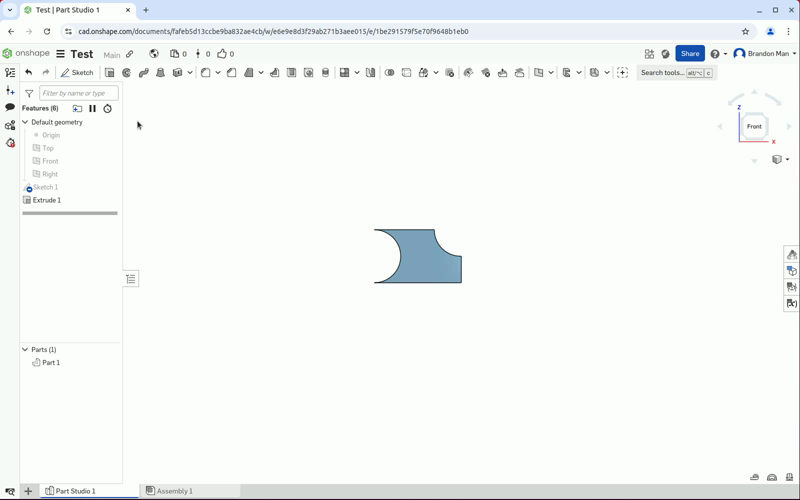
key(shift+h)
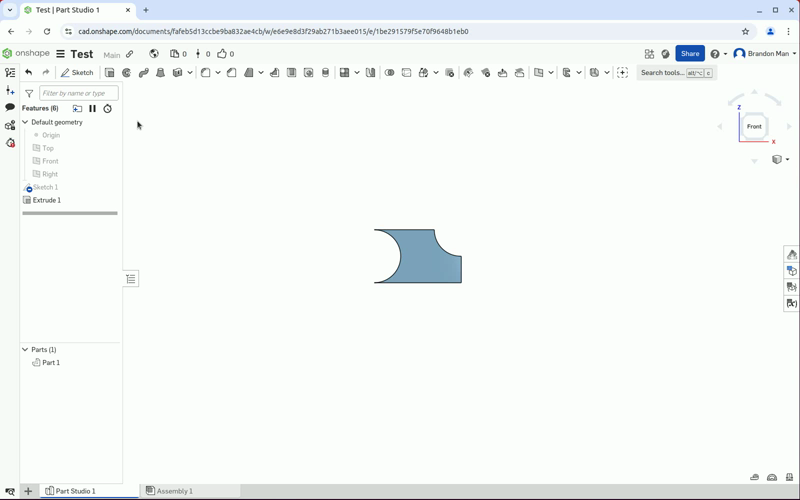
key(shift+h)
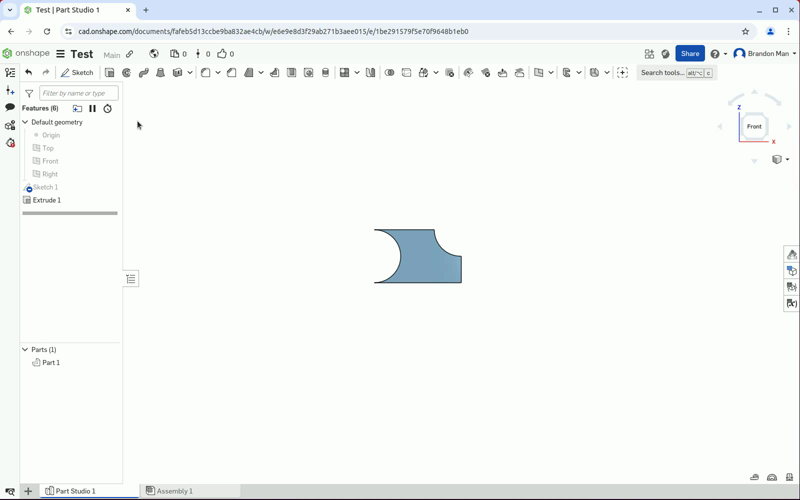
mouse_move(73, 189)
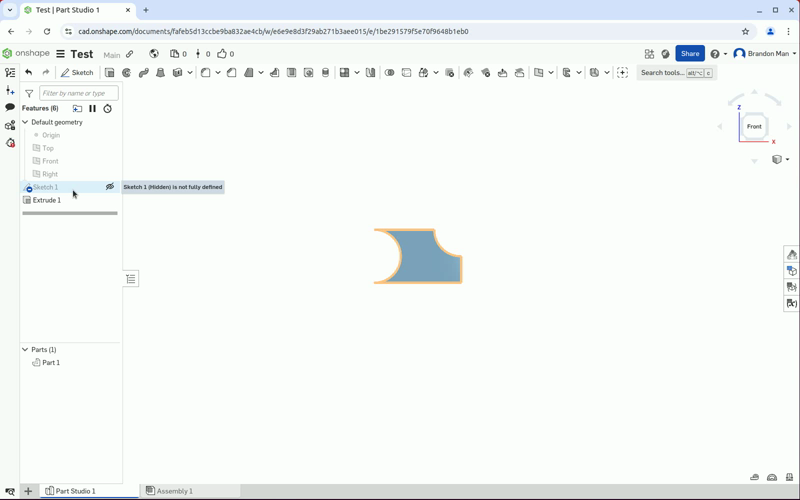
click(73, 189)
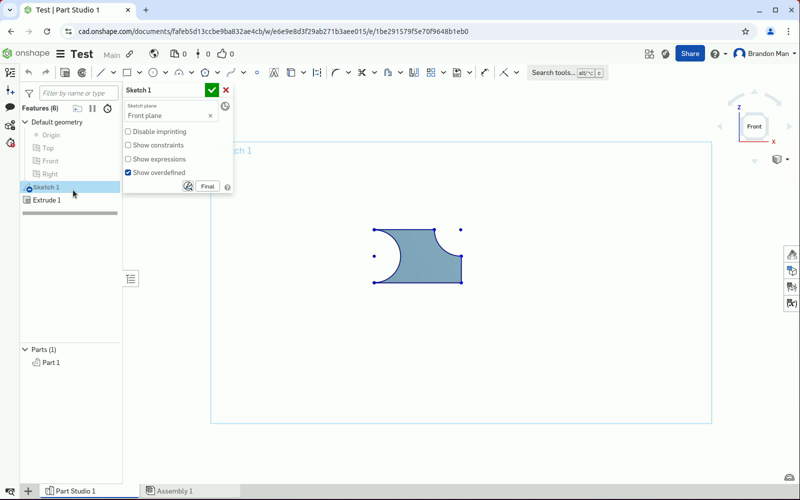
mouse_move(229, 92)
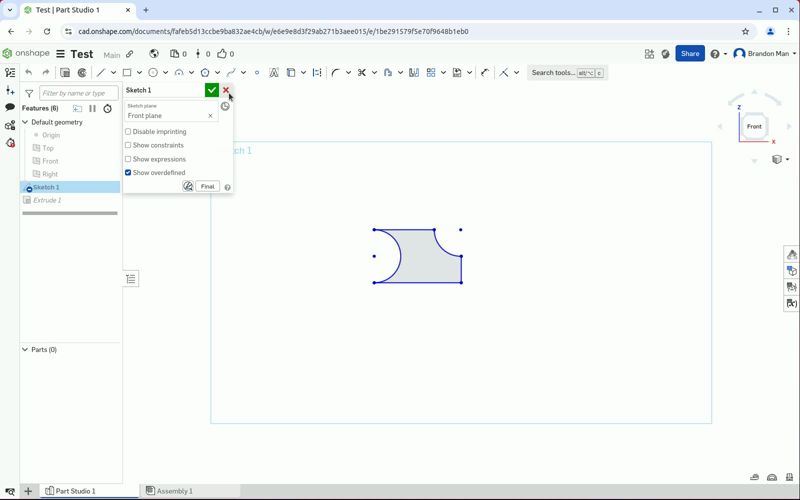
click(229, 92)
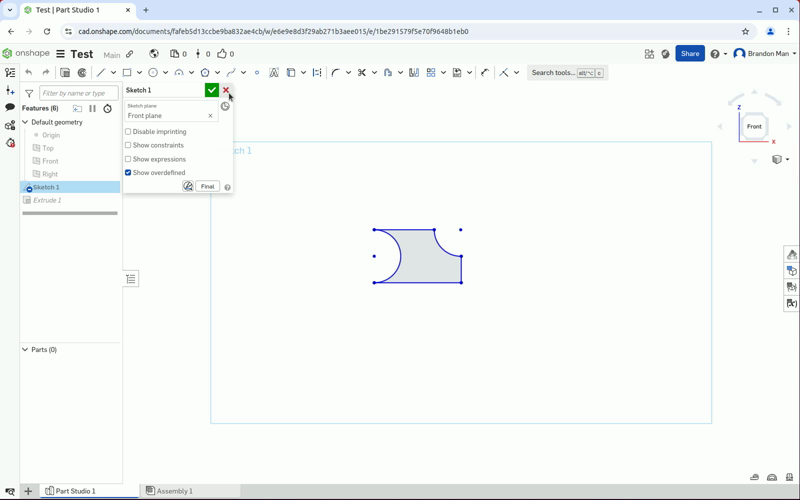
key(shift+s)
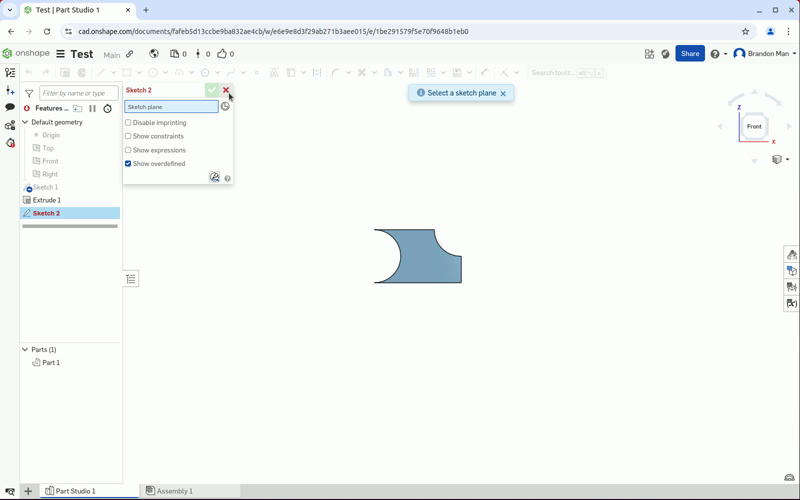
mouse_move(73, 163)
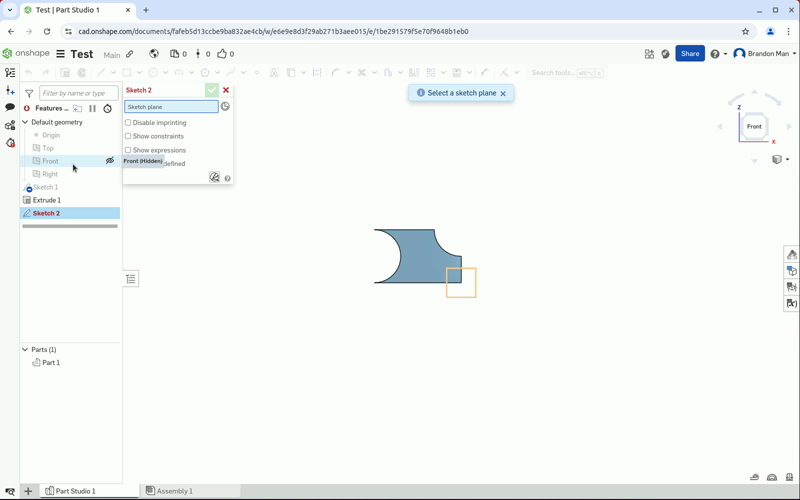
click(73, 163)
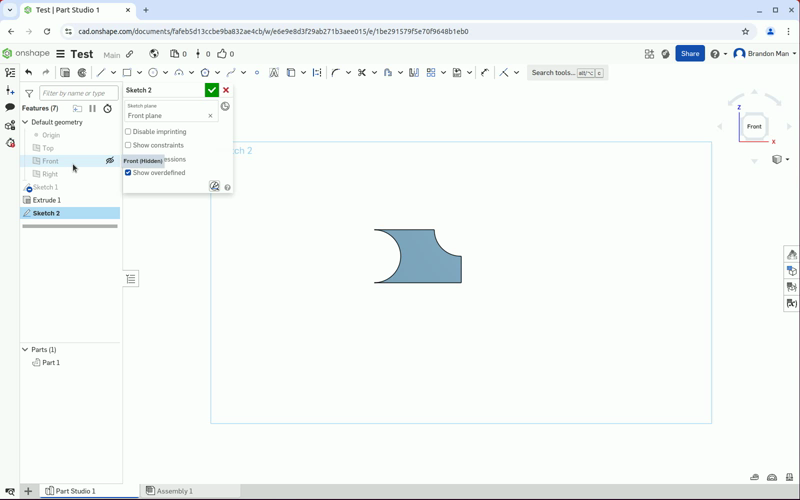
mouse_move(73, 352)
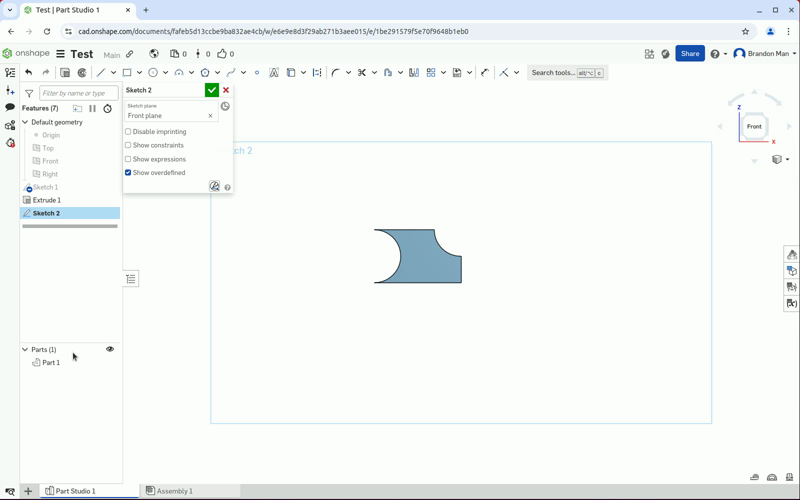
key(y)
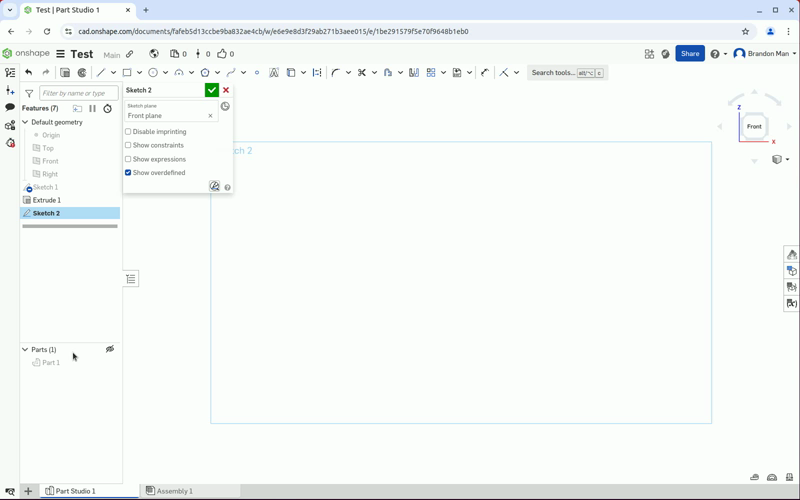
key(a)
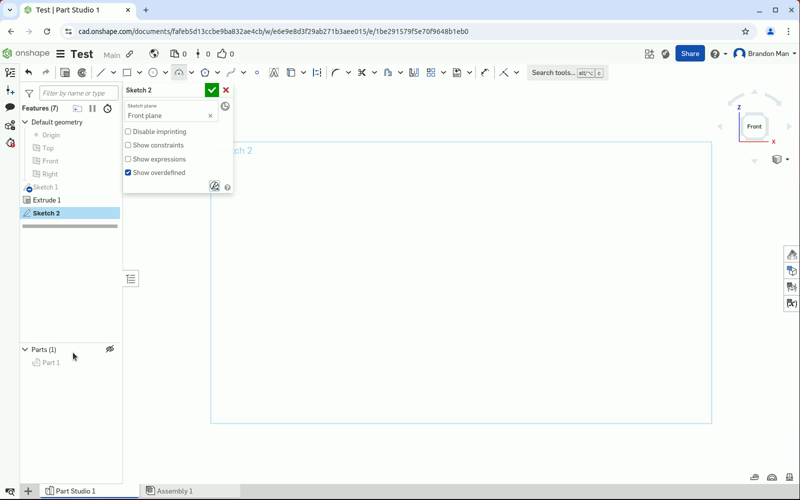
key_down(shift)
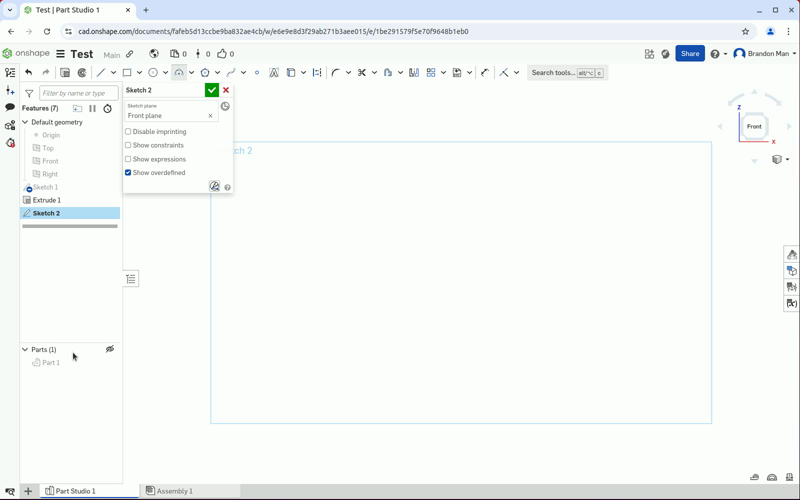
mouse_move(374, 282)
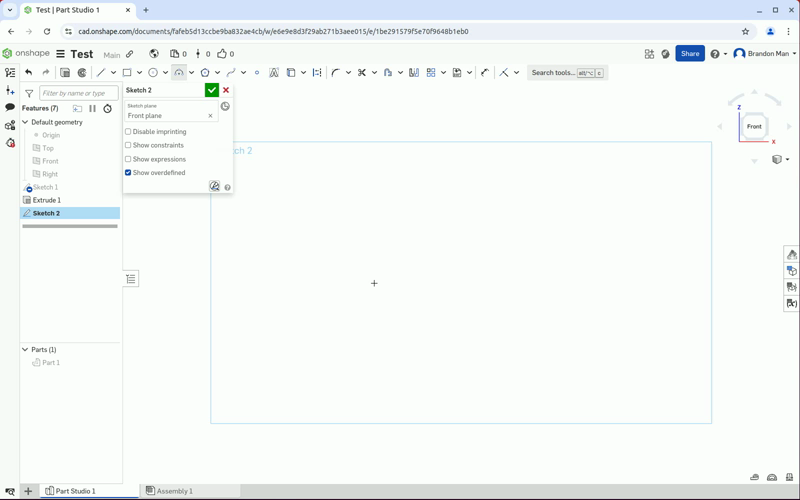
click(374, 282)
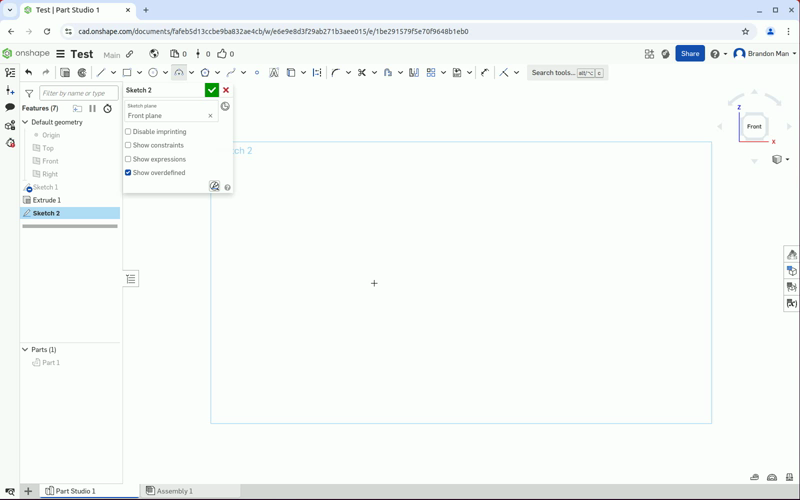
key_up(shift)
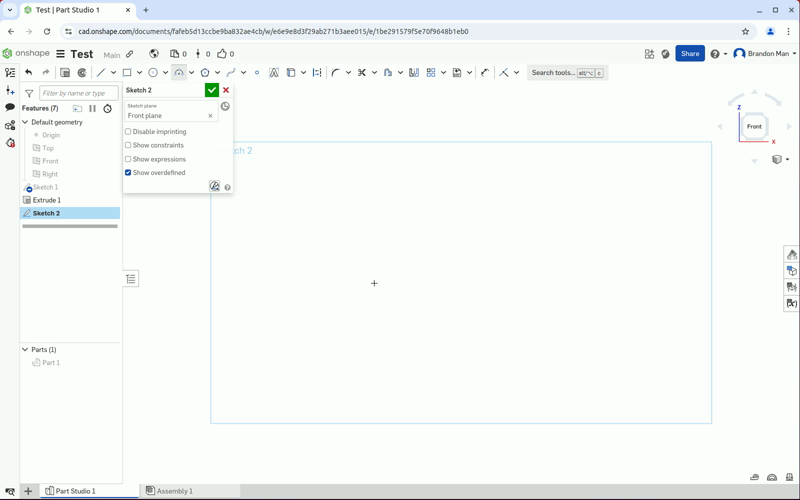
key_down(shift)
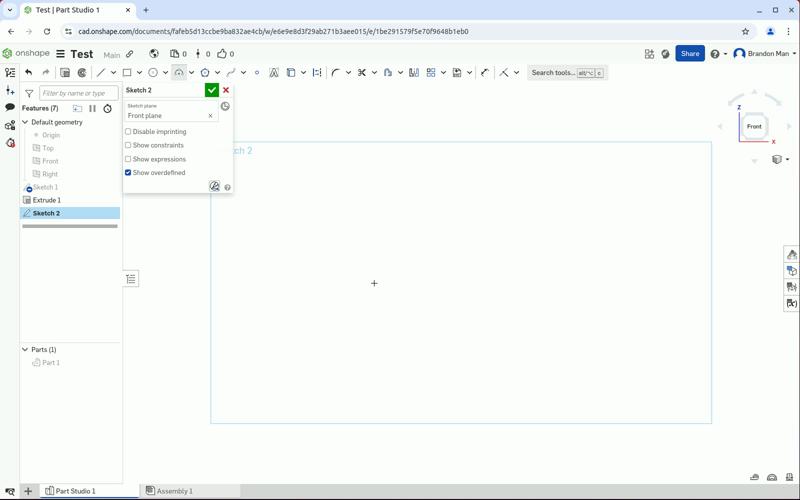
mouse_move(374, 229)
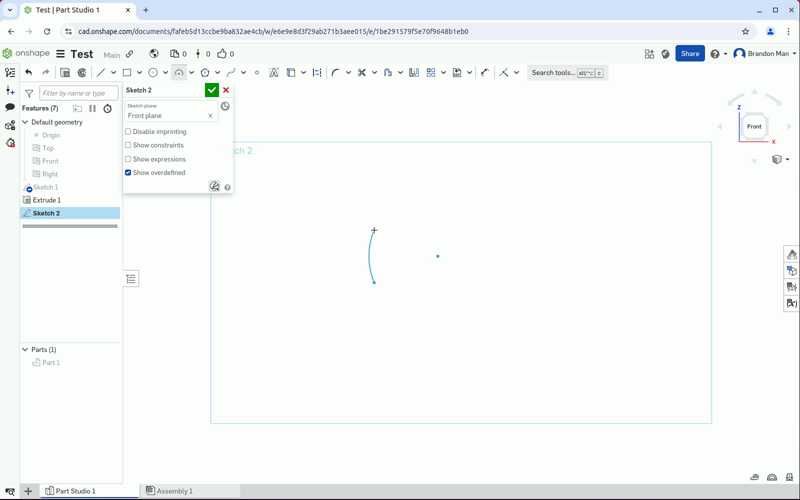
click(374, 229)
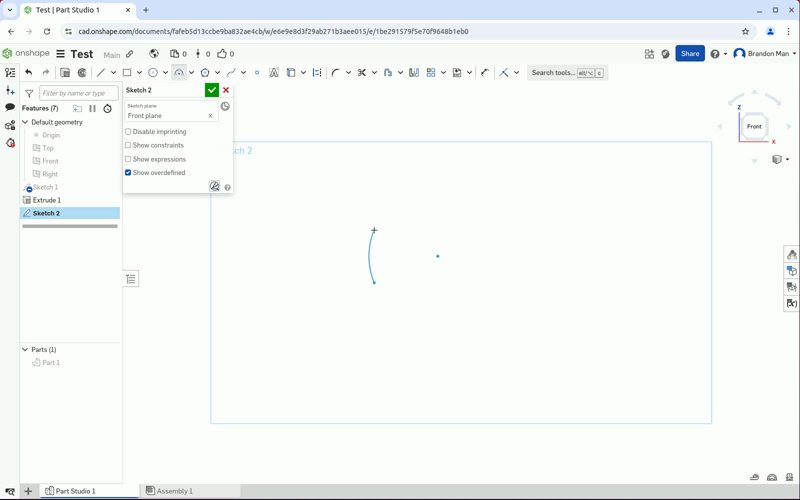
mouse_move(400, 256)
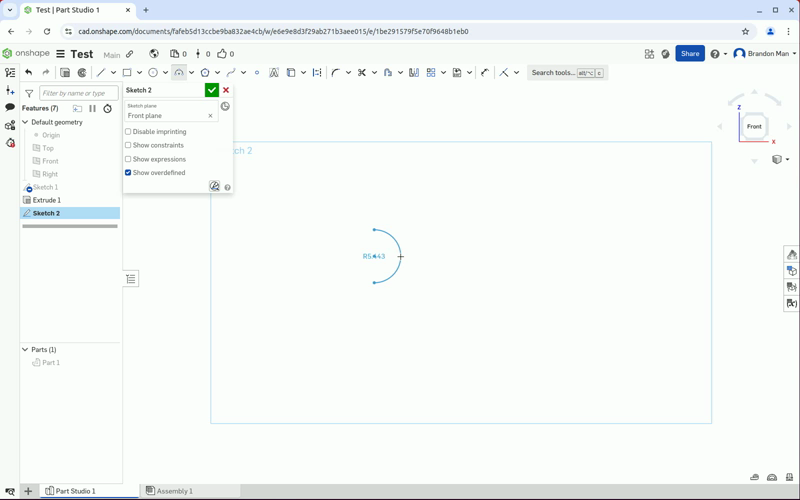
click(400, 256)
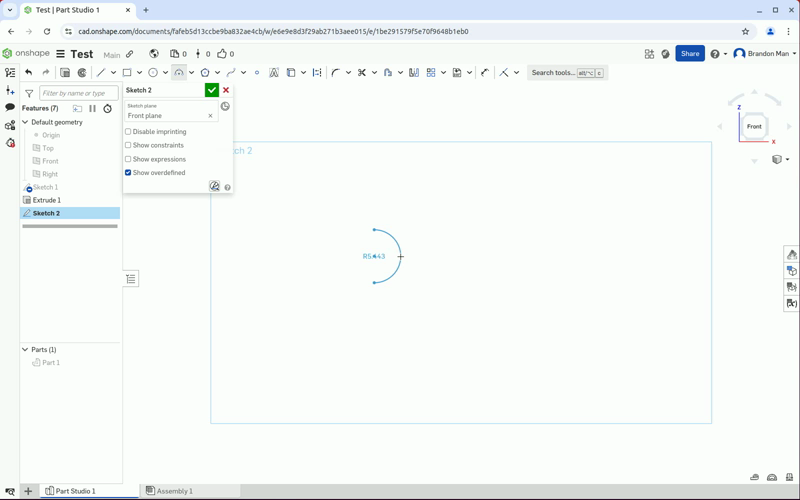
key_up(shift)
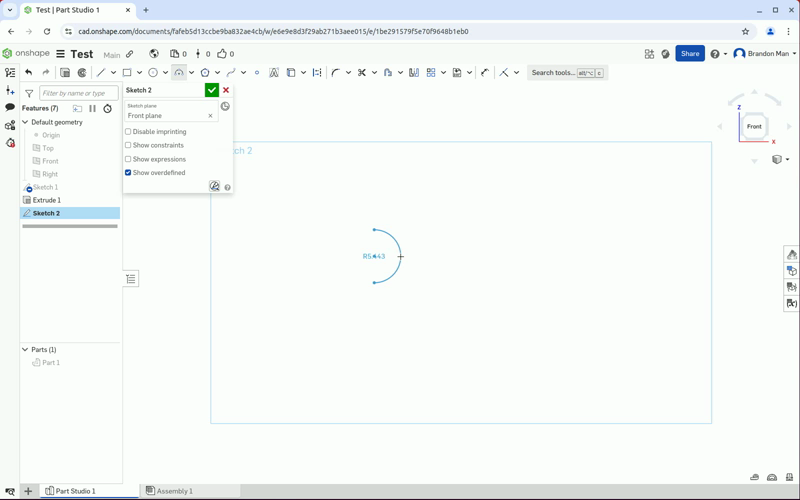
key(esc)
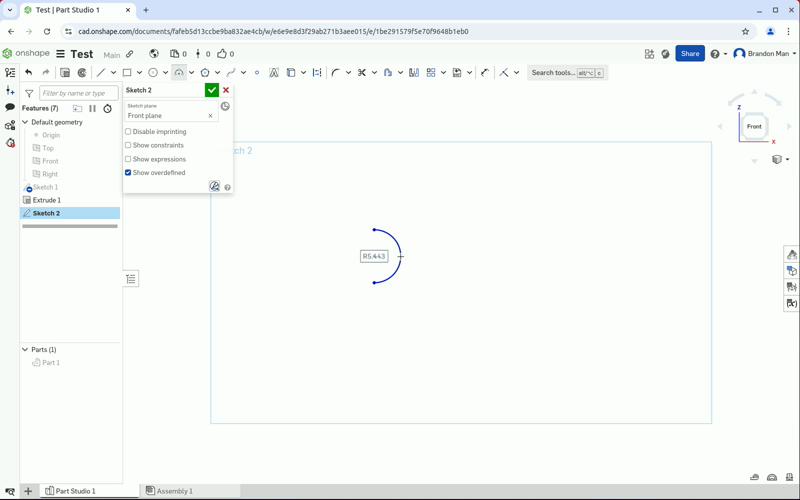
key(l)
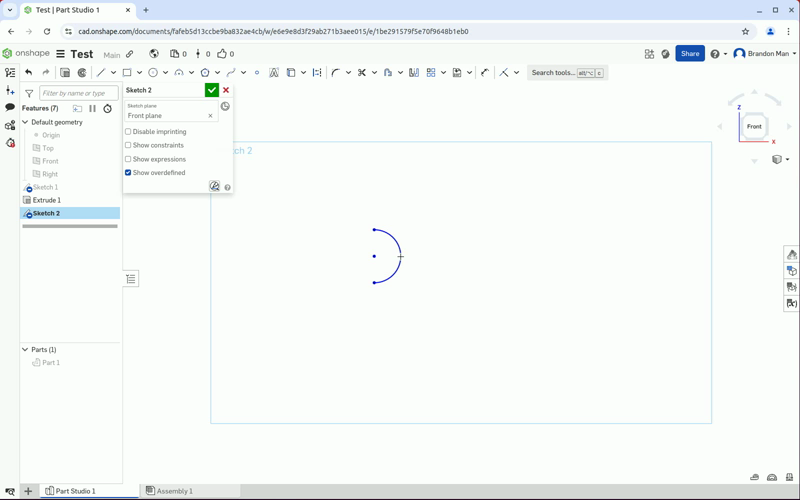
mouse_move(374, 229)
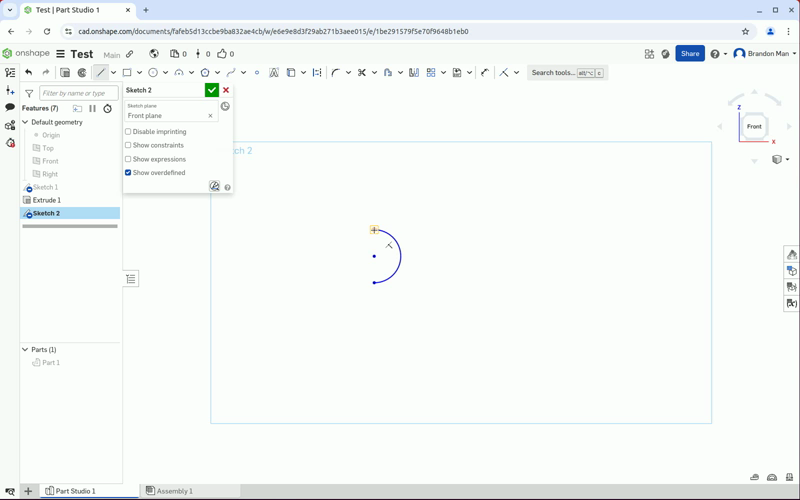
click(374, 229)
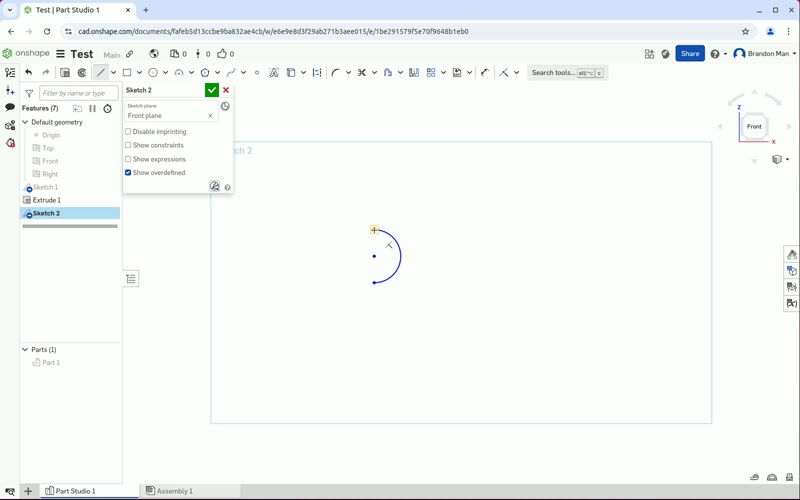
key_down(shift)
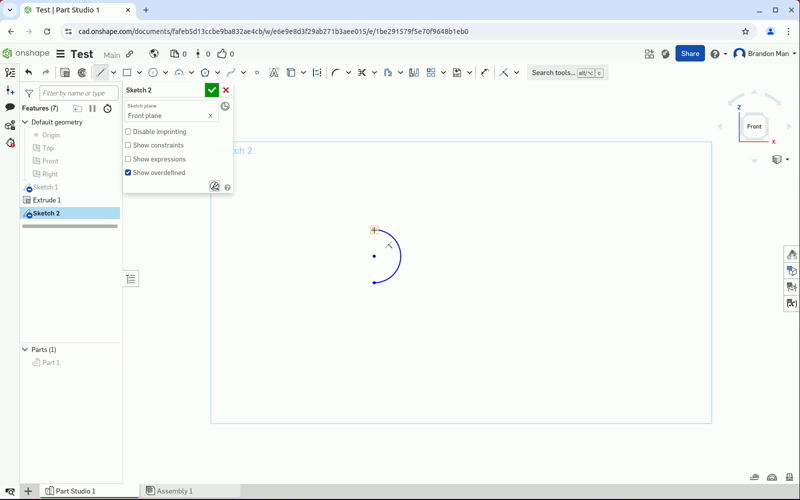
mouse_move(404, 229)
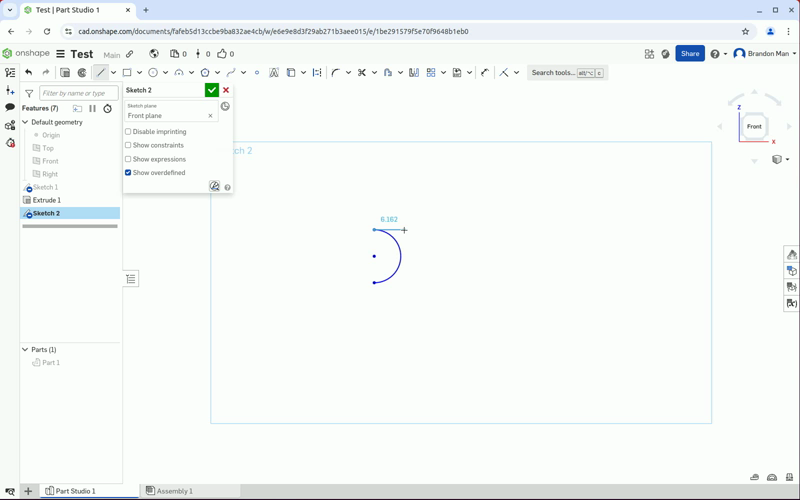
mouse_move(374, 245)
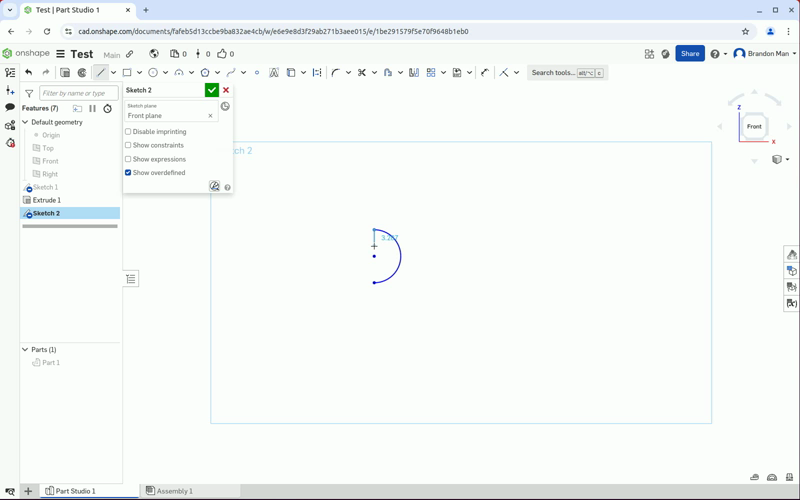
click(374, 245)
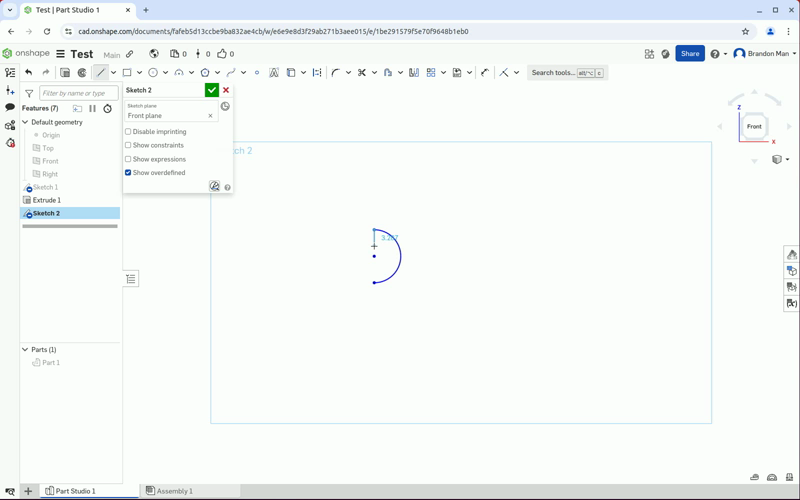
key_up(shift)
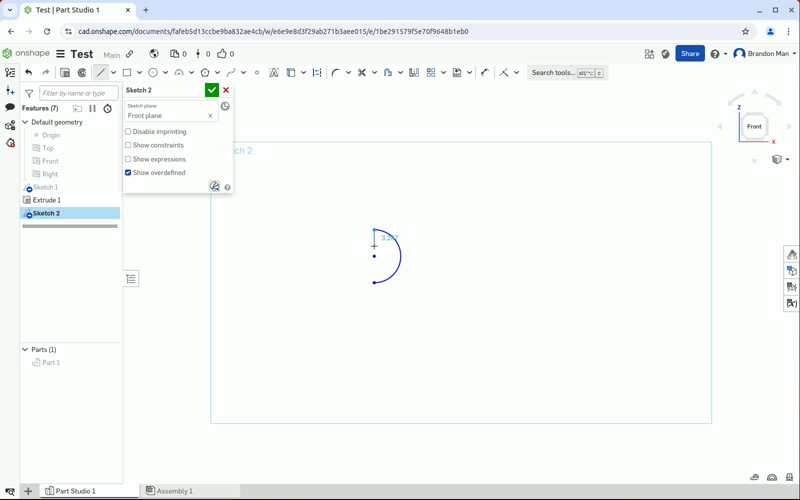
key(esc)
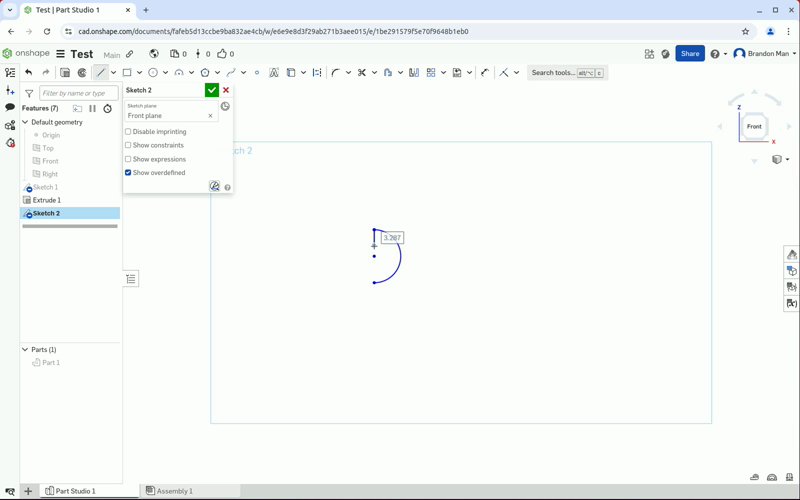
key(a)
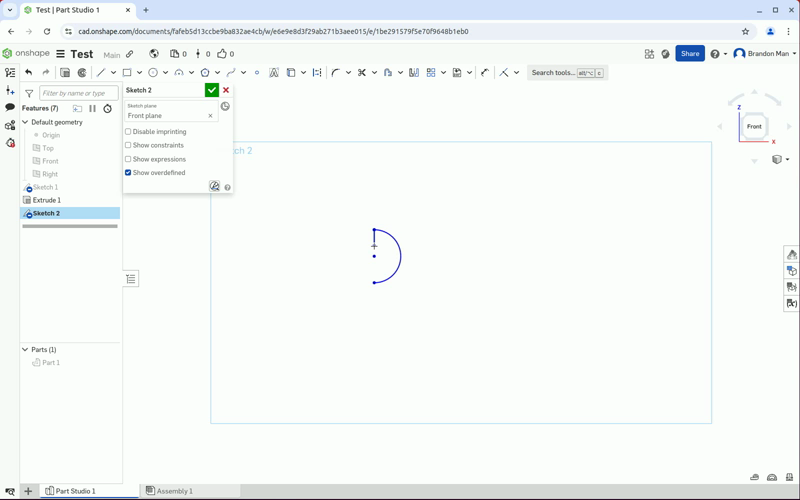
mouse_move(374, 245)
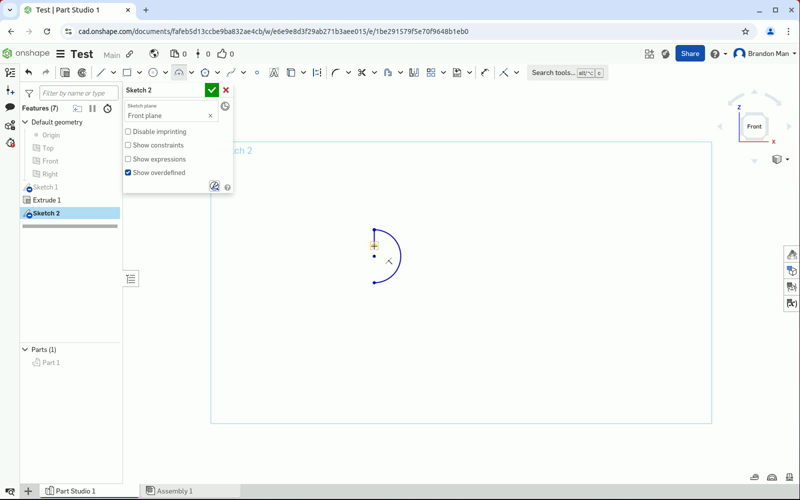
click(374, 245)
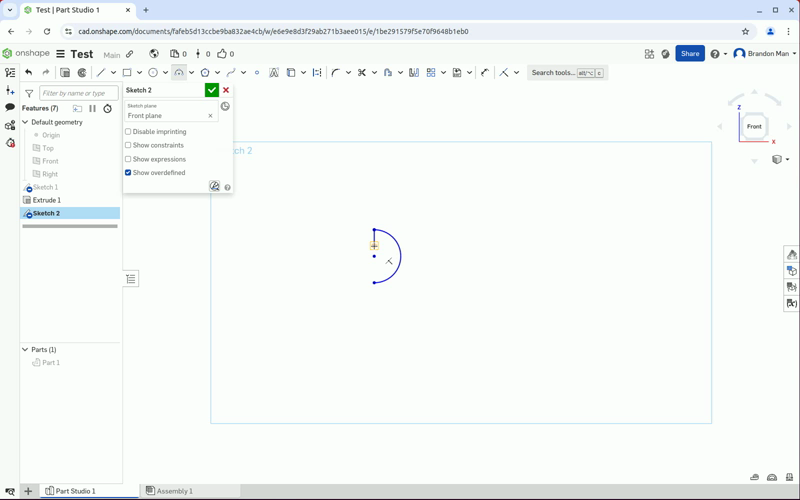
key_down(shift)
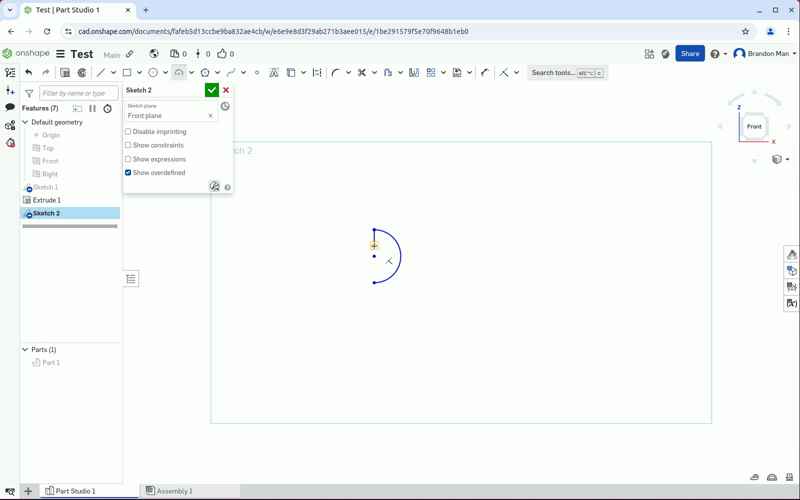
mouse_move(374, 267)
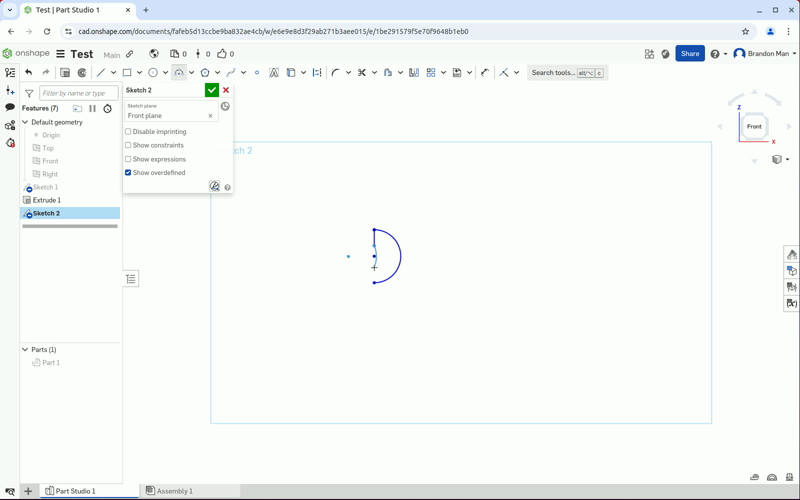
click(374, 267)
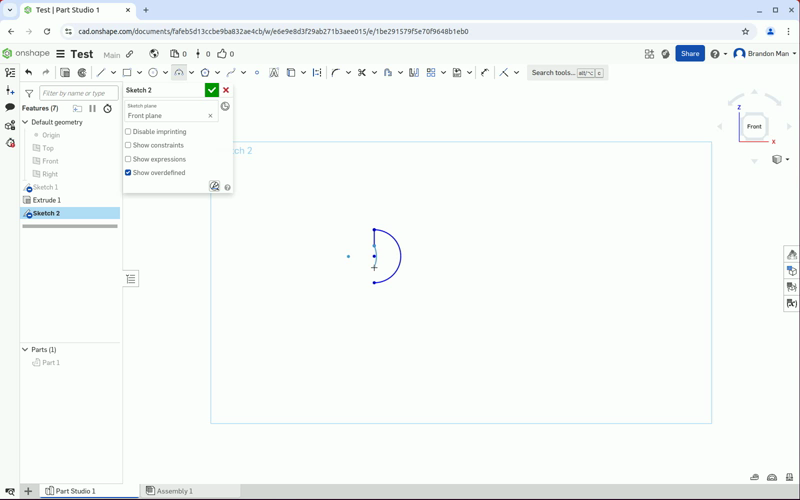
mouse_move(384, 256)
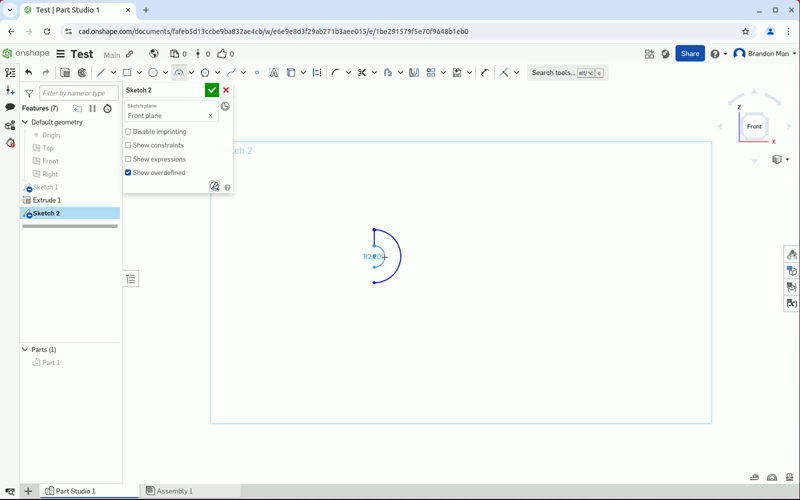
click(384, 256)
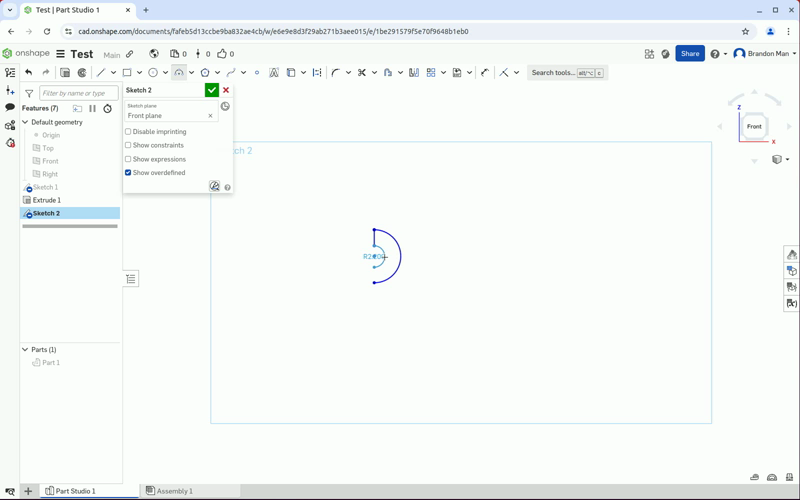
key_up(shift)
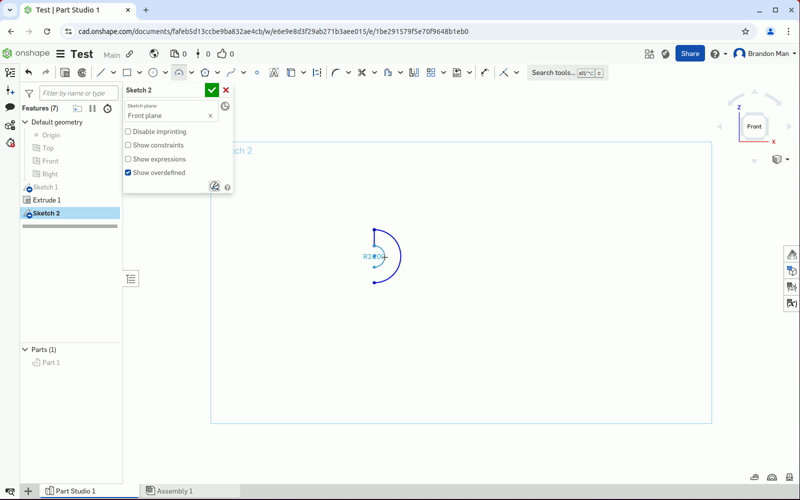
key(esc)
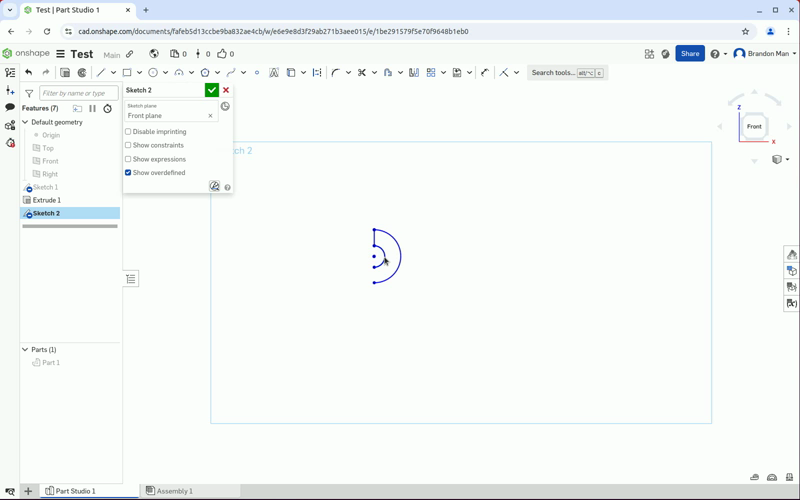
key(l)
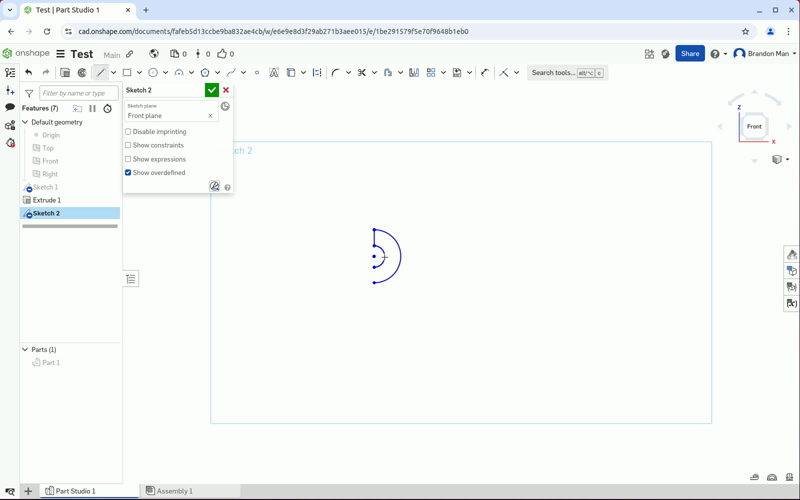
mouse_move(374, 267)
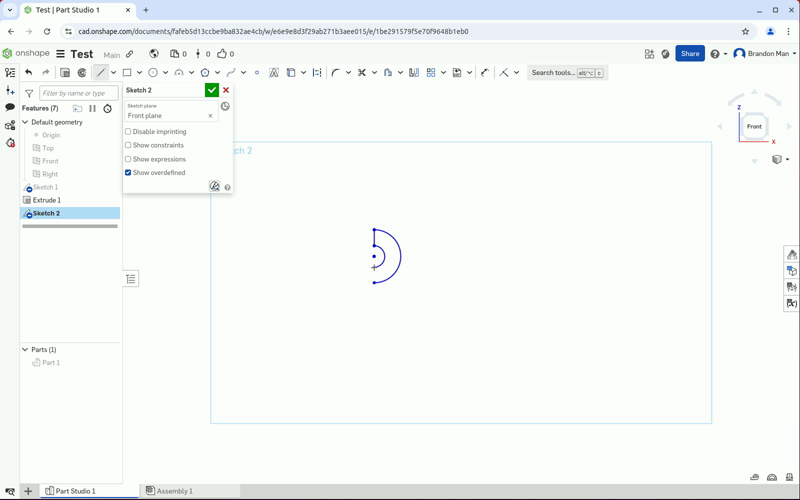
click(374, 267)
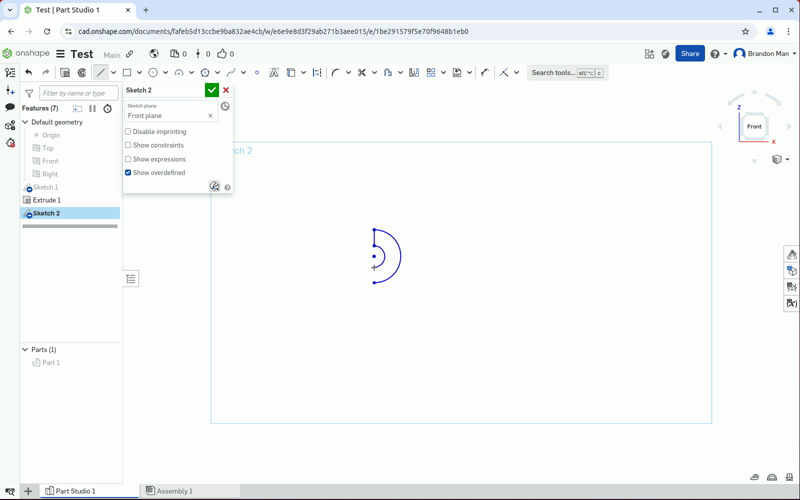
mouse_move(404, 267)
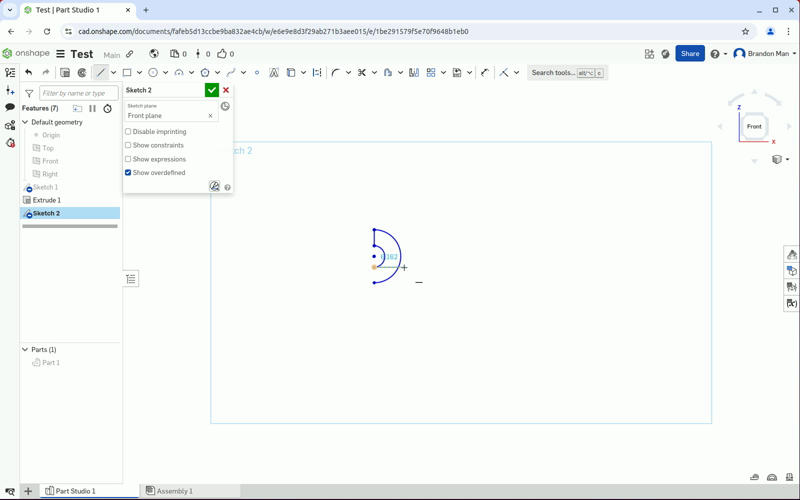
key_down(shift)
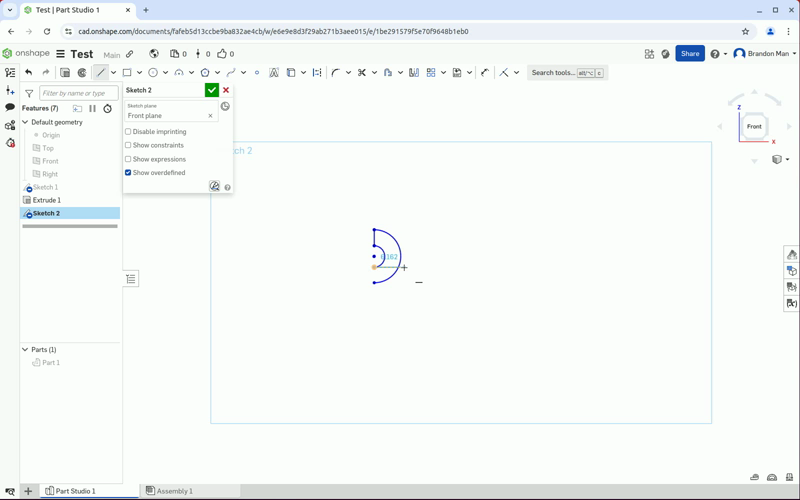
mouse_move(374, 282)
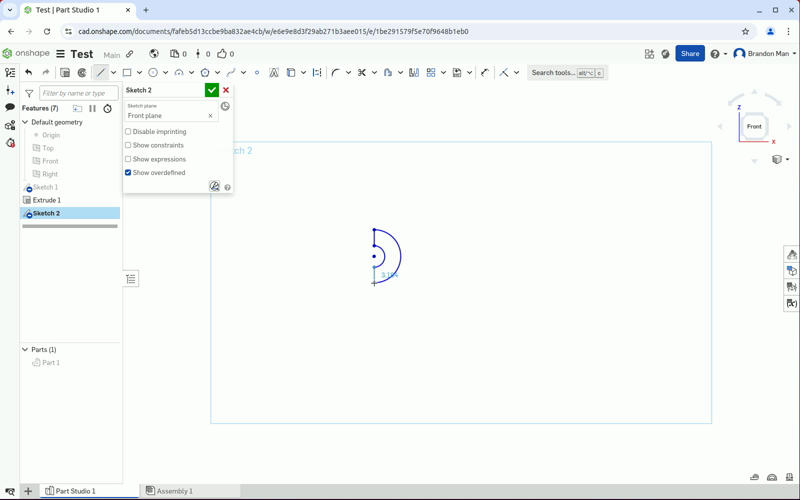
key_up(shift)
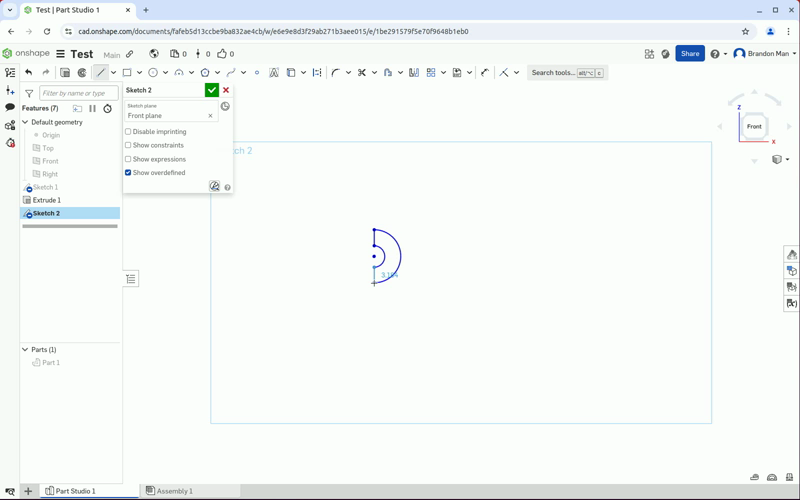
click(374, 282)
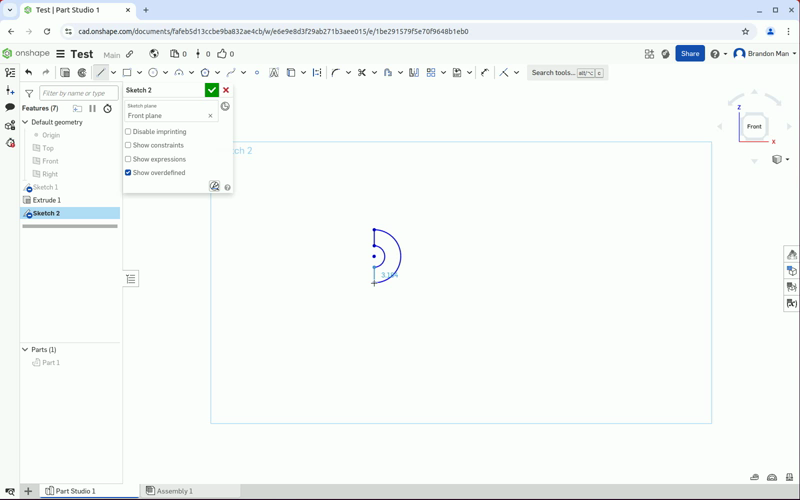
key(esc)
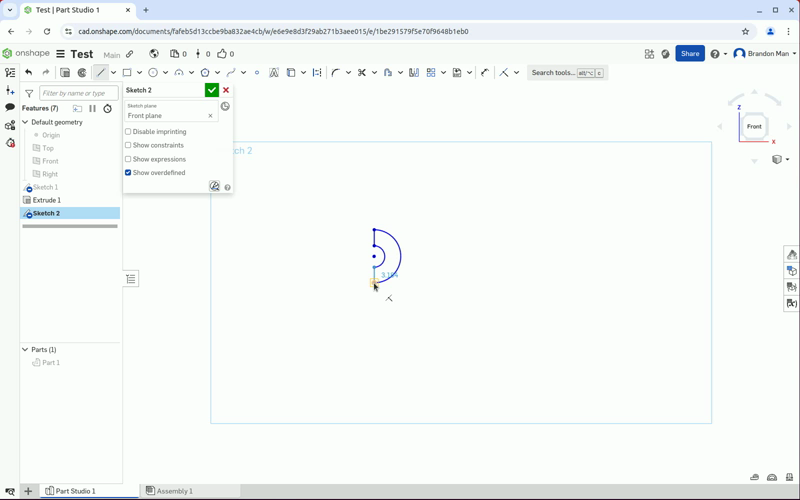
mouse_move(385, 247)
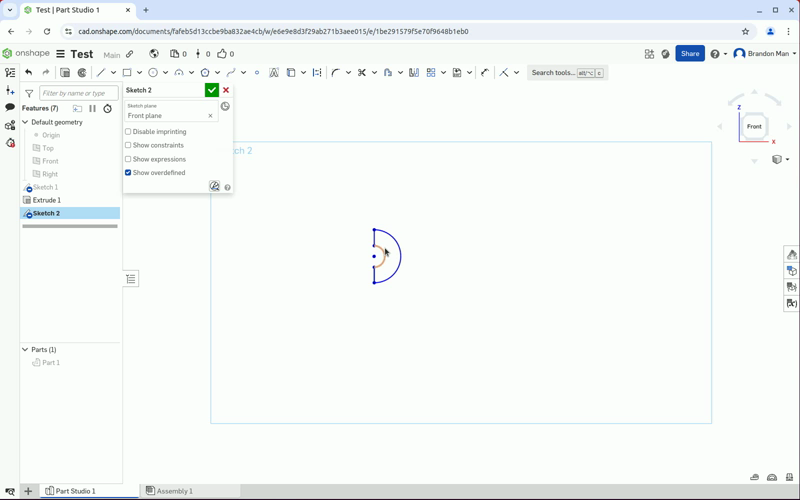
scroll(6)
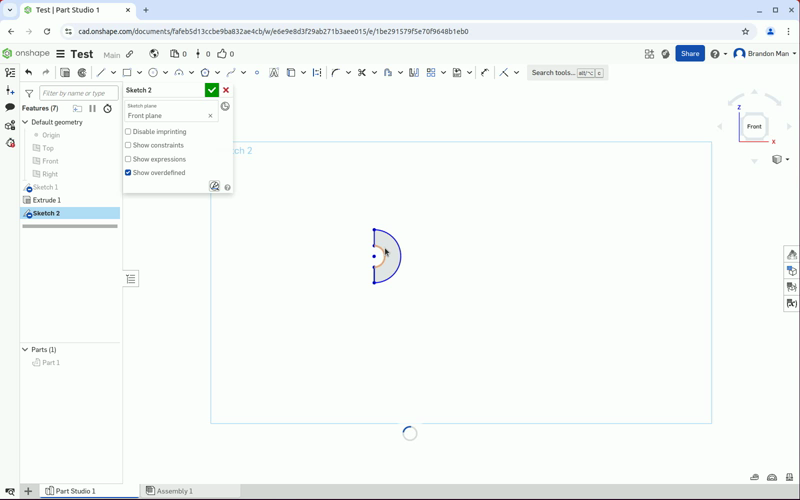
scroll(6)
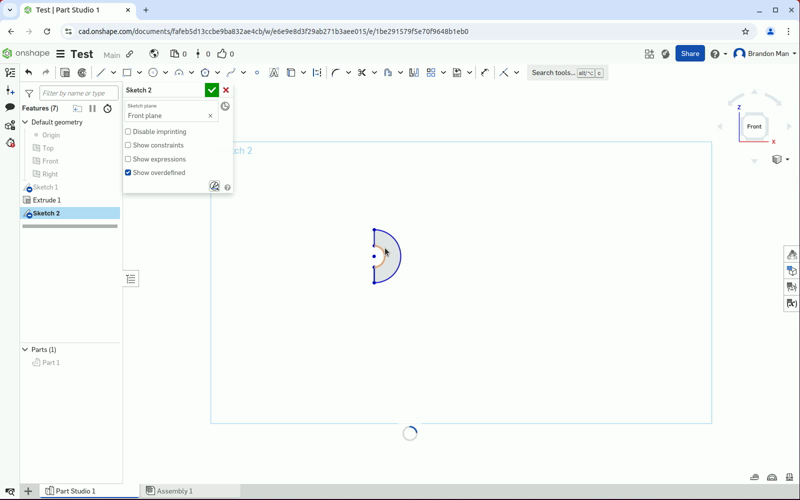
scroll(6)
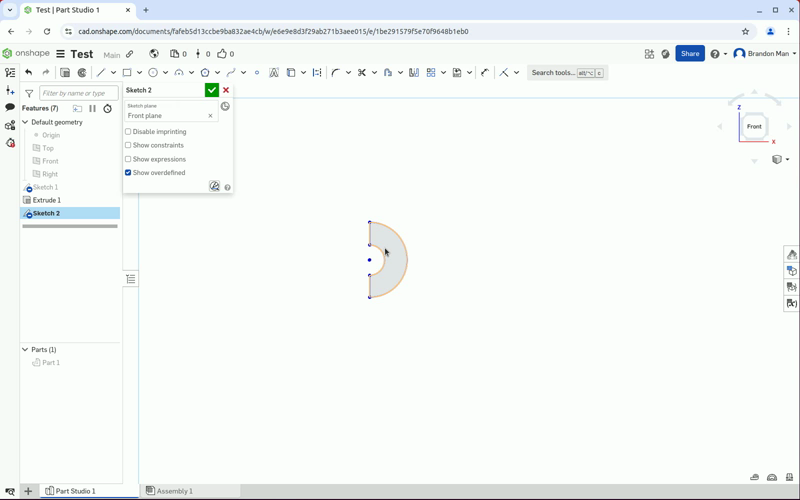
scroll(6)
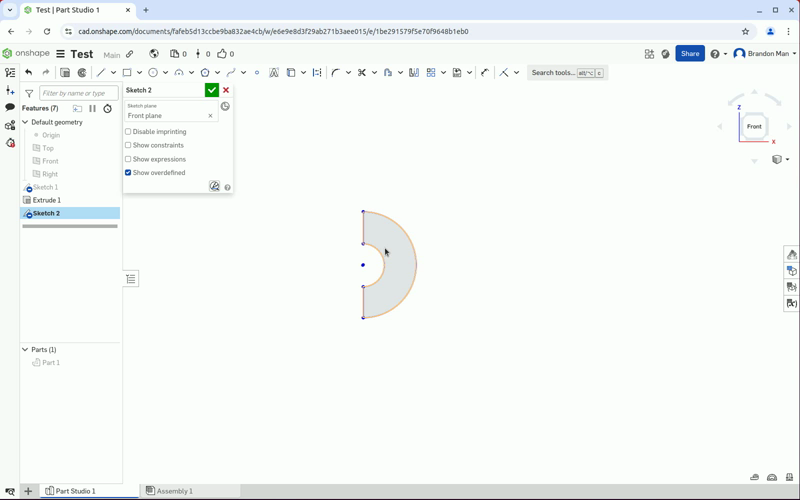
scroll(6)
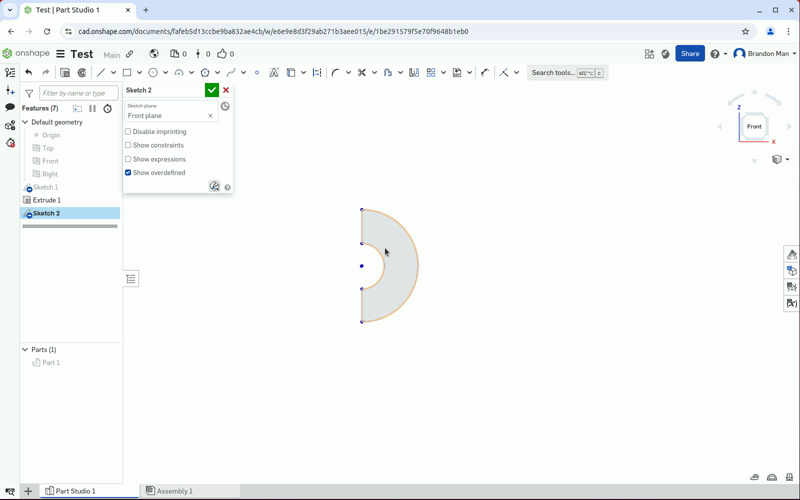
scroll(6)
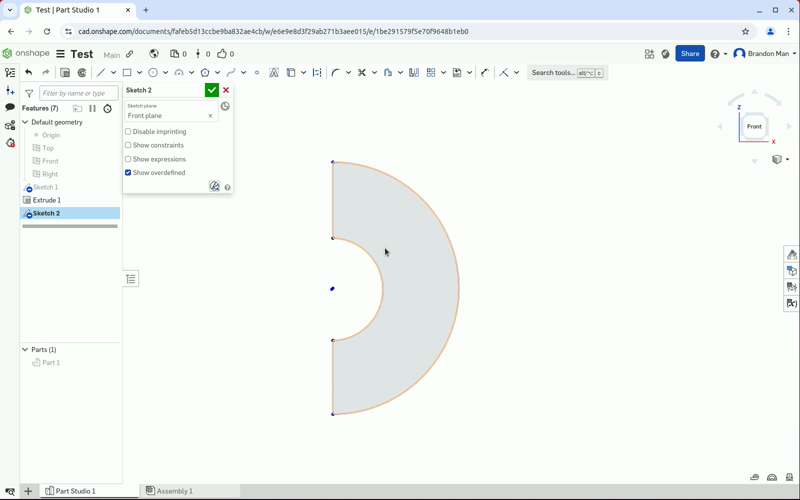
scroll(6)
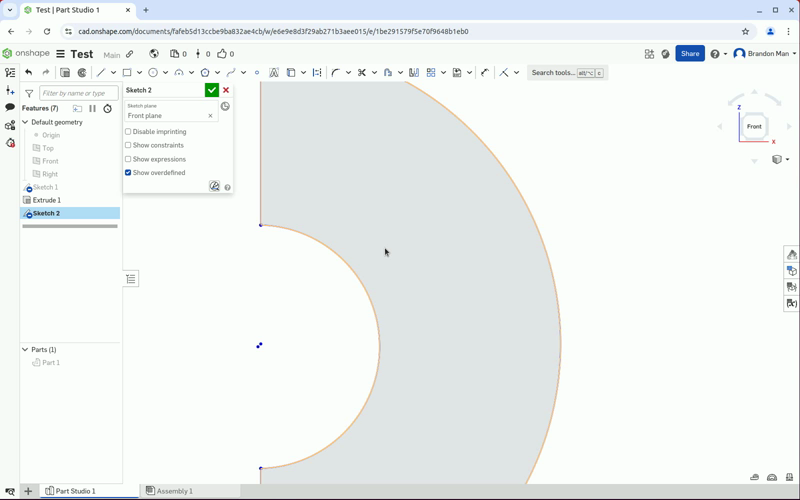
click(385, 247)
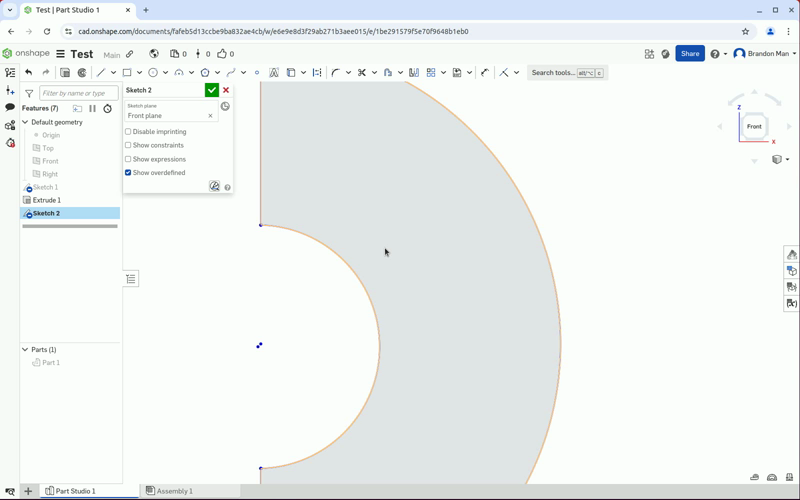
scroll(-6)
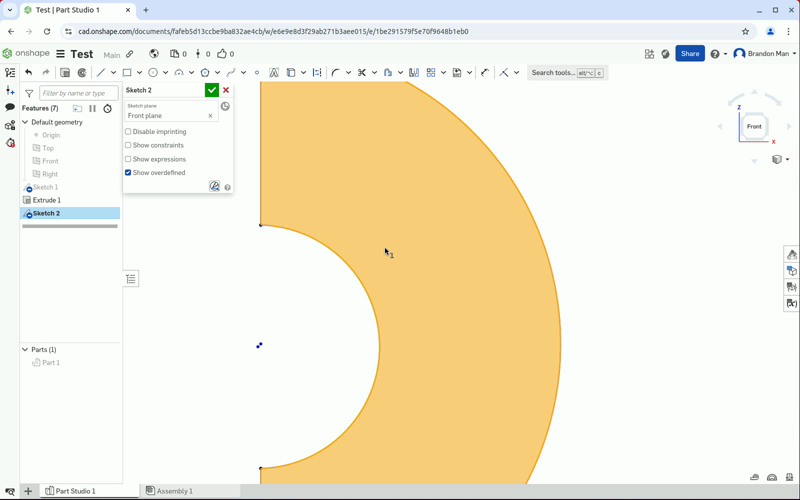
scroll(-6)
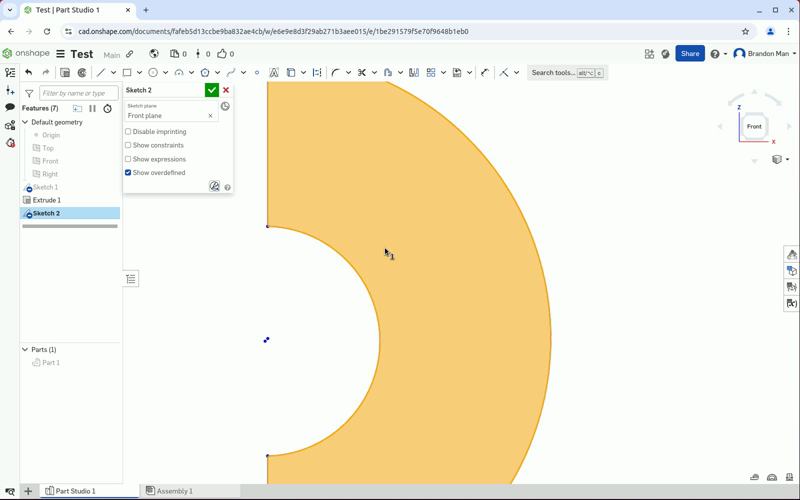
scroll(-6)
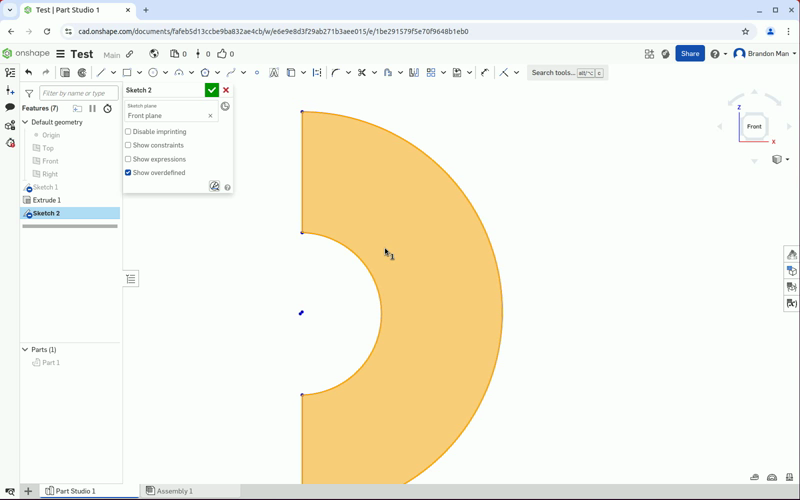
scroll(-6)
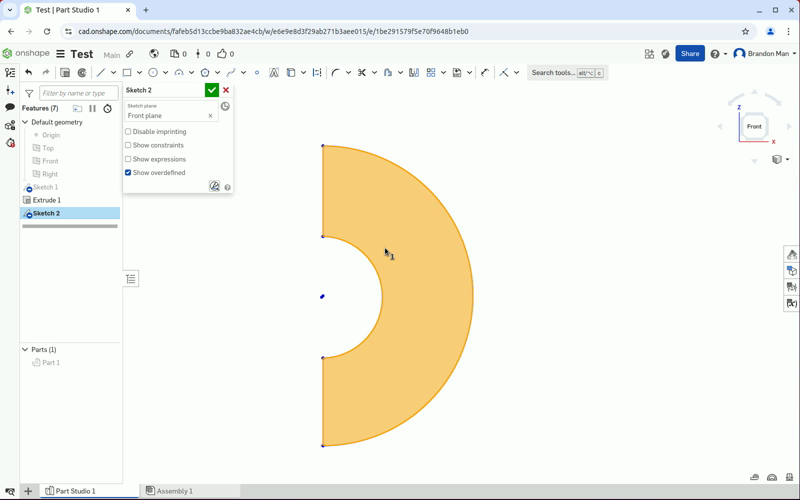
scroll(-6)
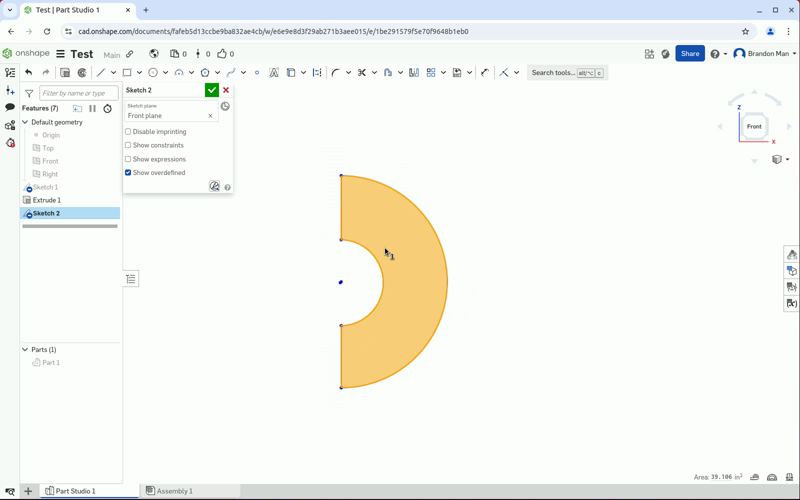
scroll(-6)
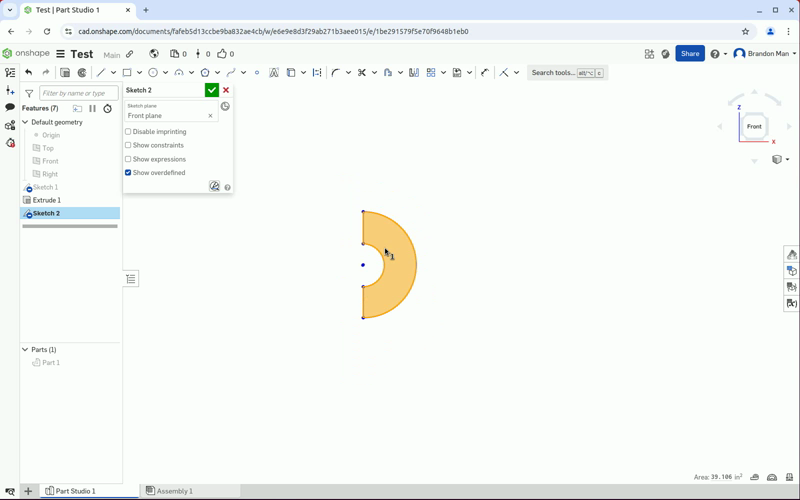
scroll(-6)
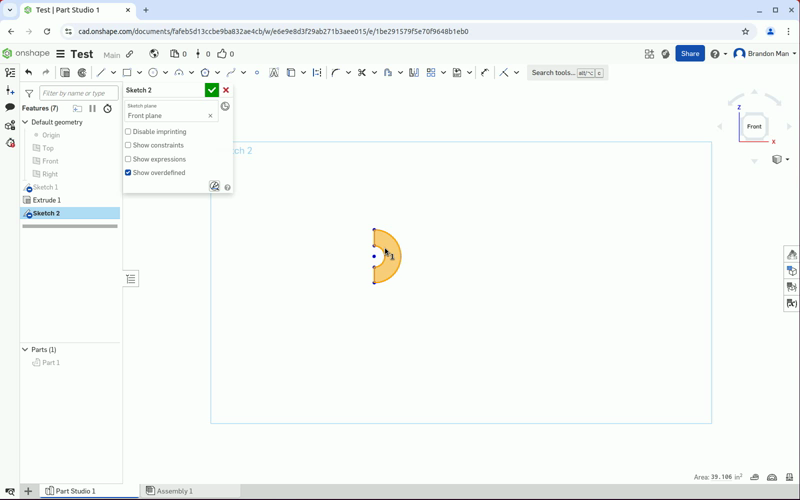
mouse_move(73, 352)
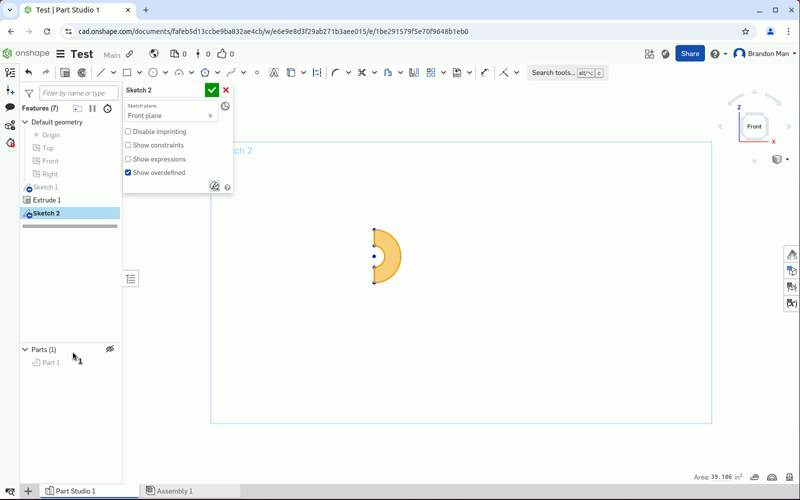
key(shift+y)
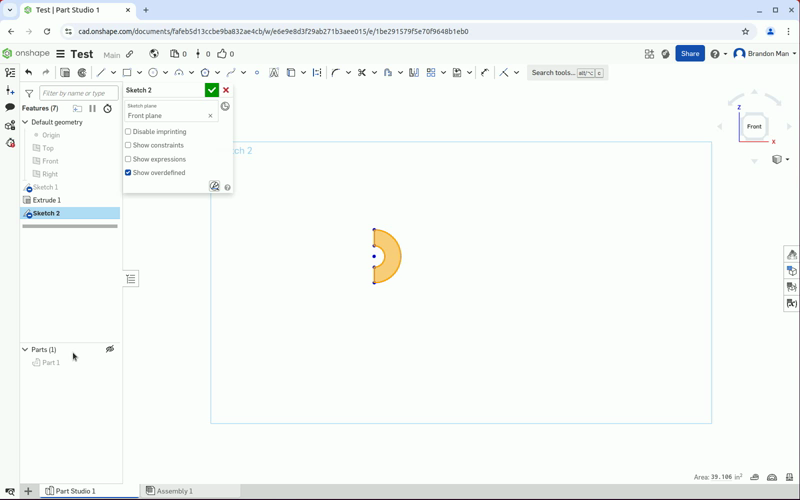
key(shift+e)
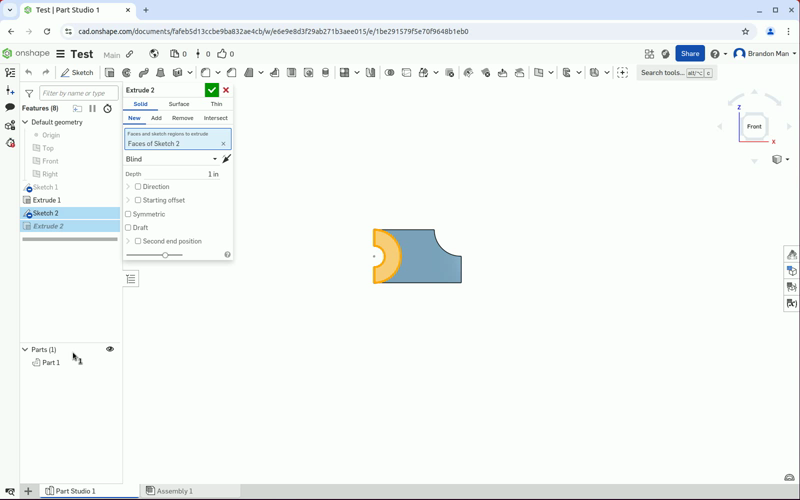
mouse_move(143, 106)
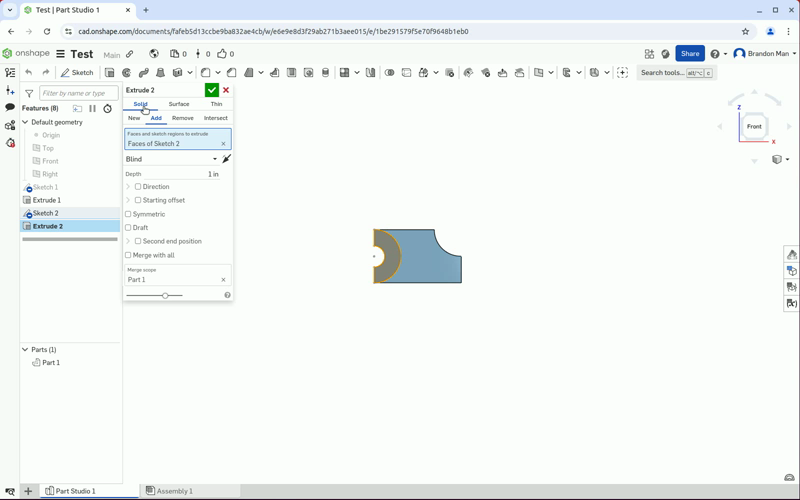
click(143, 106)
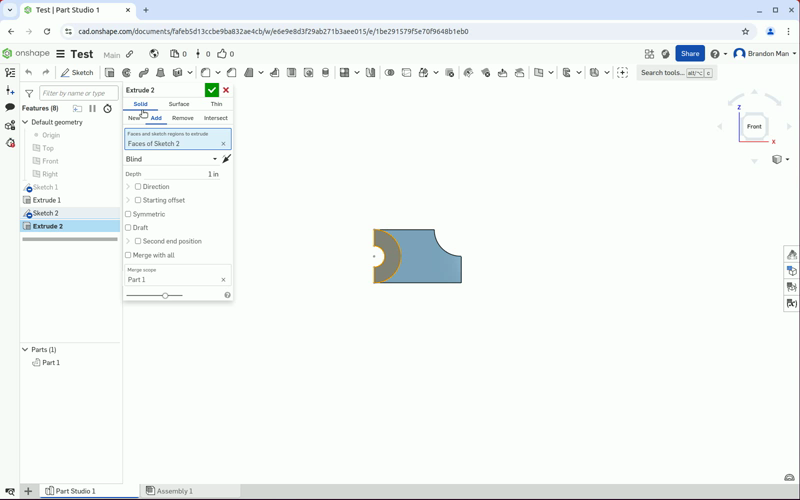
mouse_move(137, 120)
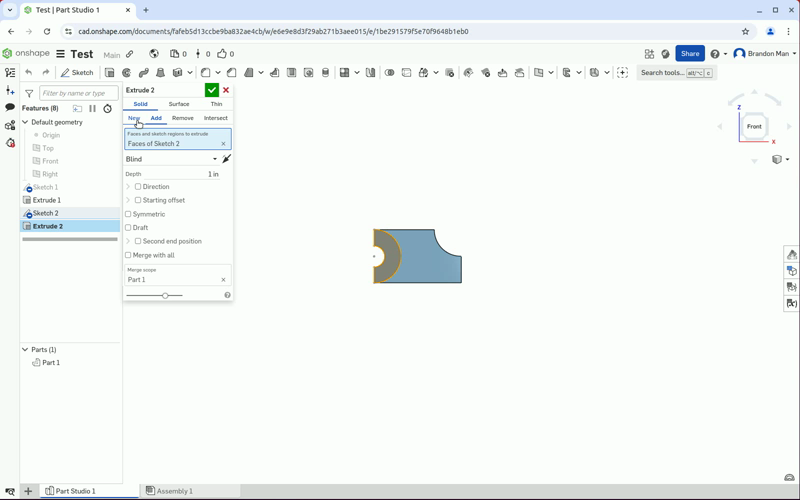
click(137, 120)
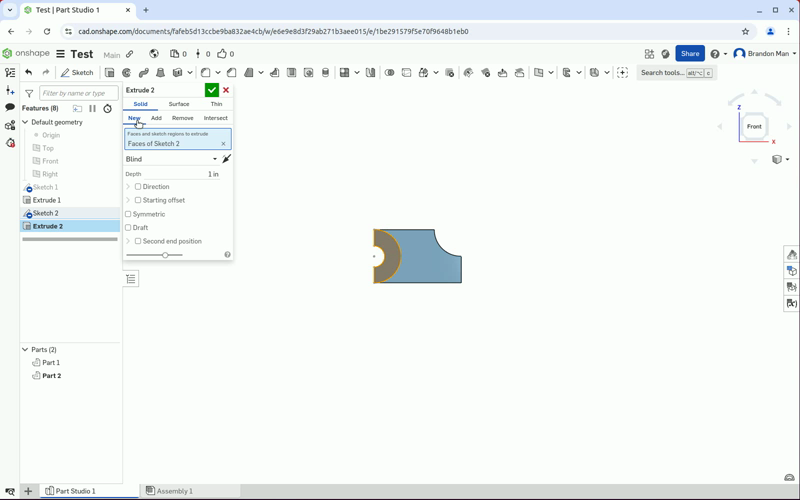
key(tab, 4)
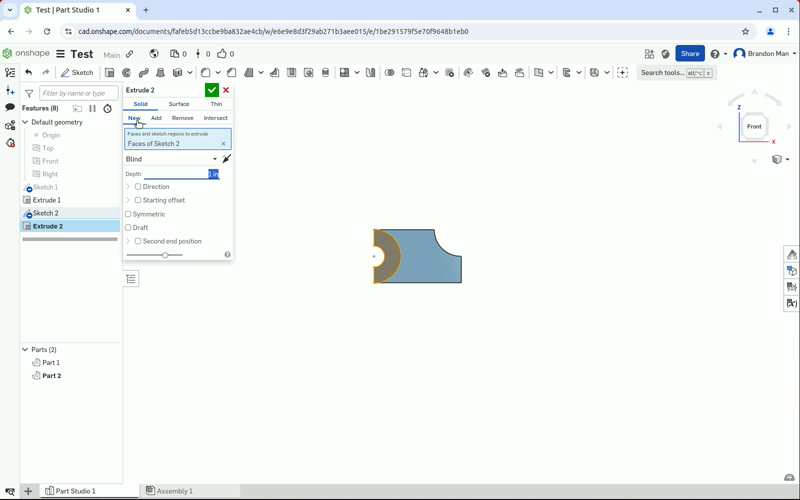
text(4.333)
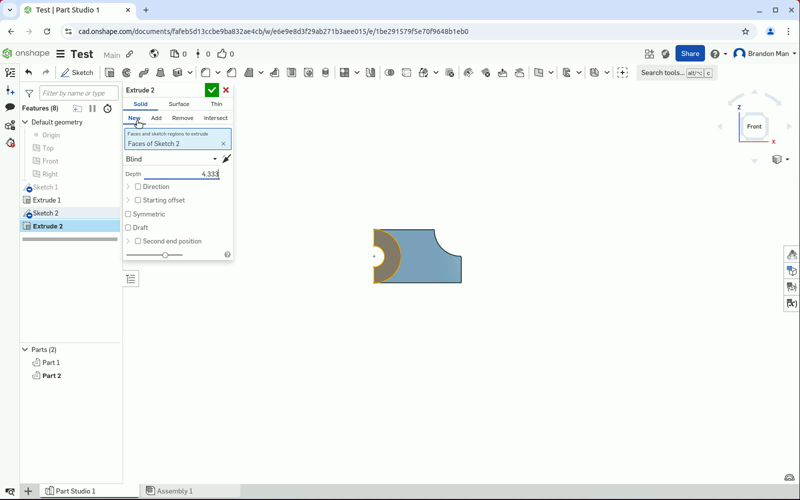
key(enter)
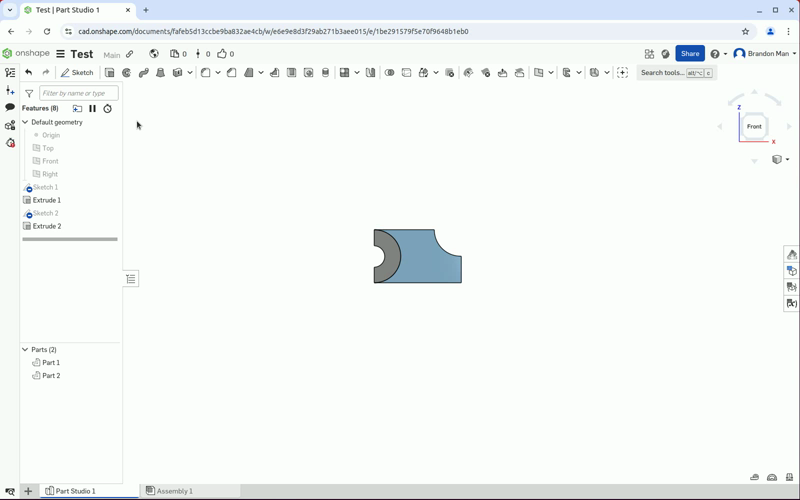
key(shift+h)
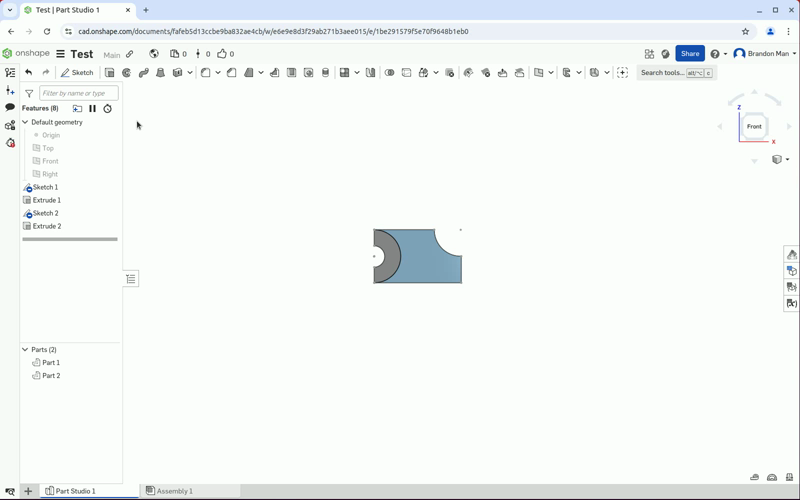
key(shift+h)
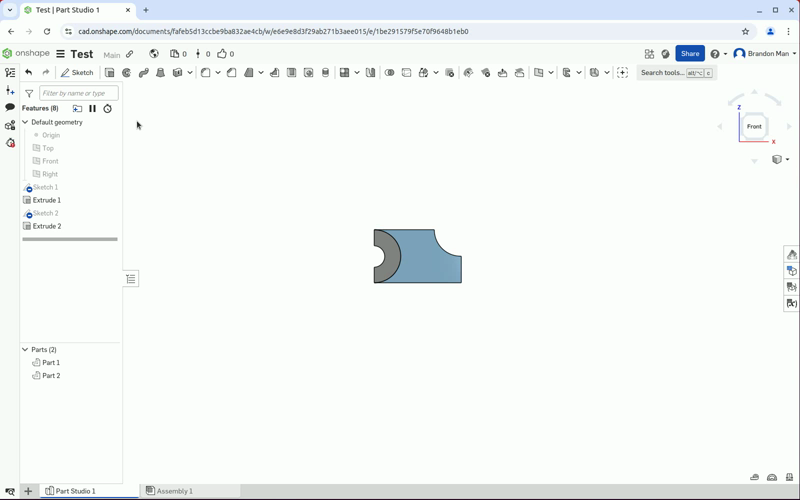
mouse_move(73, 189)
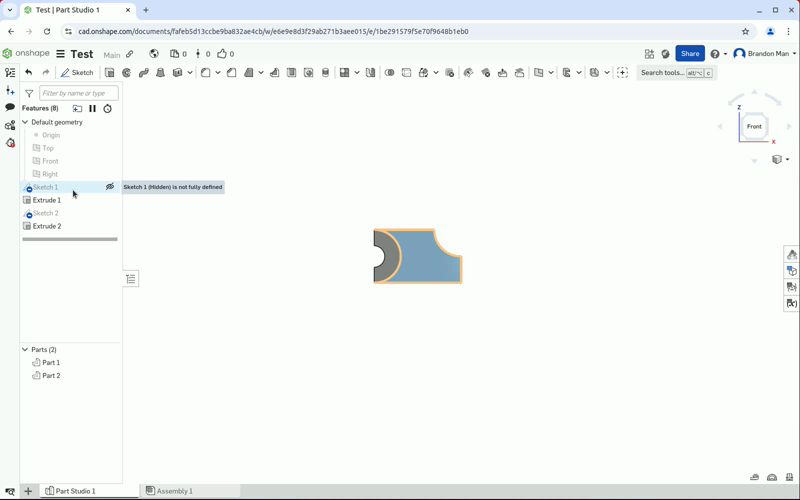
click(73, 189)
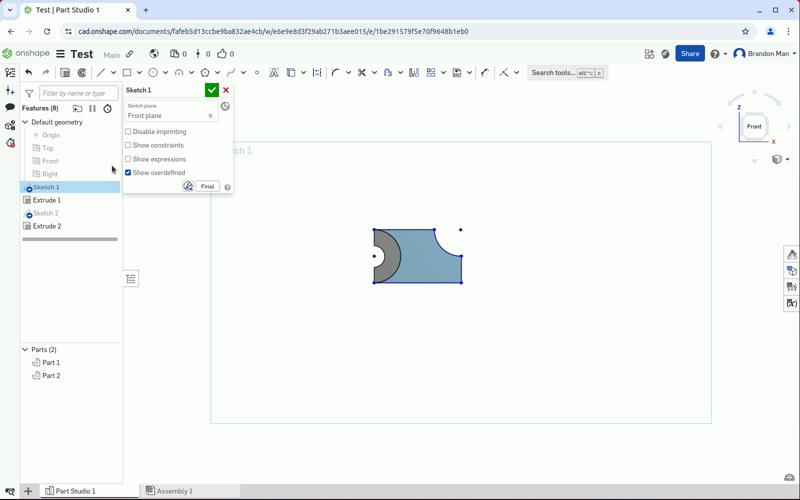
mouse_move(229, 92)
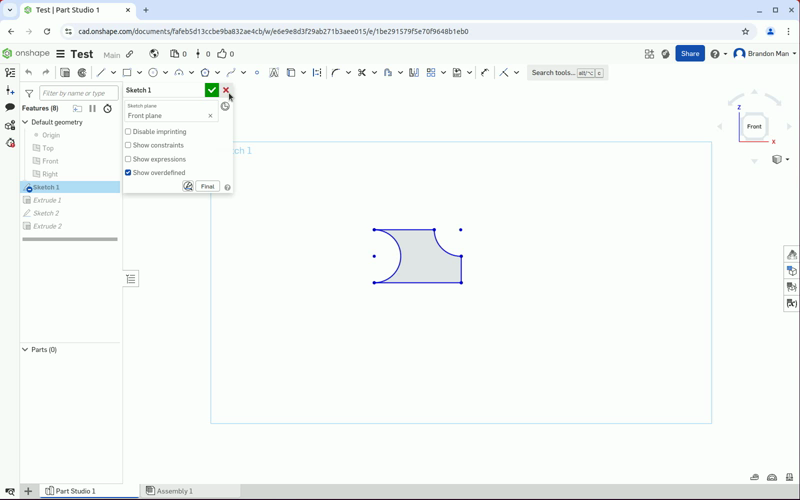
click(229, 92)
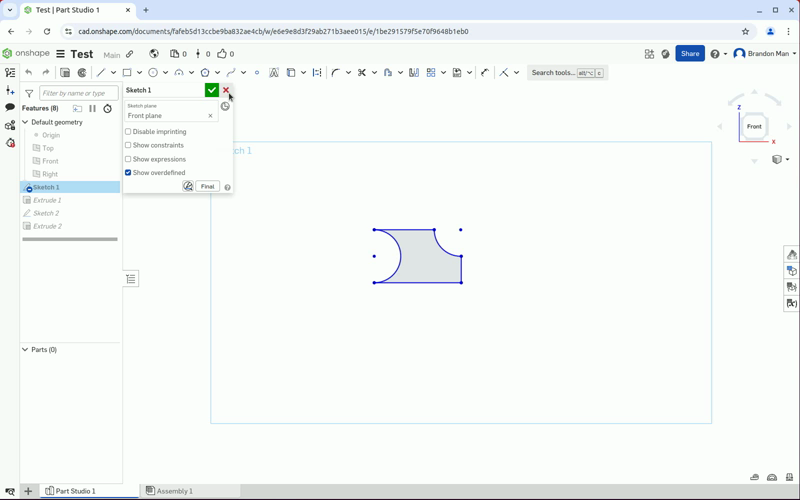
key(shift+s)
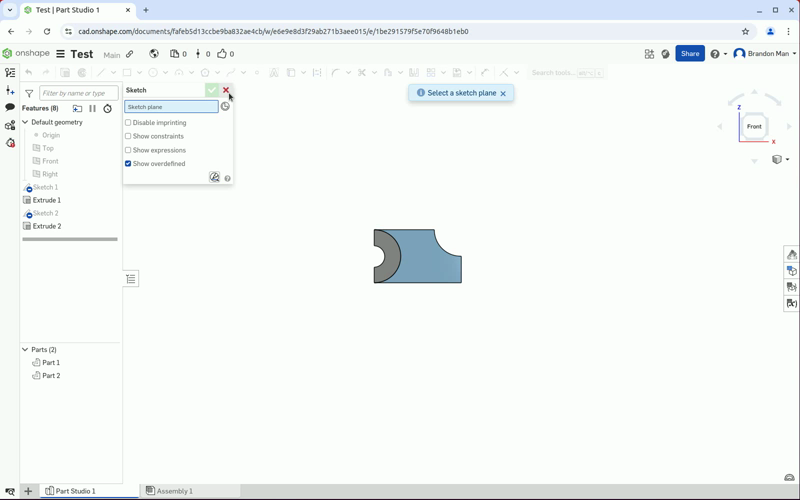
mouse_move(73, 163)
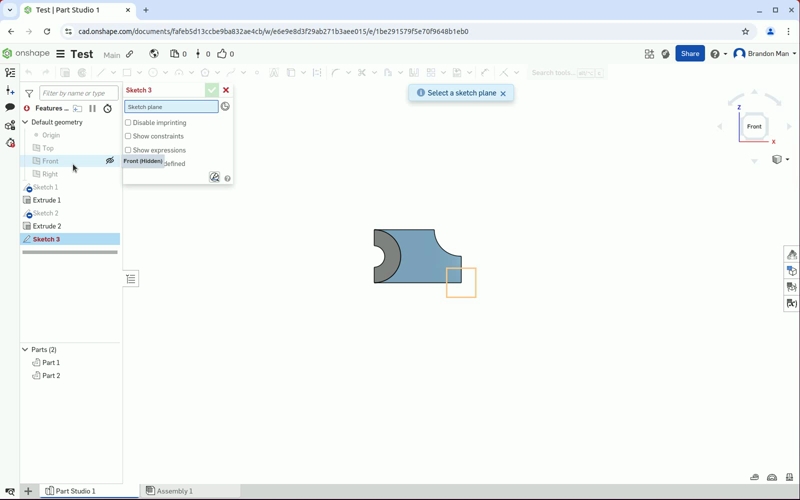
click(73, 163)
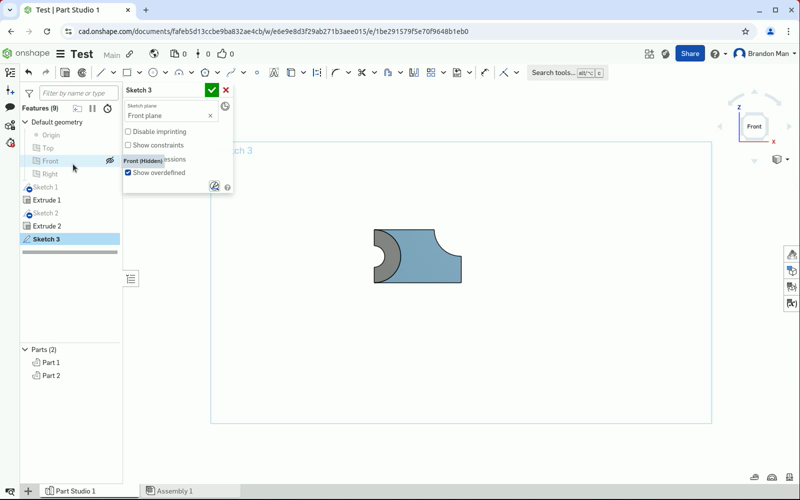
mouse_move(73, 352)
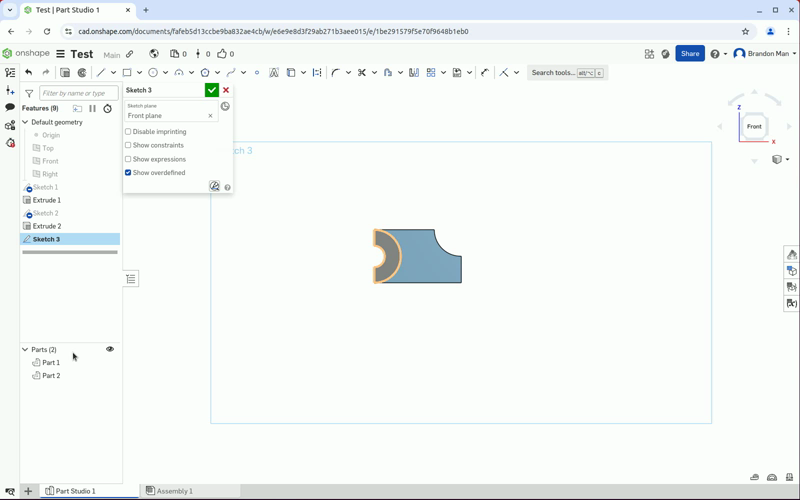
key(y)
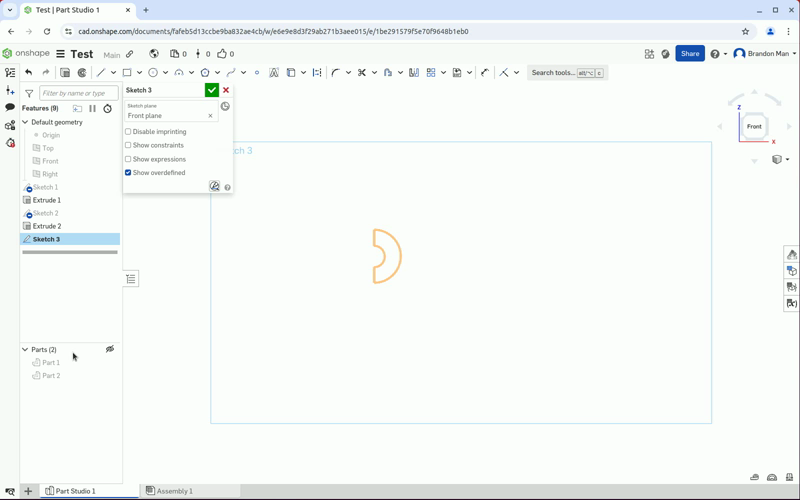
key(l)
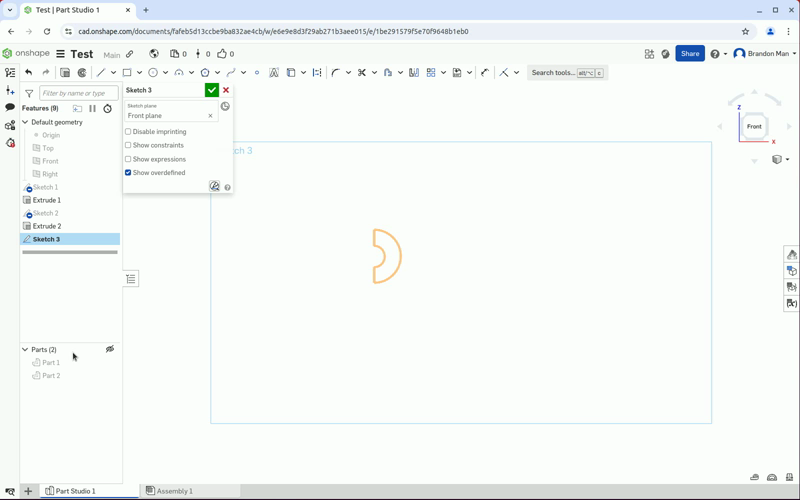
key_down(shift)
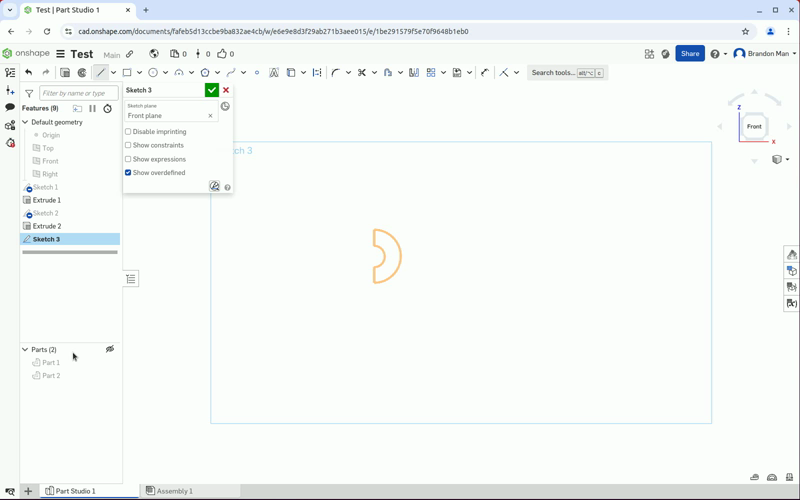
mouse_move(374, 282)
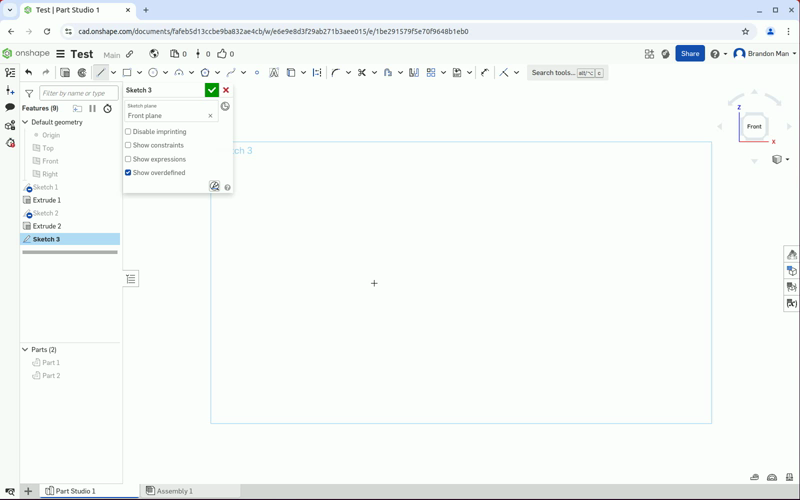
click(374, 282)
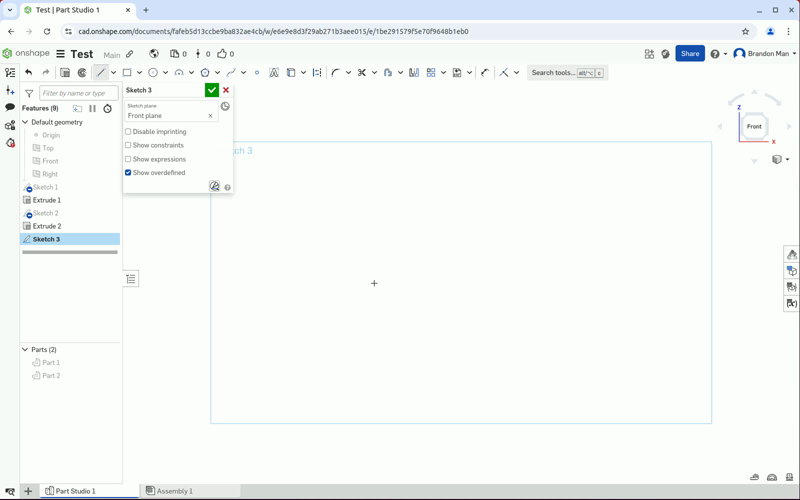
key_up(shift)
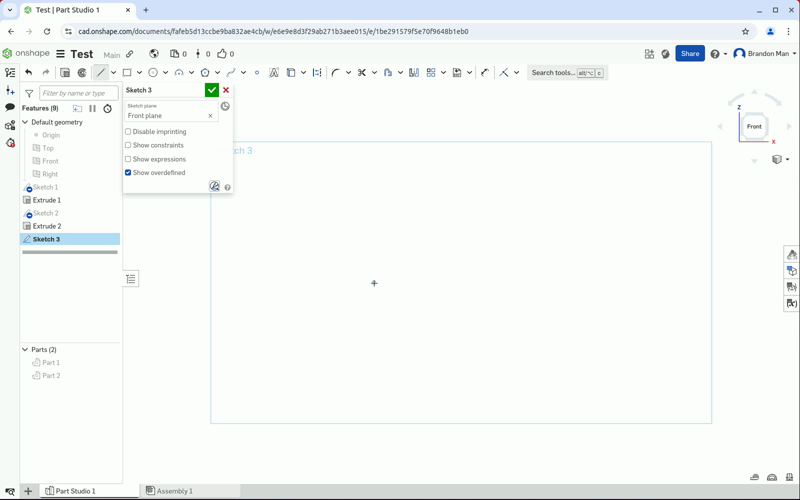
key_down(shift)
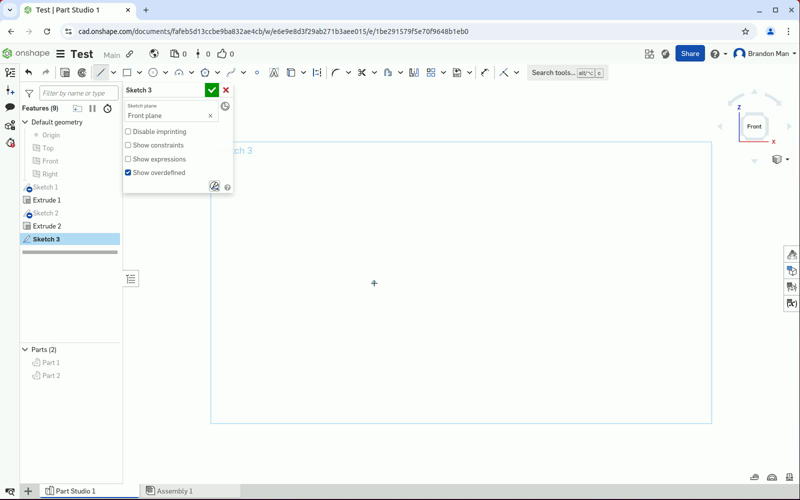
mouse_move(404, 282)
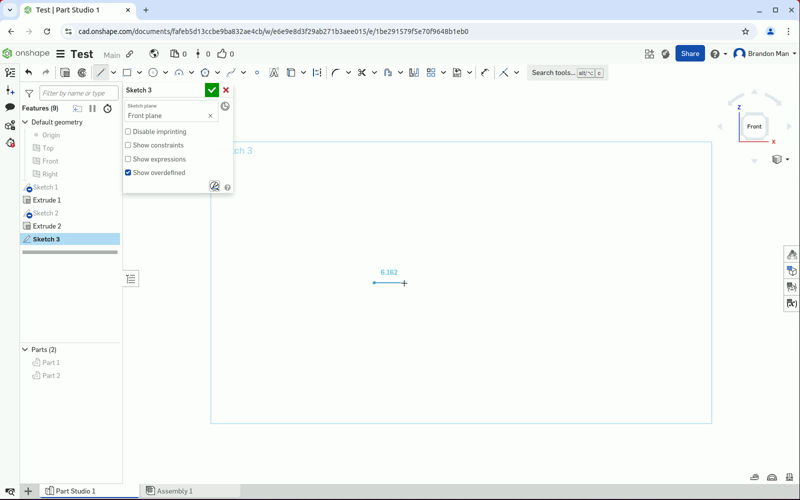
mouse_move(374, 267)
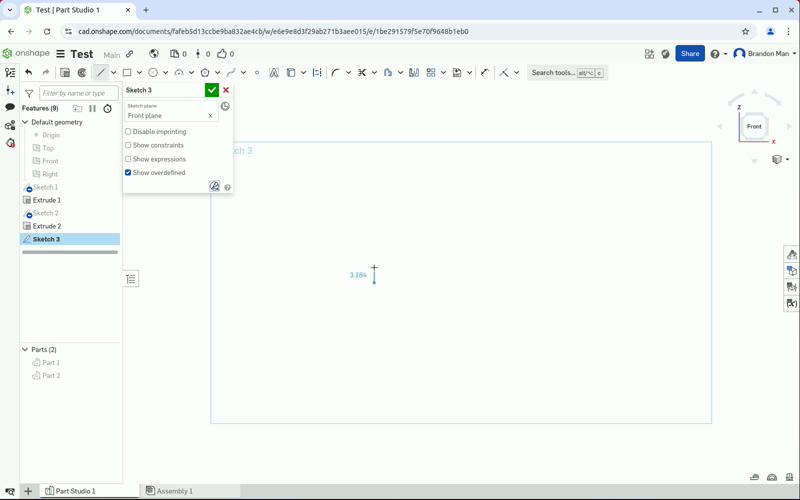
click(374, 267)
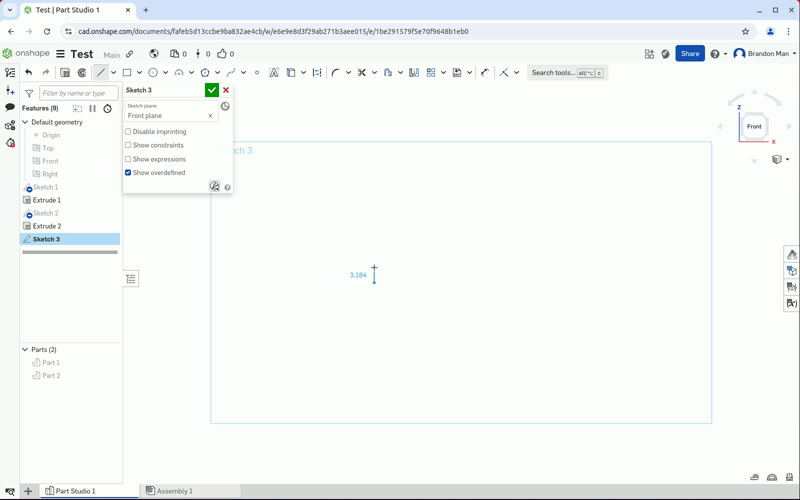
key_up(shift)
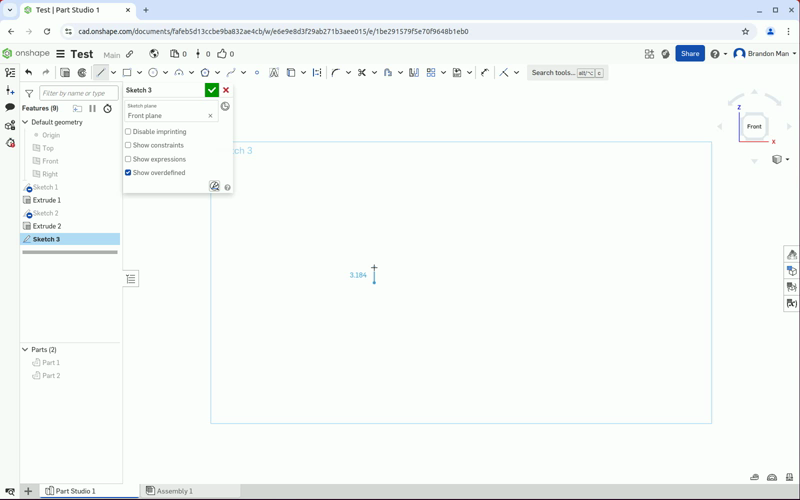
key(esc)
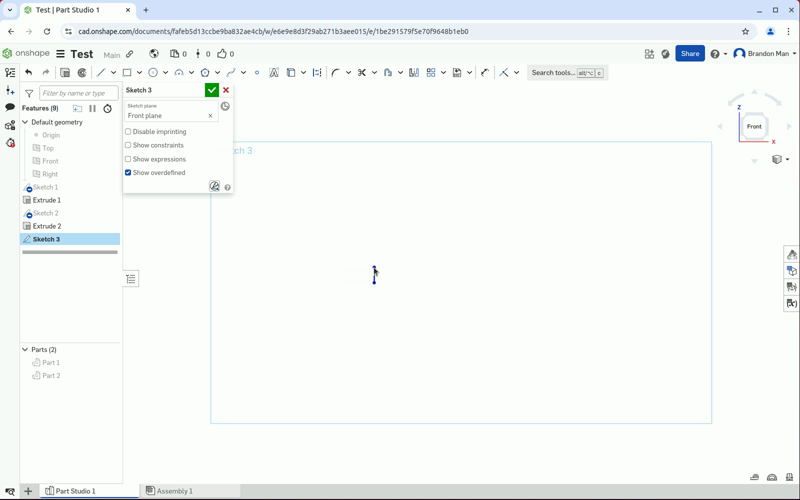
key(a)
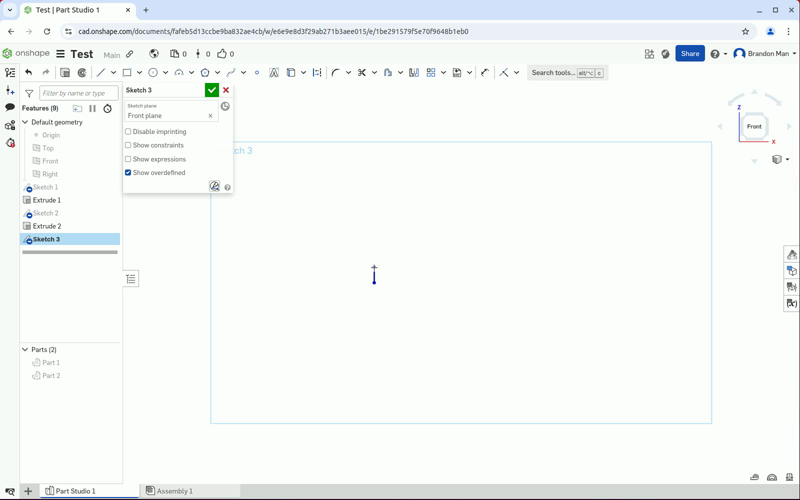
mouse_move(374, 267)
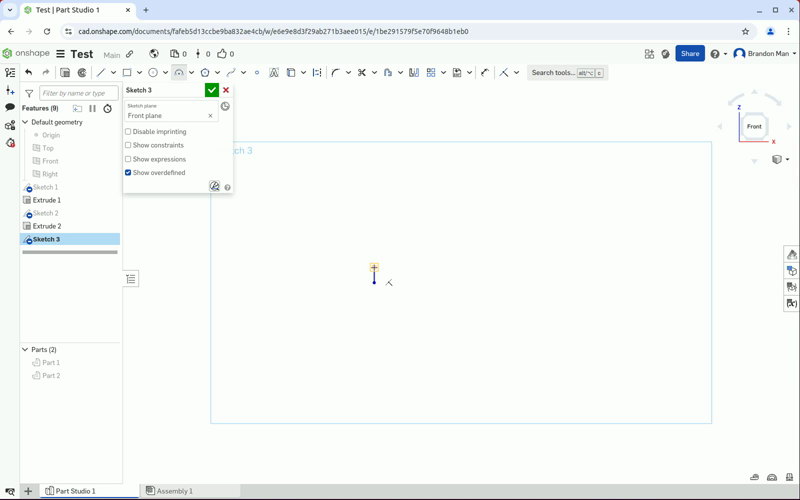
click(374, 267)
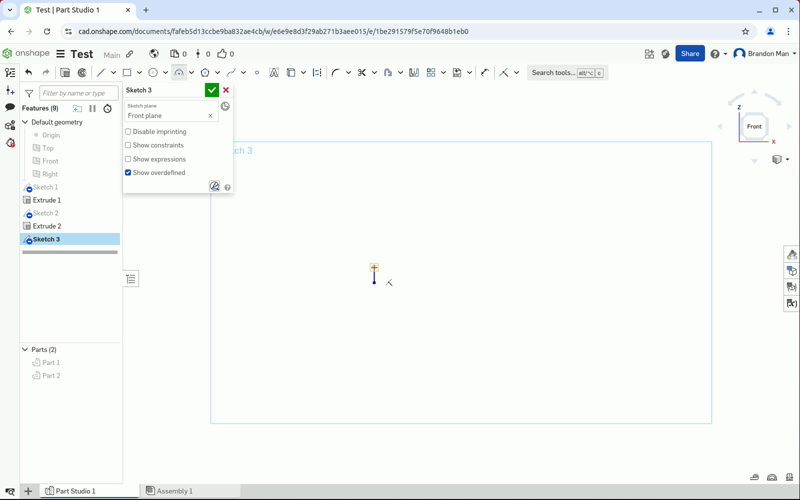
key_down(shift)
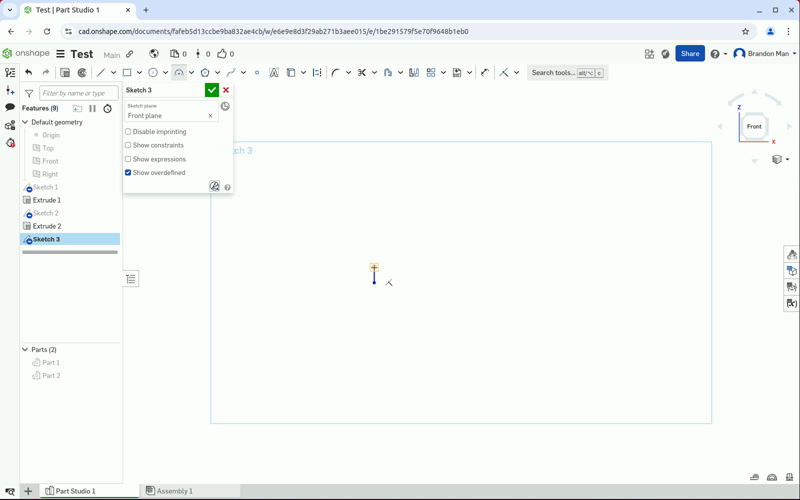
mouse_move(374, 245)
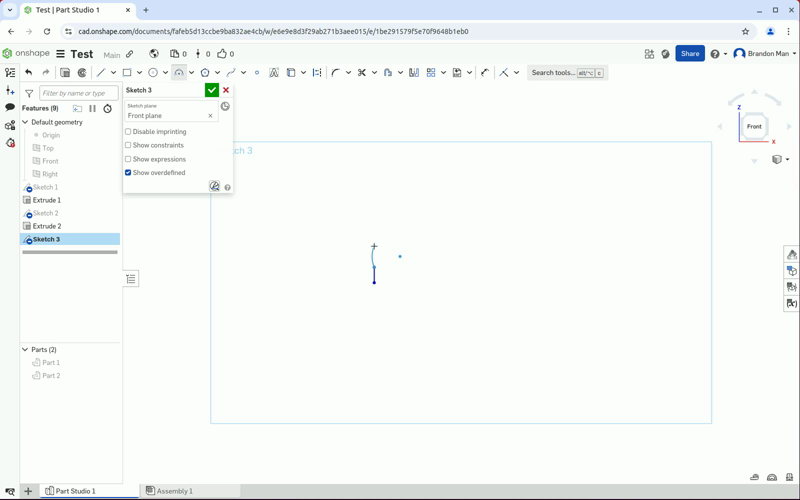
click(374, 245)
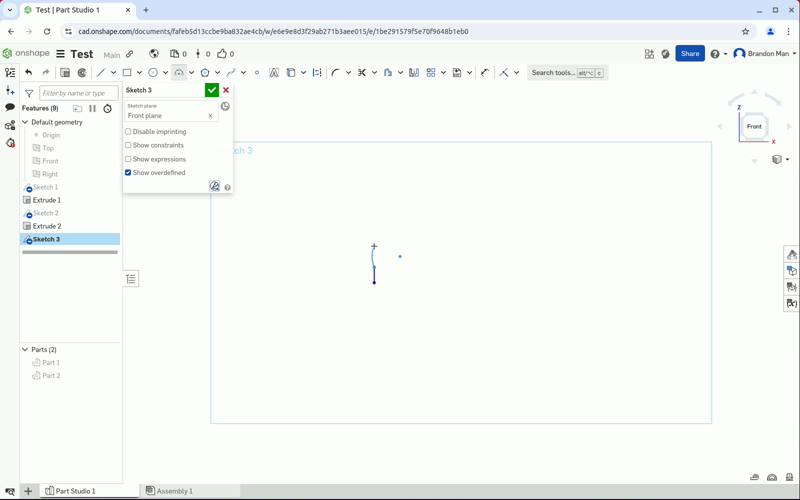
mouse_move(363, 256)
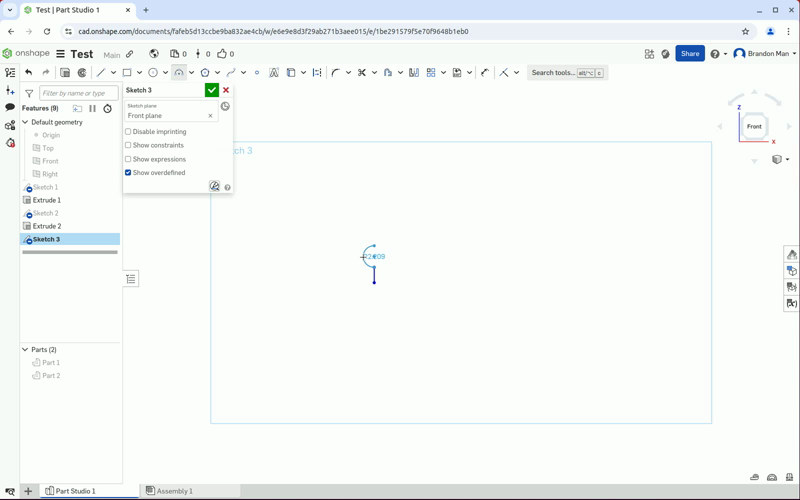
click(363, 256)
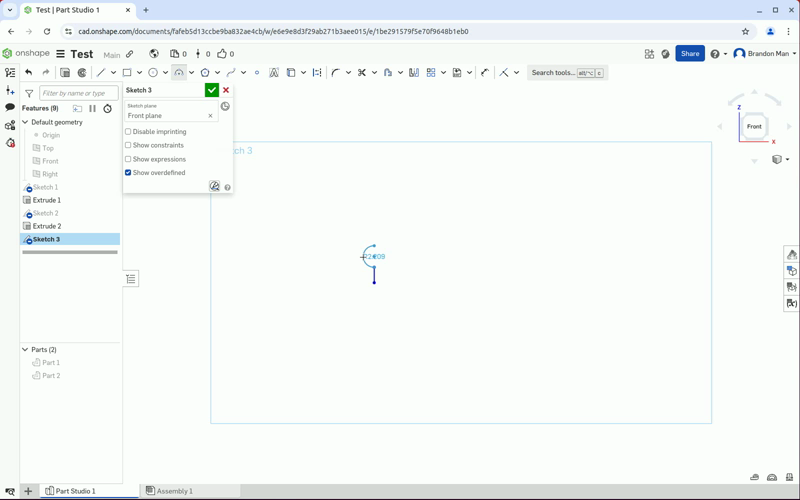
key_up(shift)
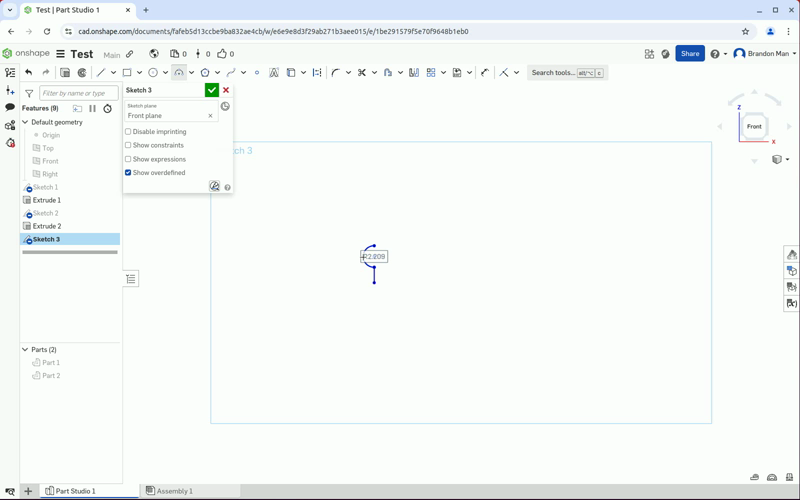
key(esc)
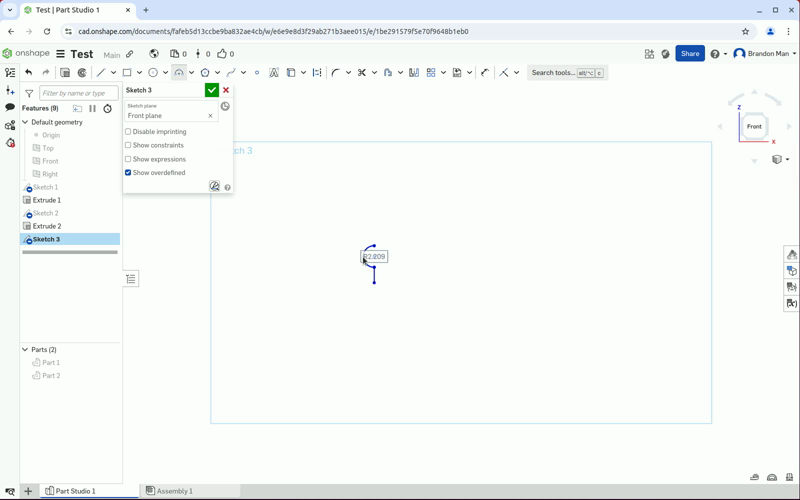
key(l)
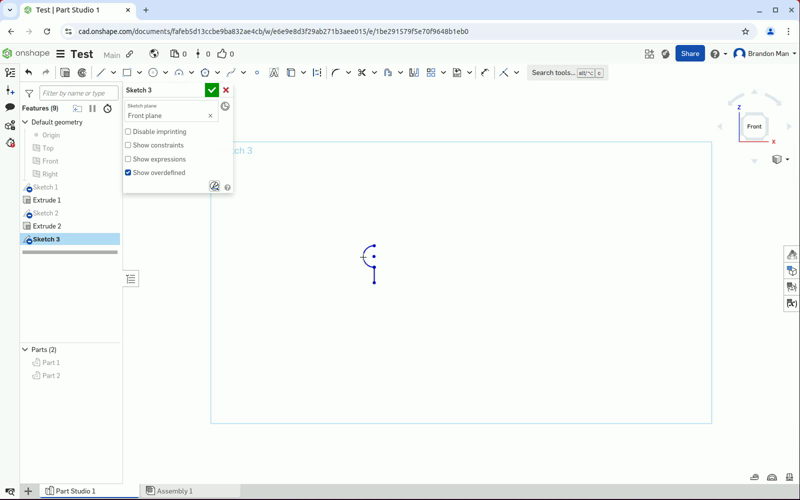
mouse_move(374, 245)
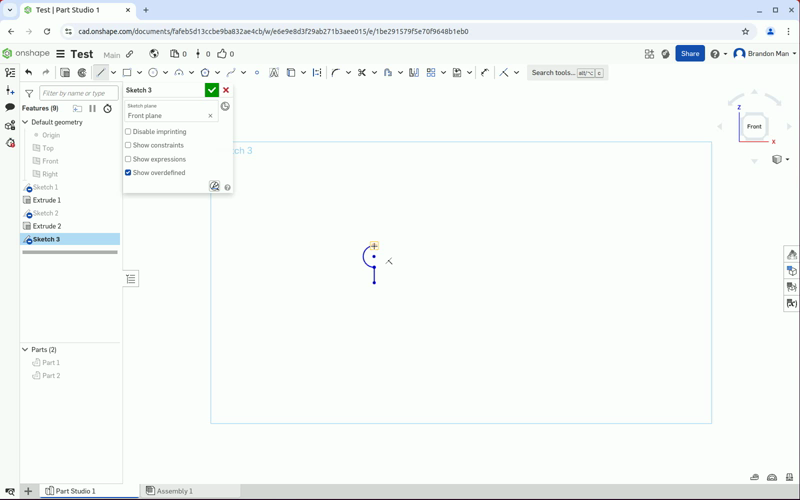
click(374, 245)
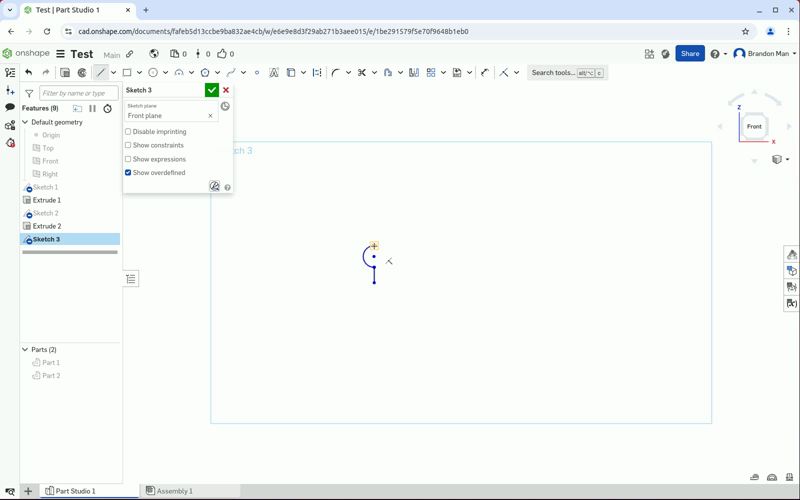
key_down(shift)
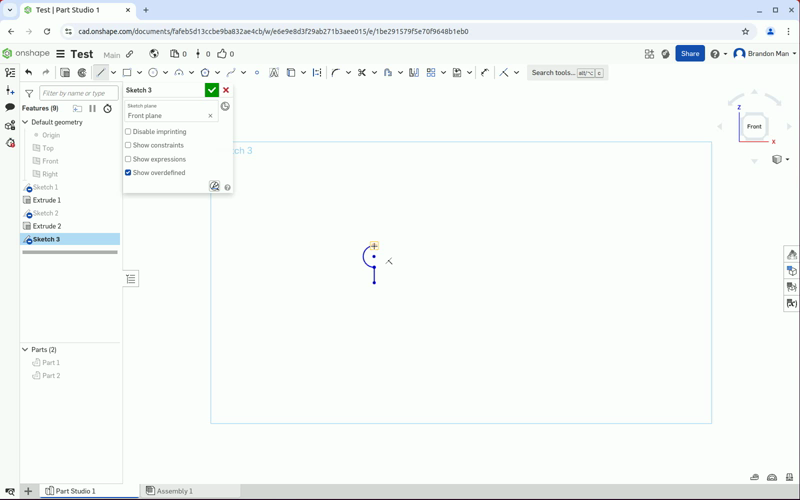
mouse_move(404, 245)
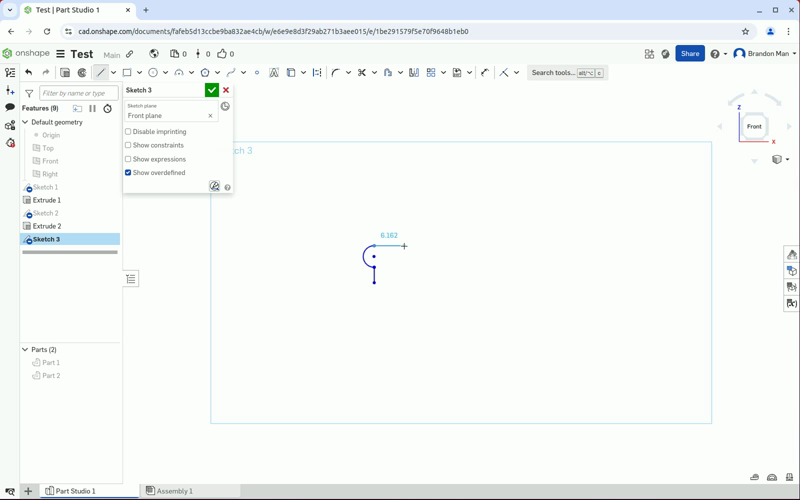
mouse_move(374, 229)
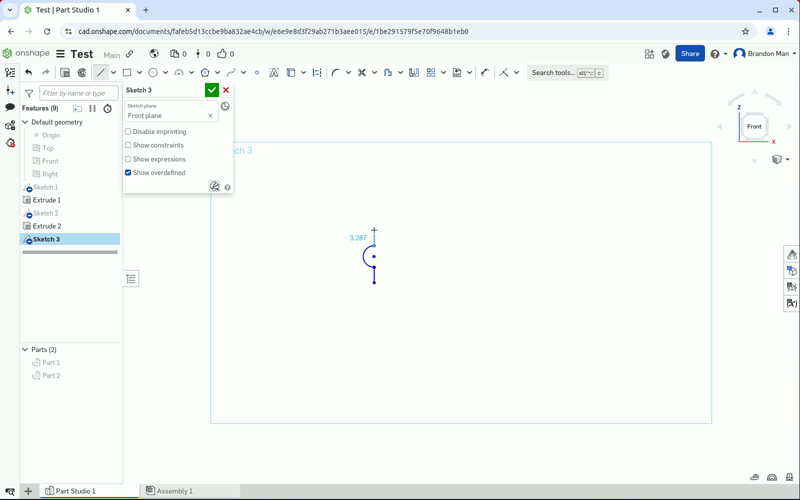
click(374, 229)
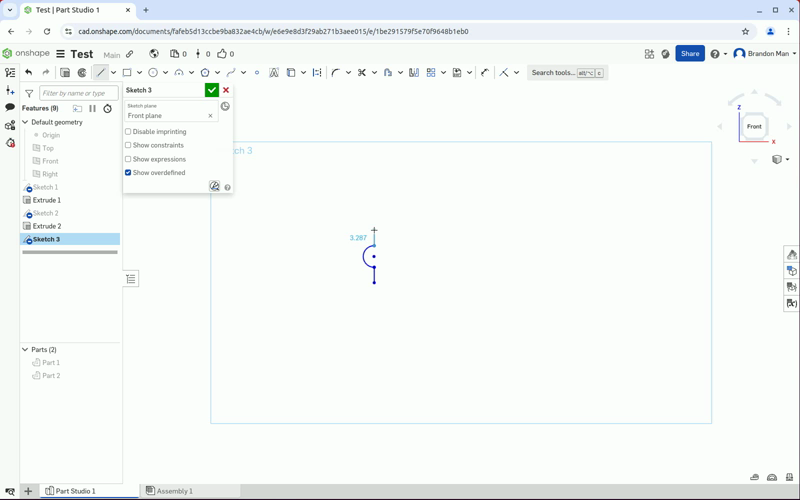
key_up(shift)
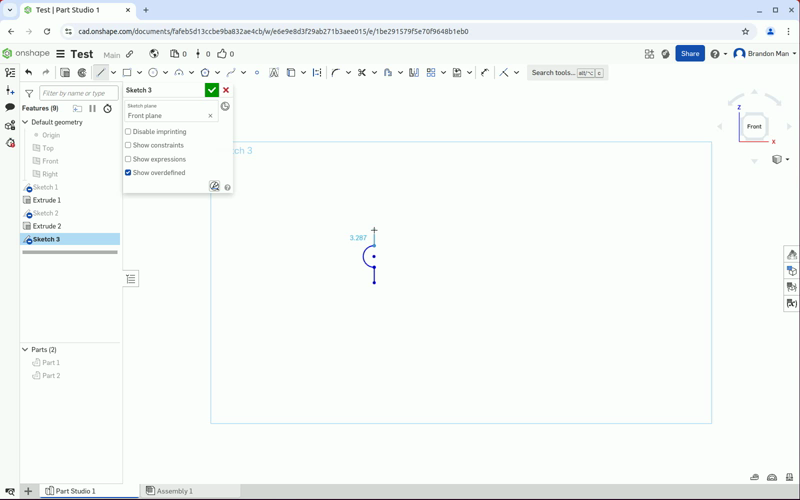
key(esc)
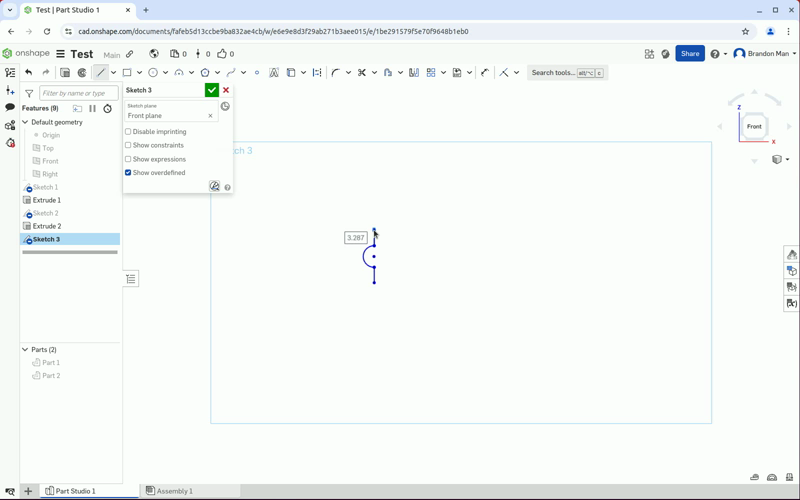
key(a)
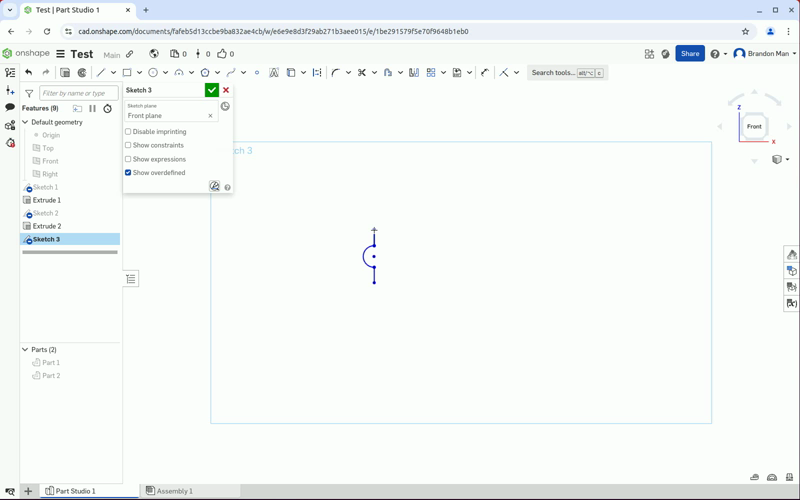
mouse_move(374, 229)
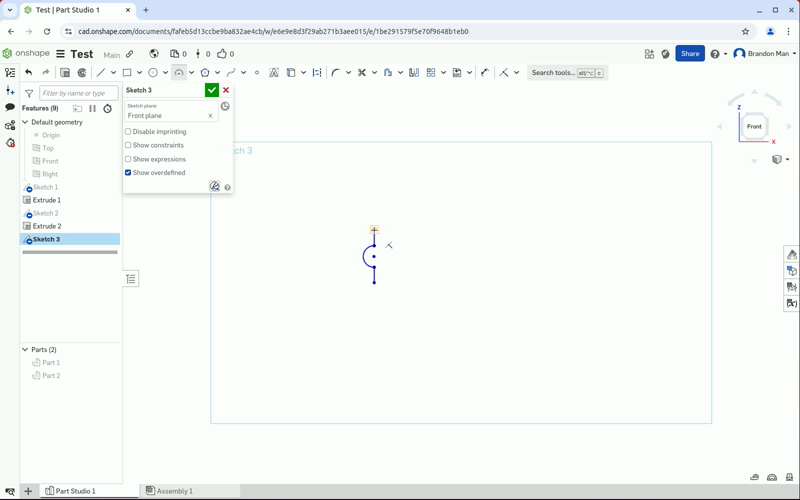
click(374, 229)
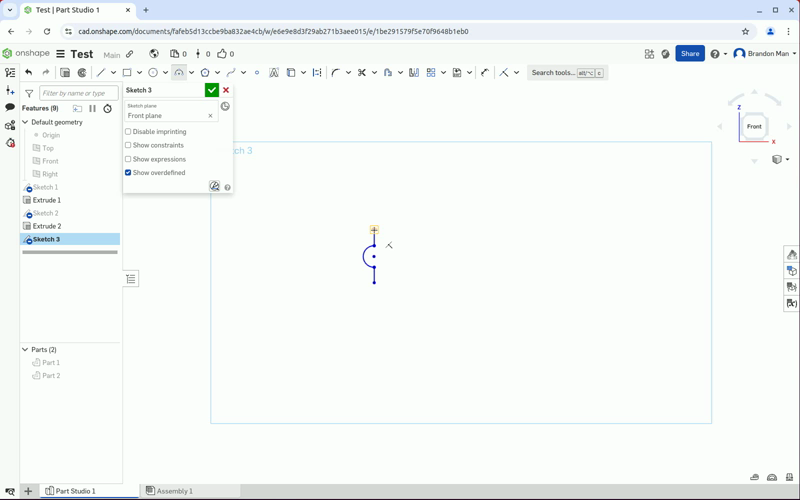
mouse_move(374, 282)
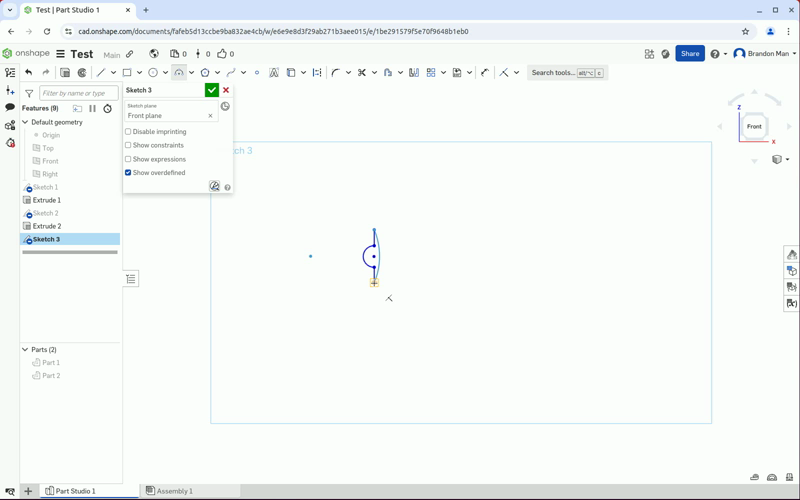
click(374, 282)
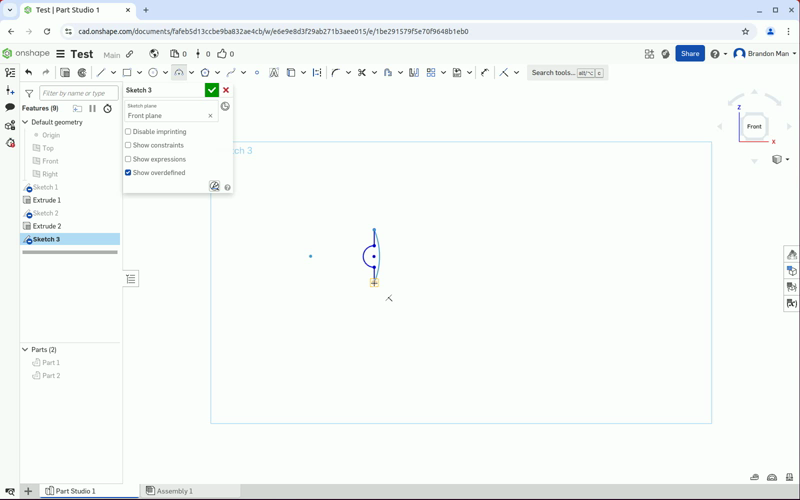
key_down(shift)
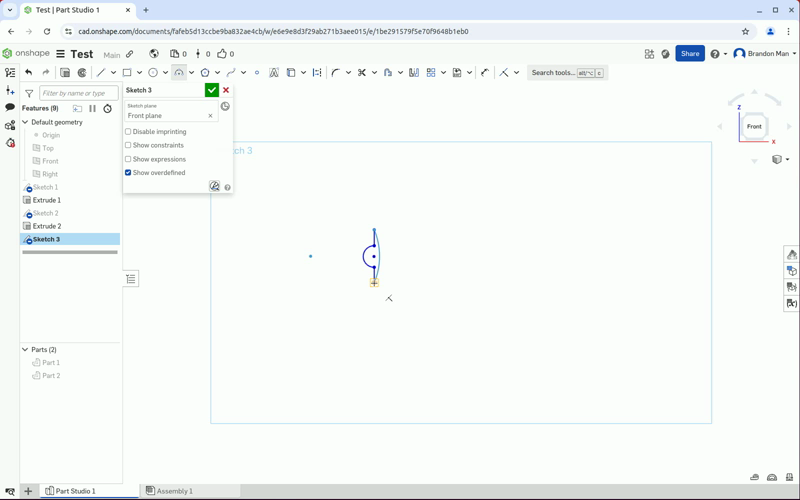
mouse_move(347, 256)
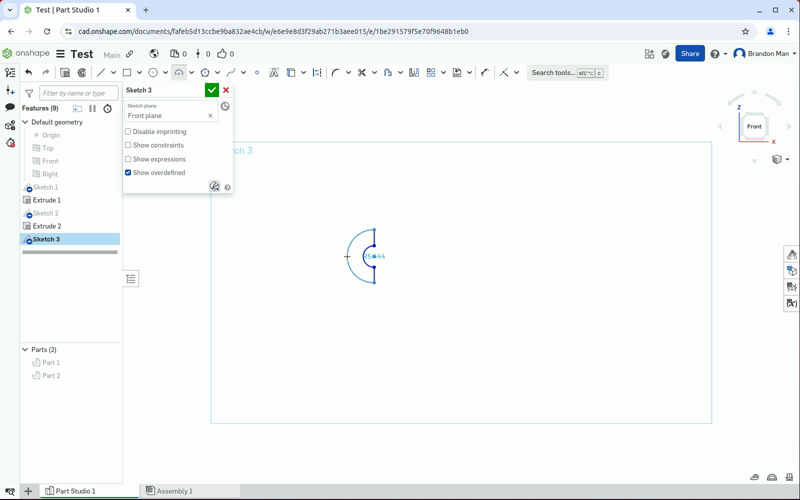
click(347, 256)
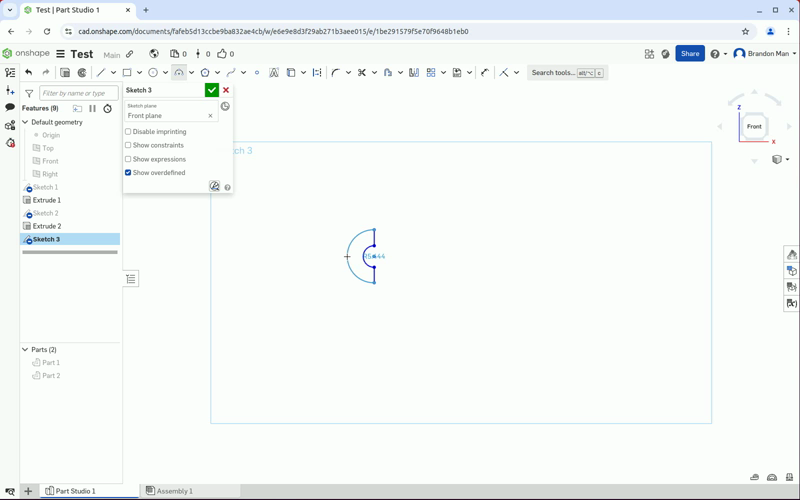
key_up(shift)
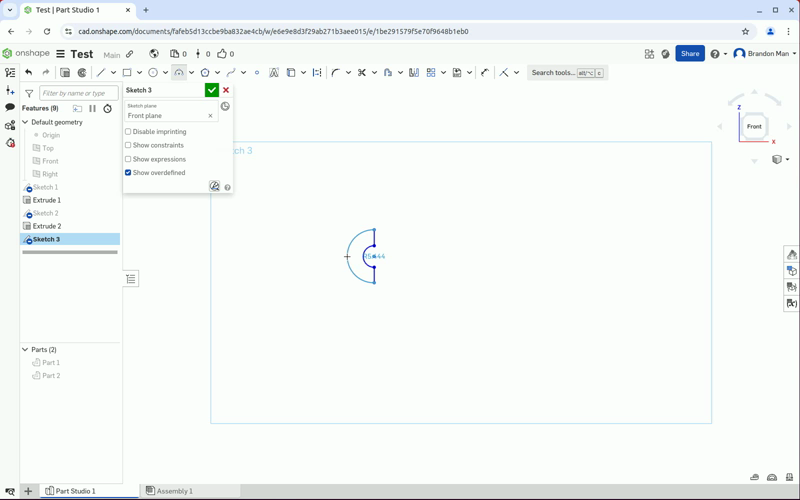
key(esc)
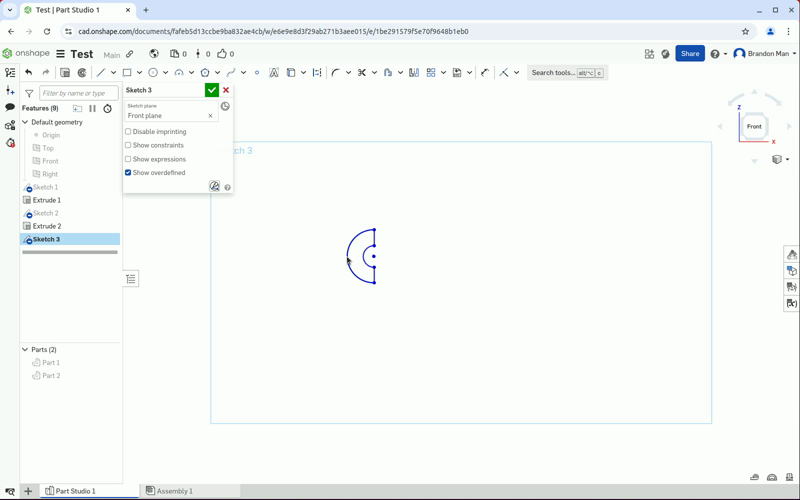
mouse_move(360, 245)
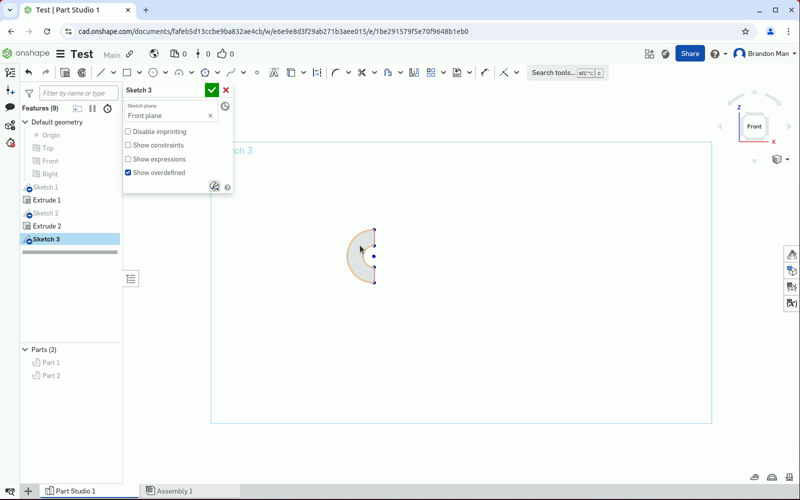
scroll(6)
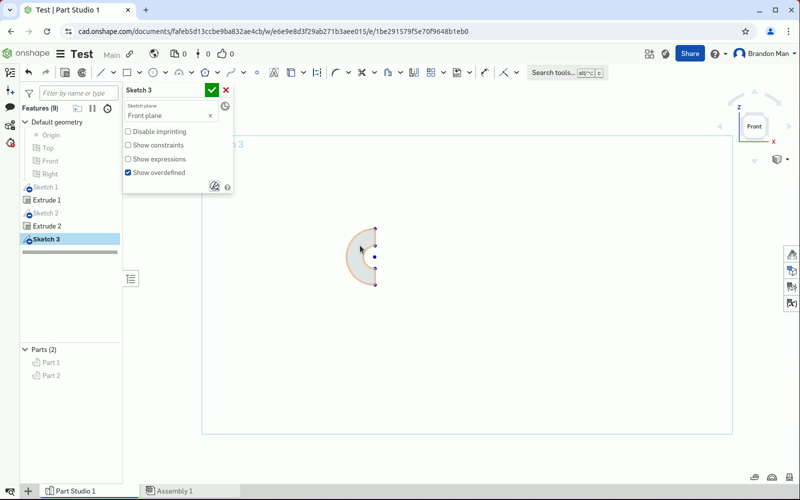
scroll(6)
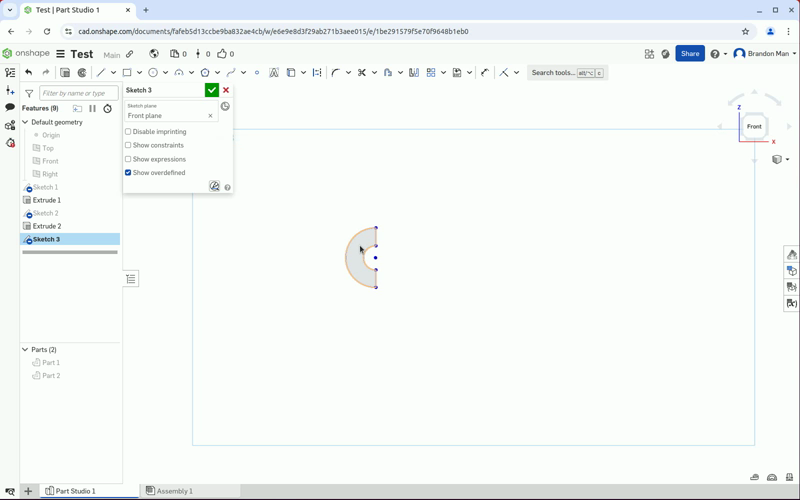
scroll(6)
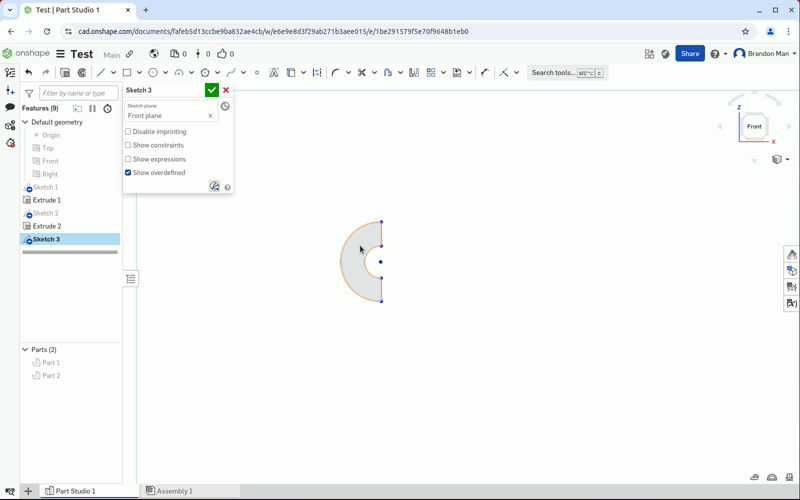
scroll(6)
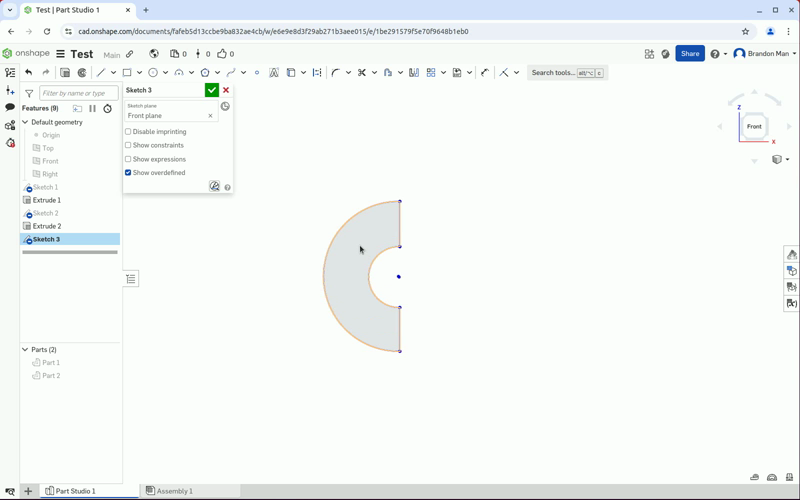
scroll(6)
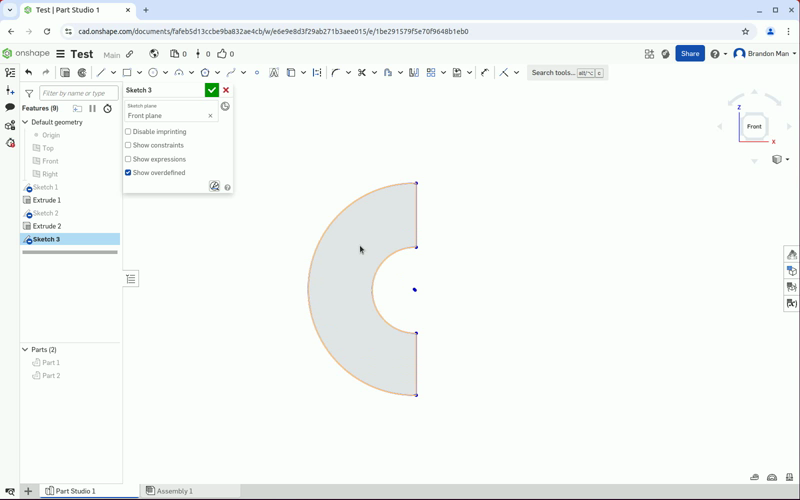
scroll(6)
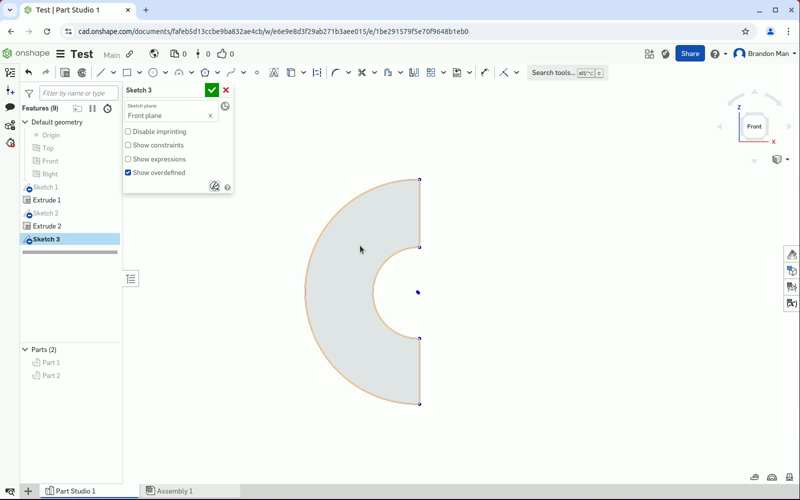
scroll(6)
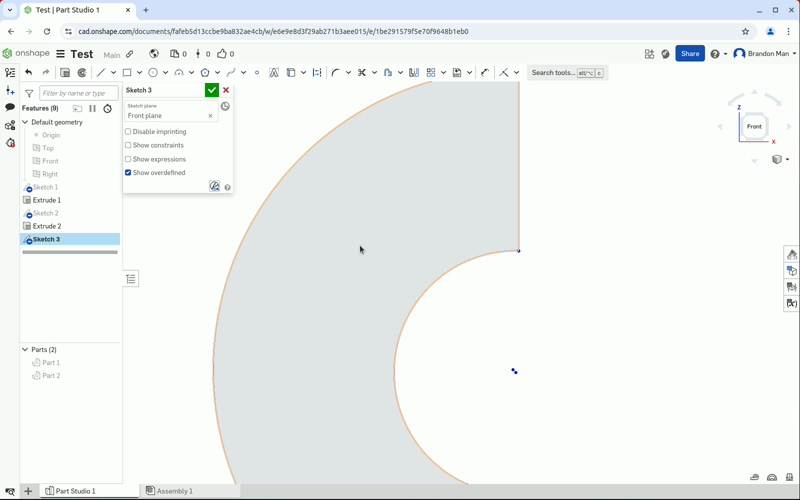
click(360, 245)
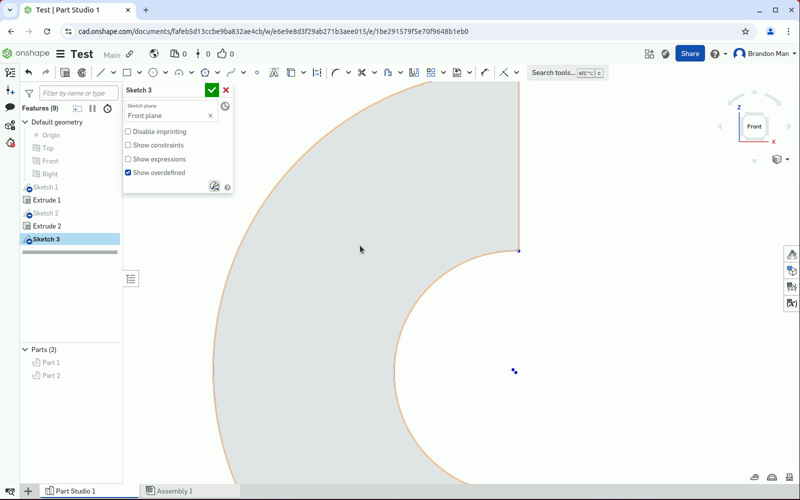
scroll(-6)
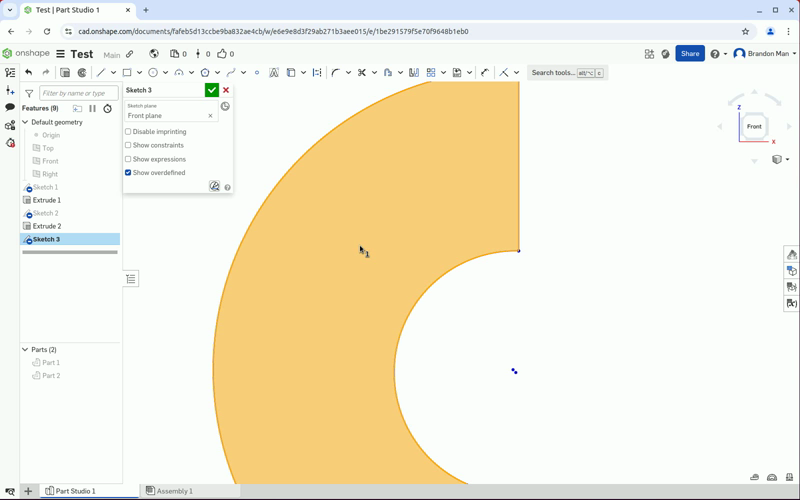
scroll(-6)
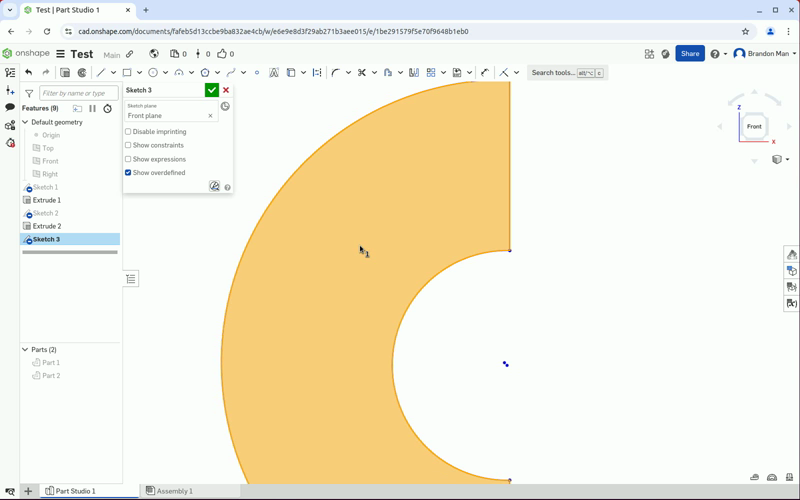
scroll(-6)
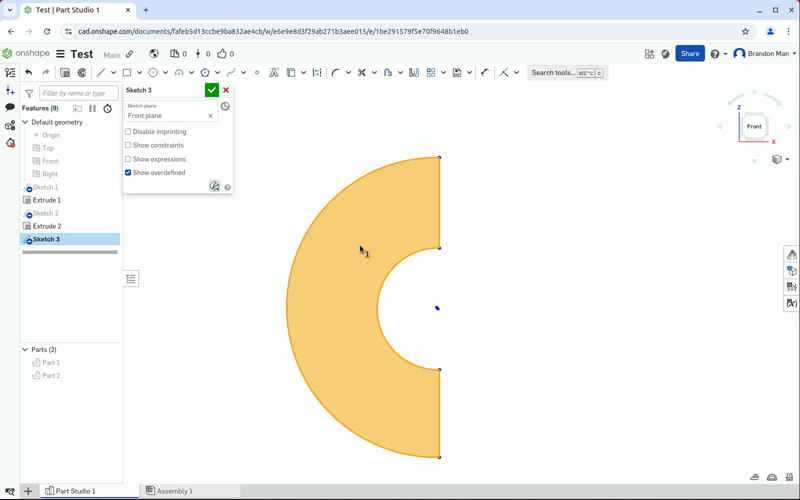
scroll(-6)
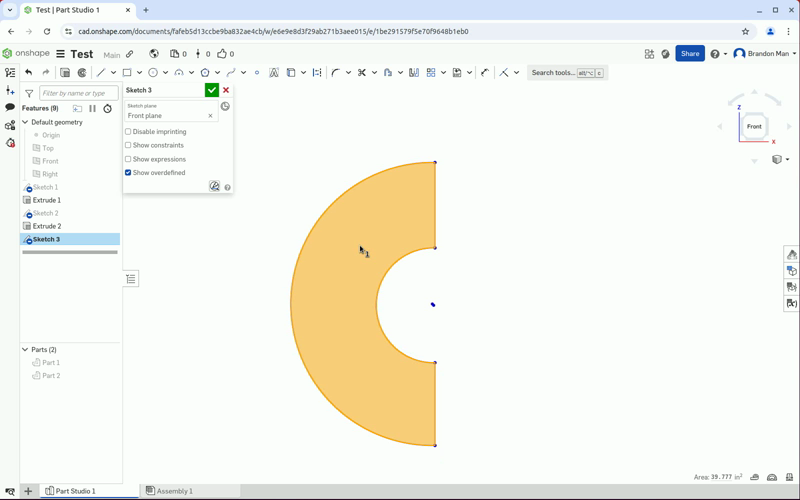
scroll(-6)
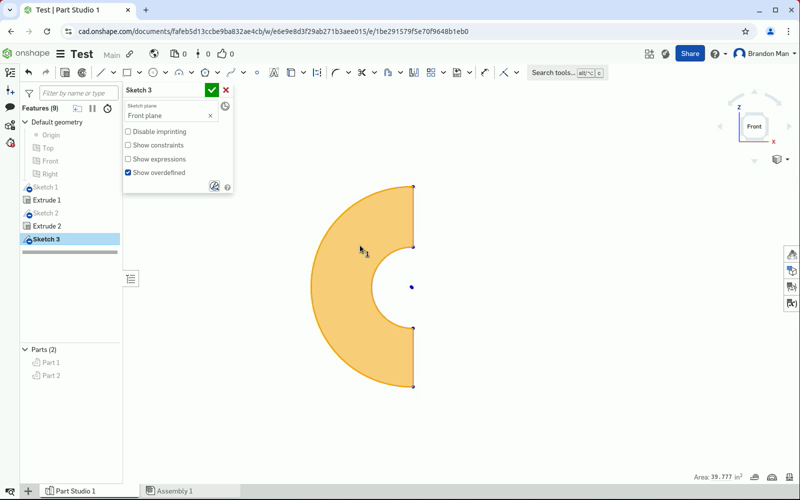
scroll(-6)
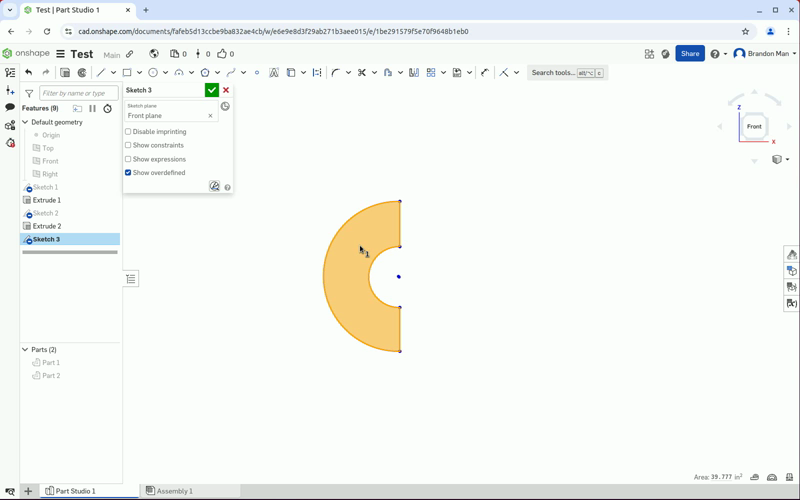
scroll(-6)
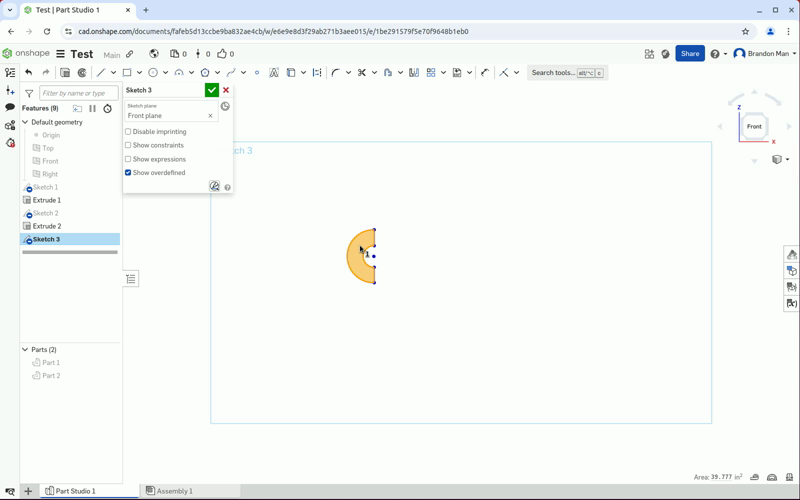
mouse_move(73, 352)
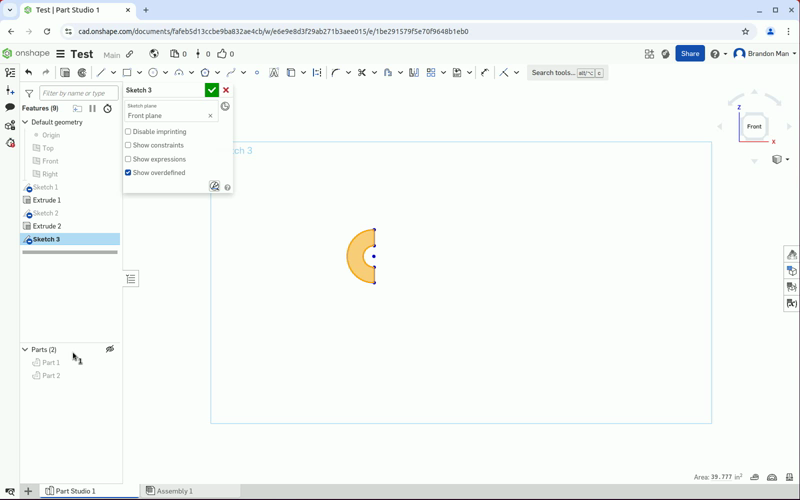
key(shift+y)
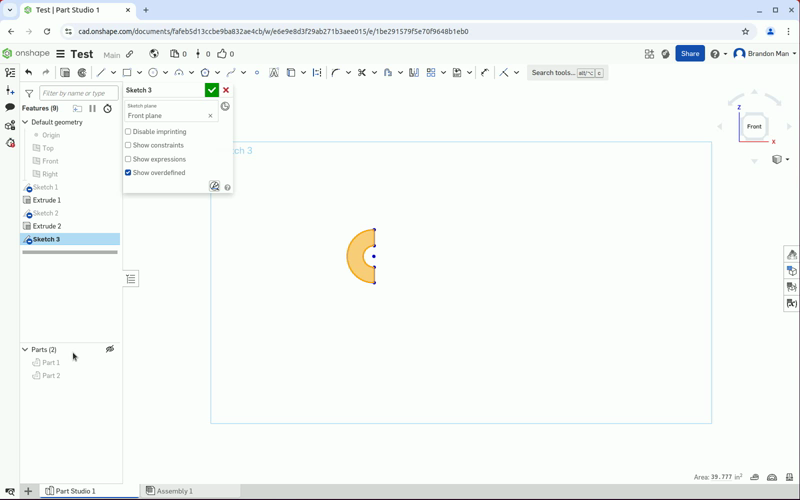
key(shift+e)
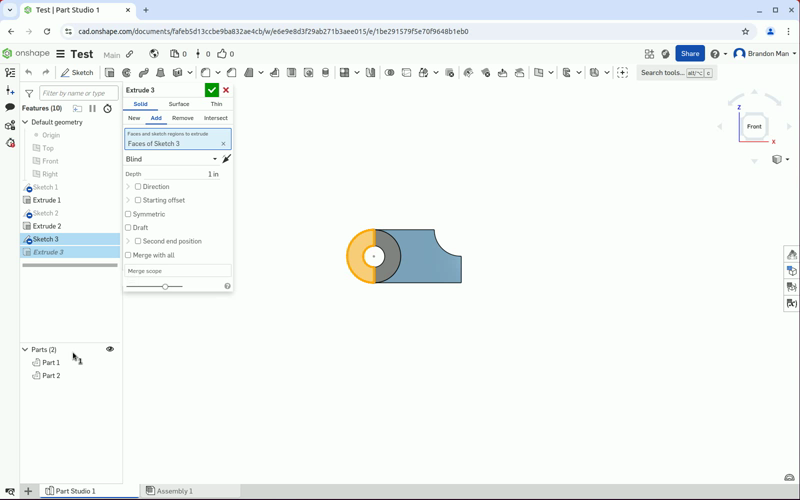
mouse_move(143, 106)
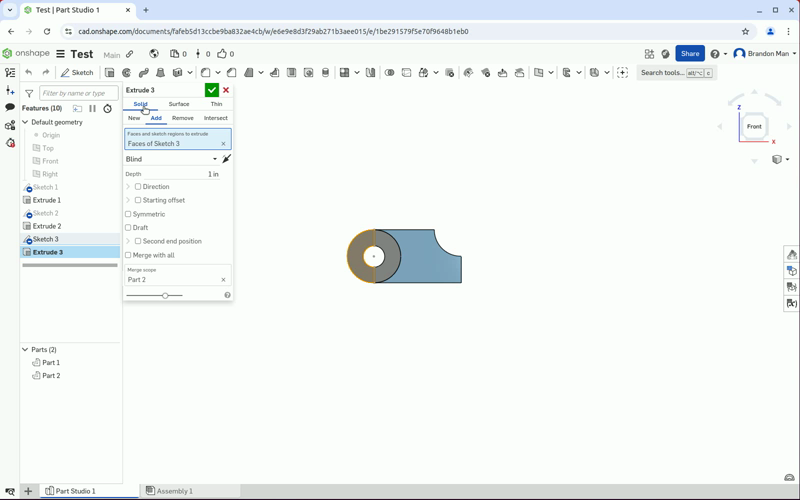
click(143, 106)
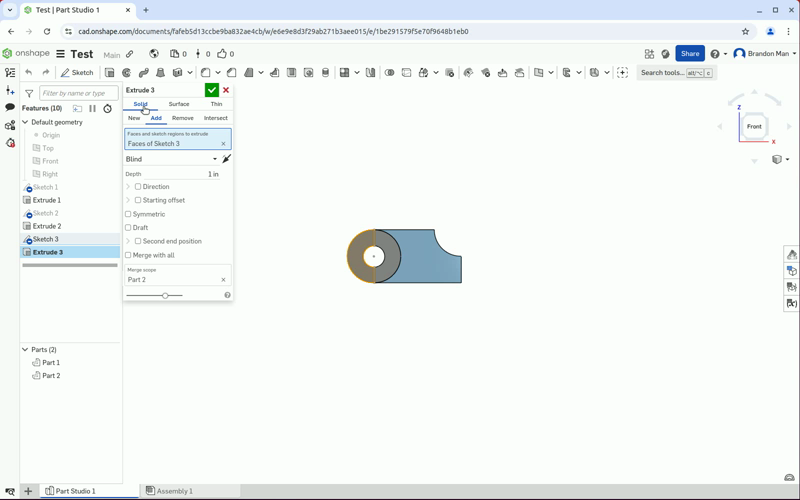
mouse_move(137, 120)
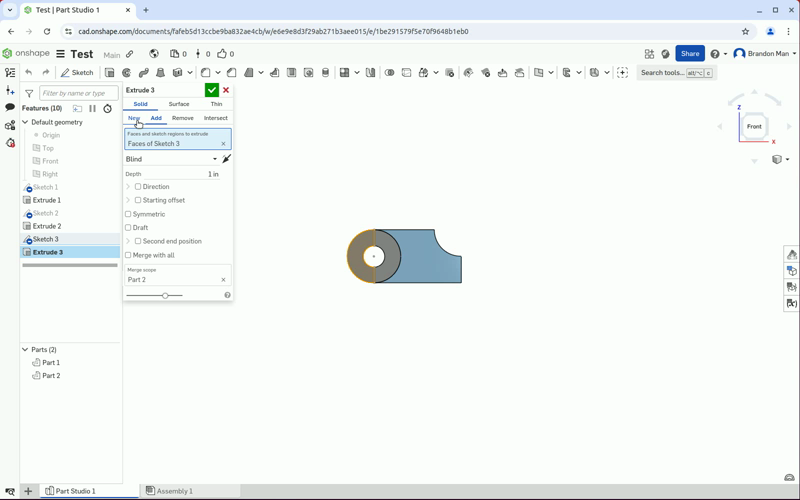
click(137, 120)
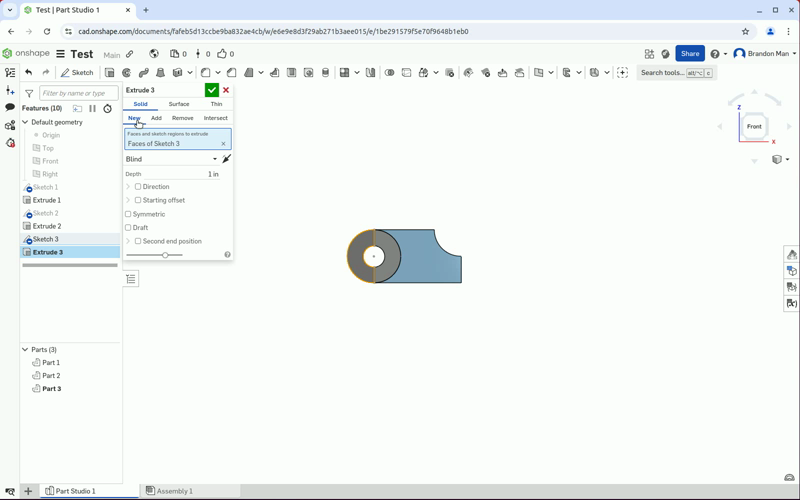
key(tab, 4)
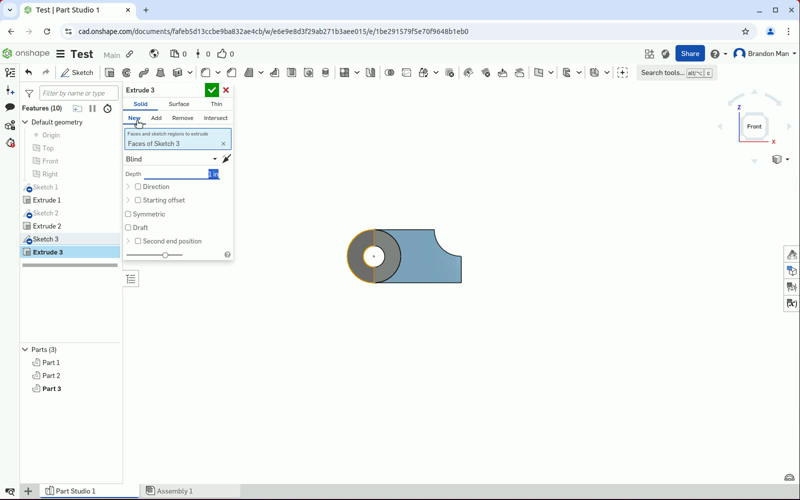
text(4.333)
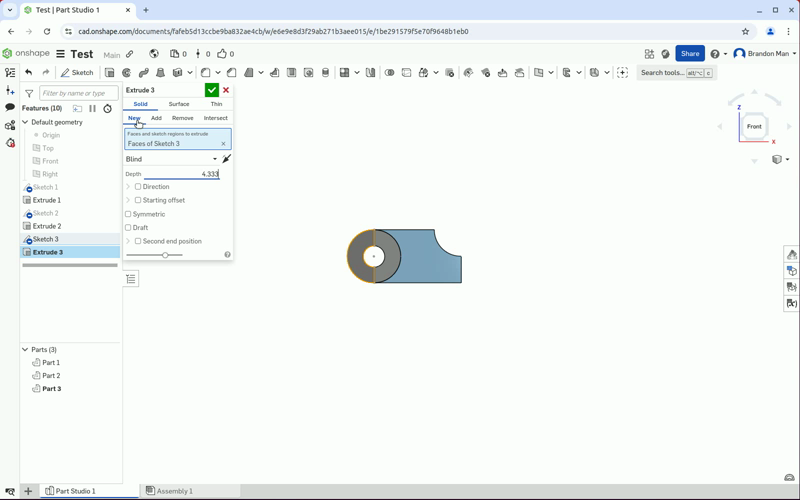
key(enter)
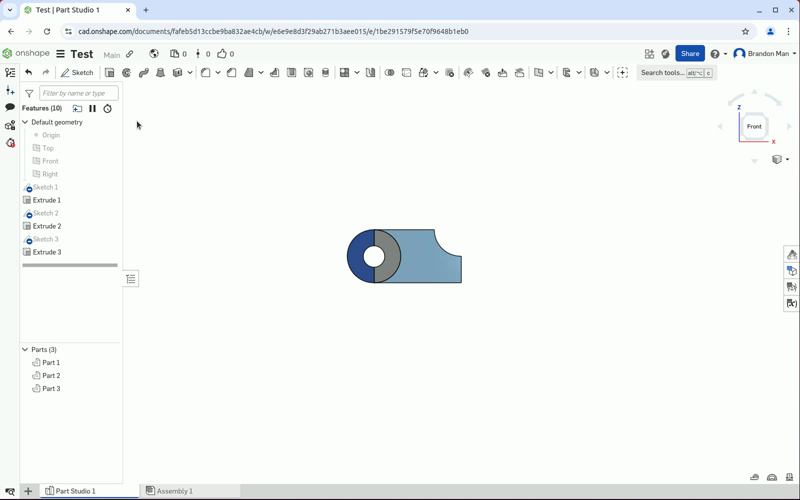
key(shift+h)
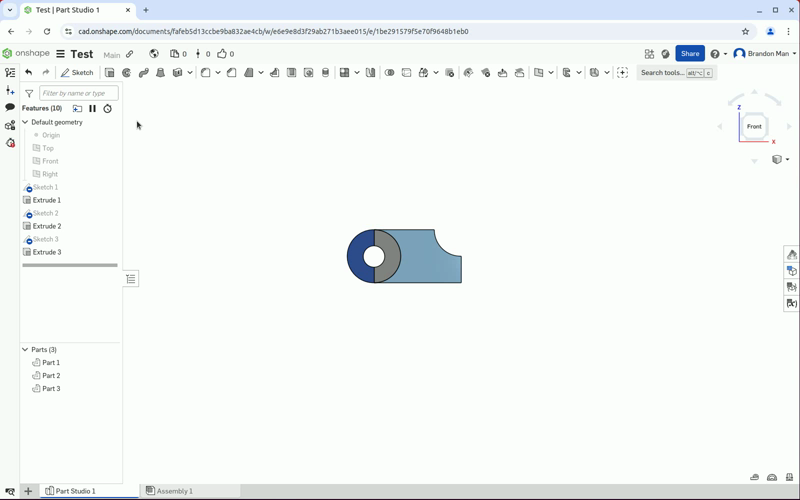
key(shift+h)
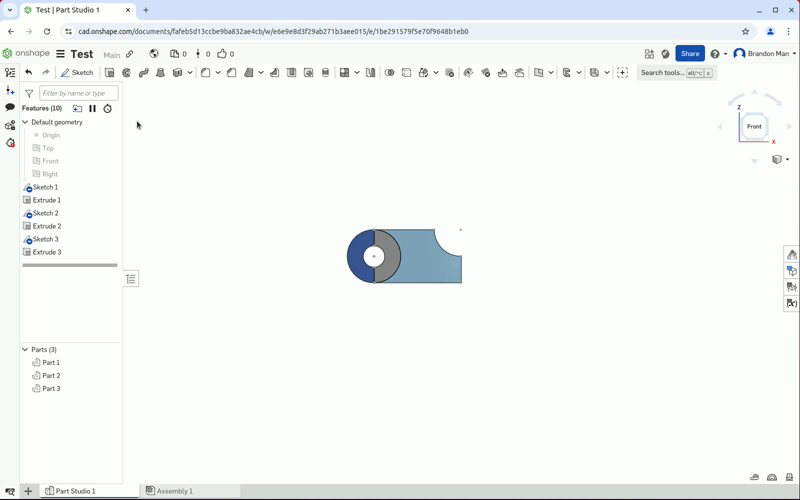
key(shift+7)
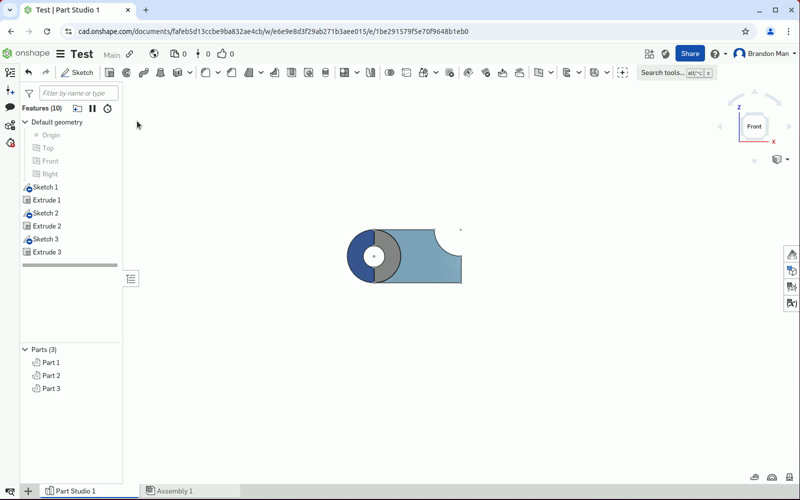
key(left, 2)
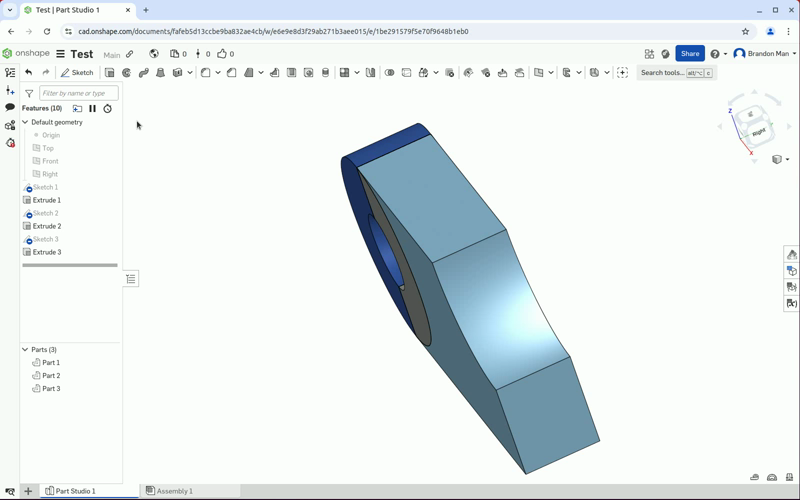
key(down, 2)
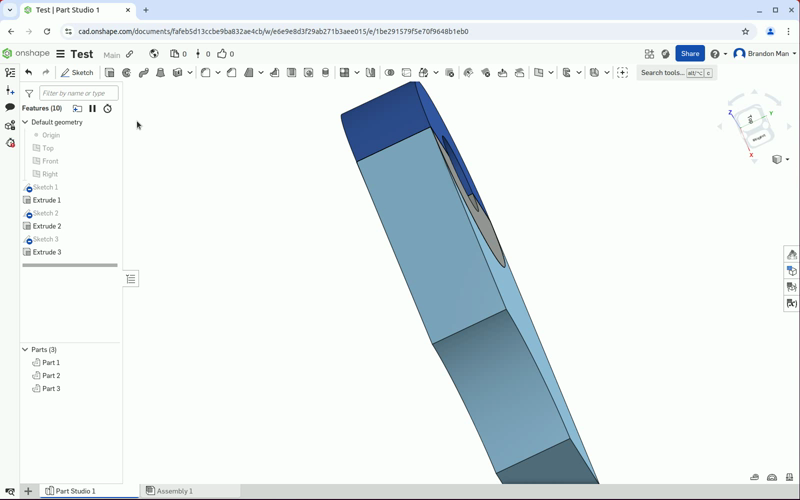
key(up, 2)
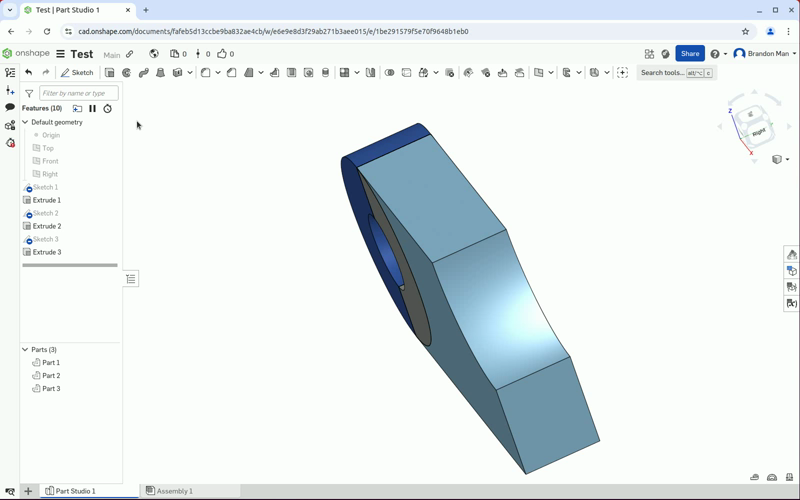
key(right, 2)
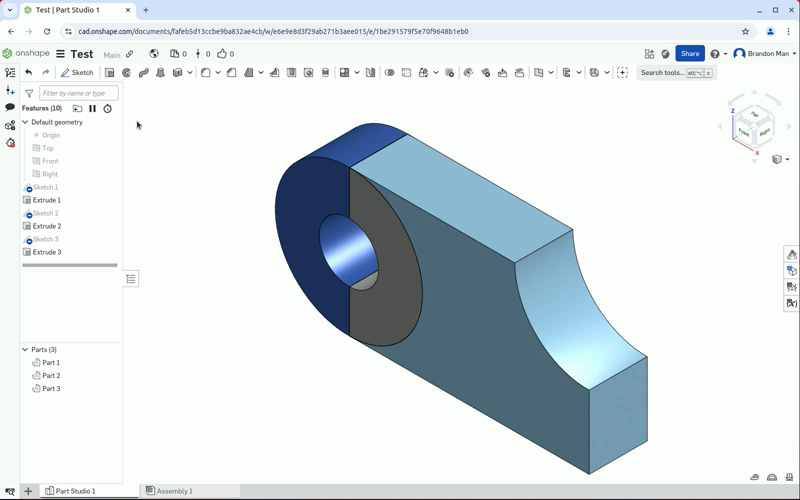
mouse_move(73, 189)
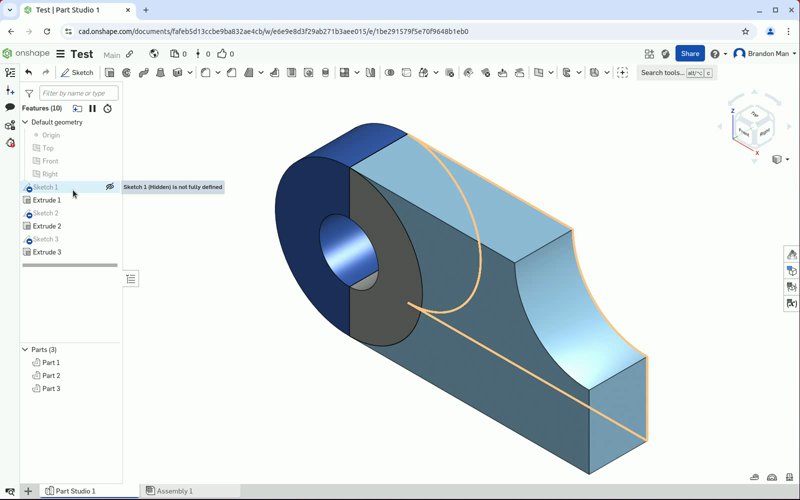
click(73, 189)